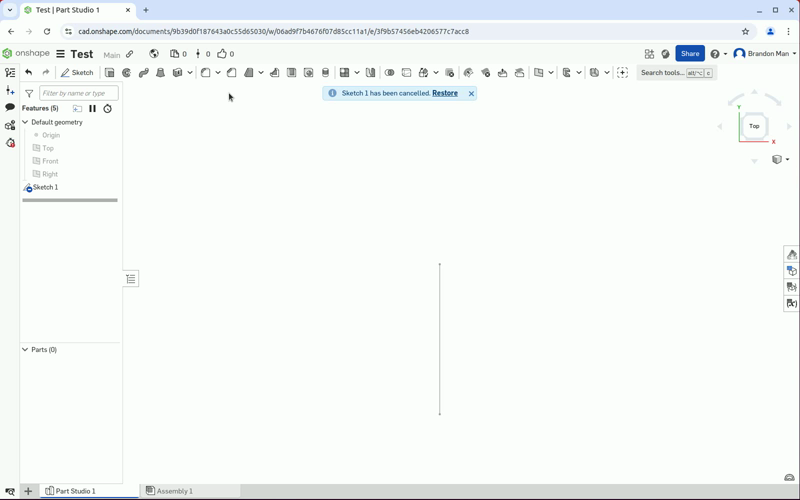
key(shift+h)
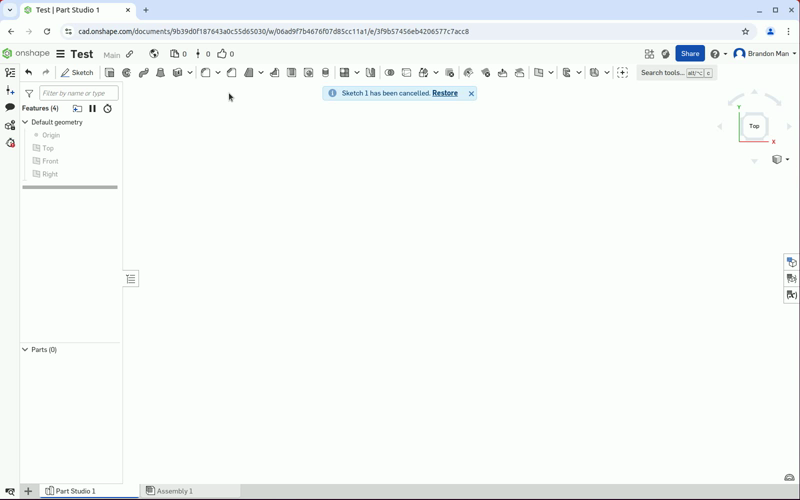
mouse_move(73, 352)
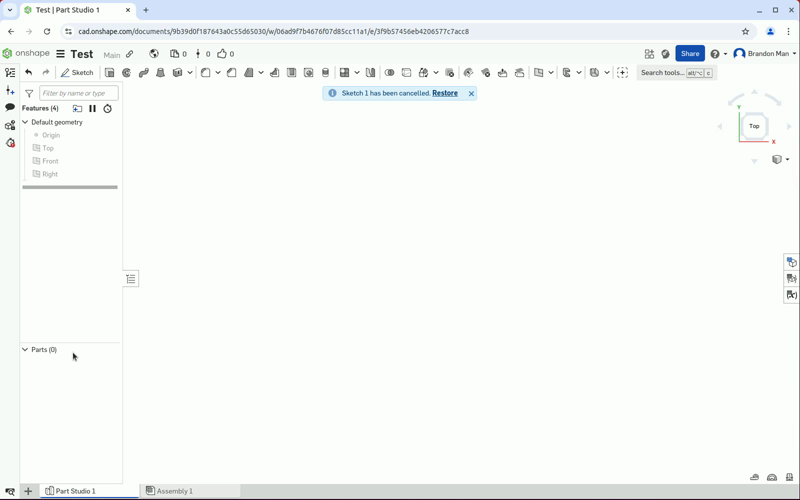
key(y)
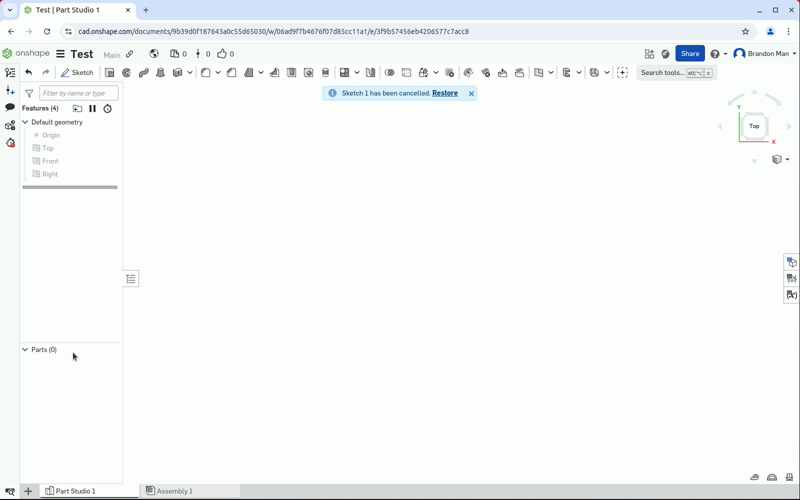
key(shift+p)
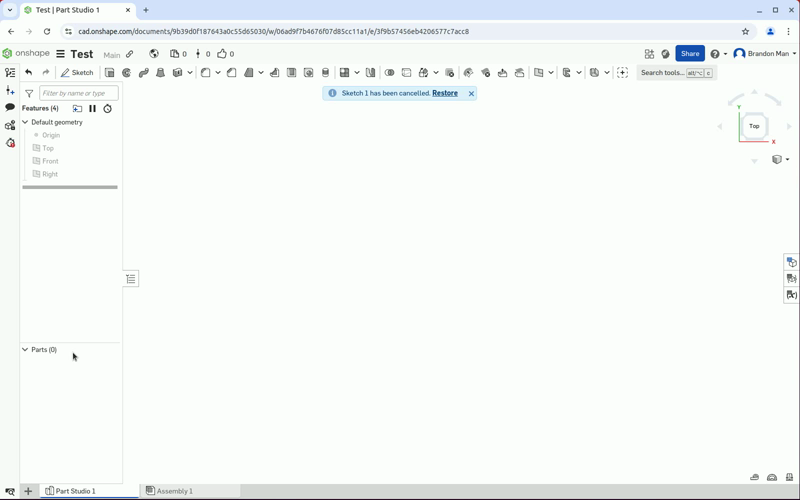
key(space)
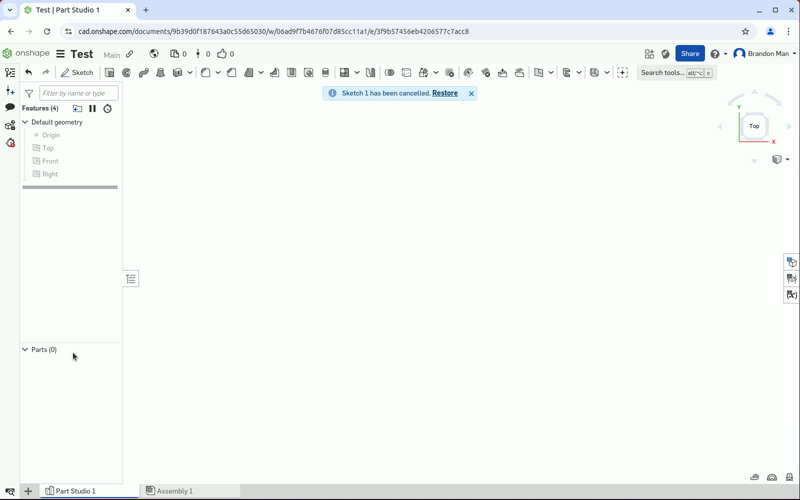
key_down(shift)
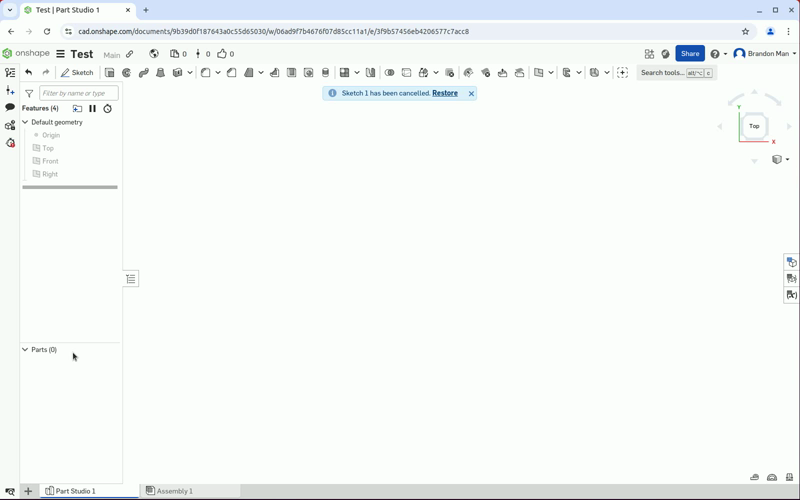
key(up)
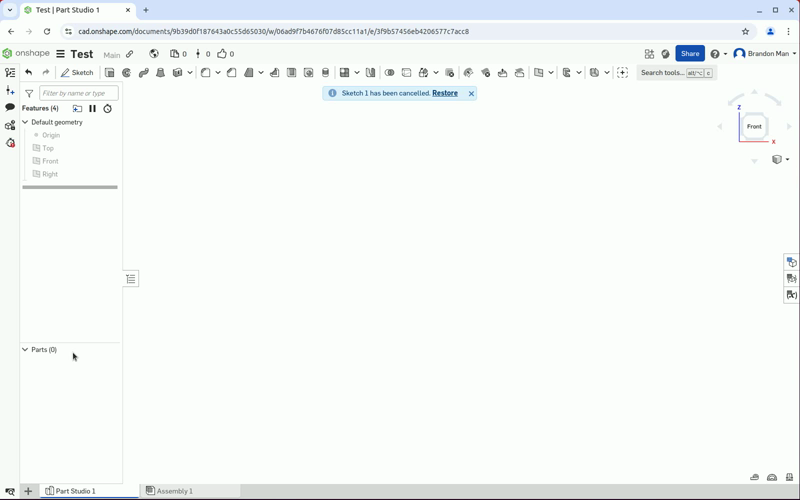
key_up(shift)
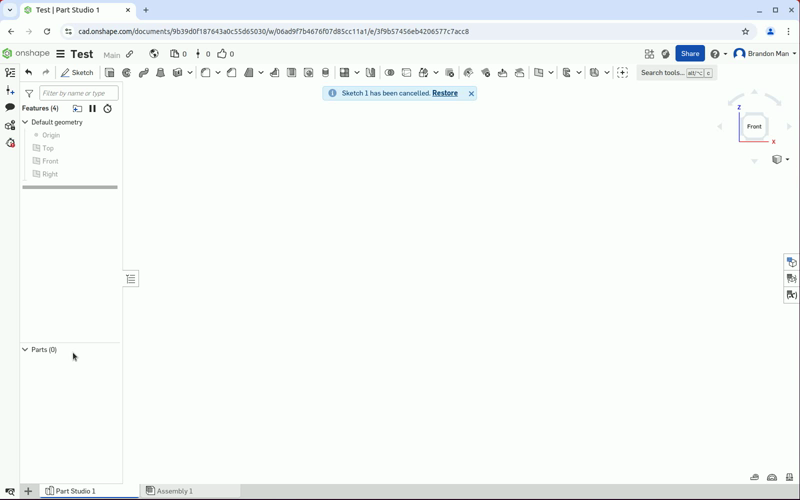
key(space)
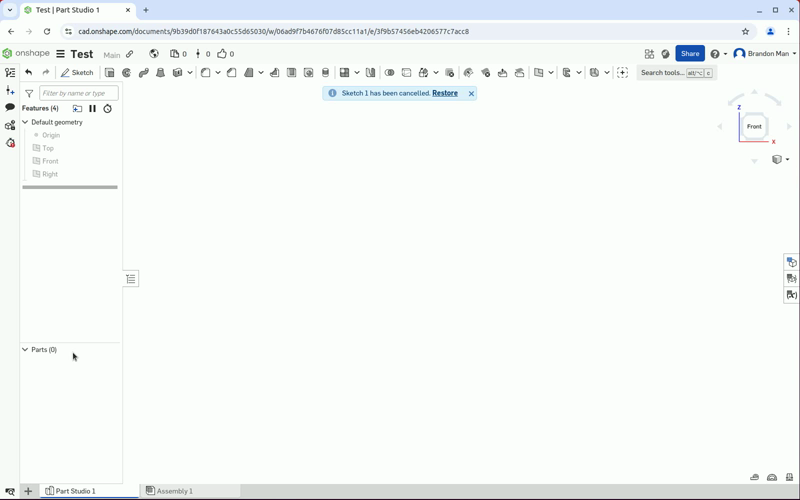
key_down(shift)
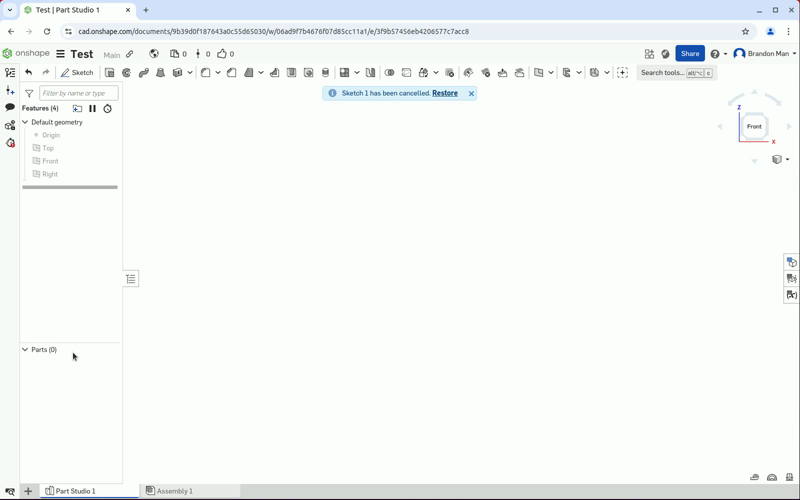
key(left)
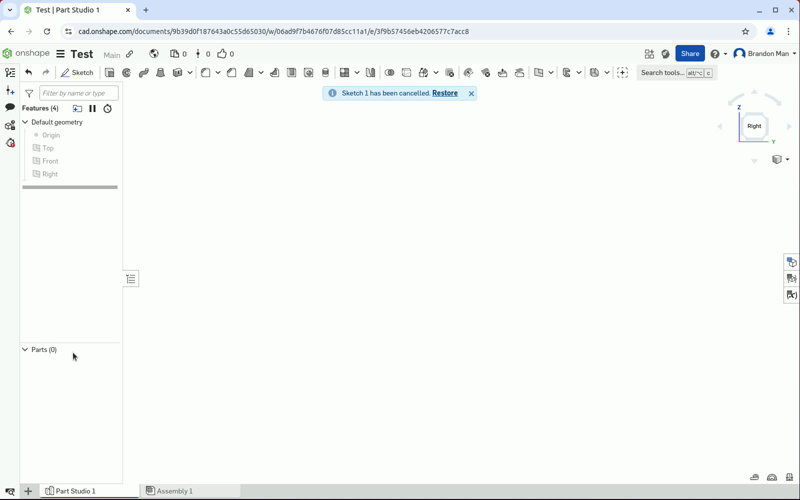
key_up(shift)
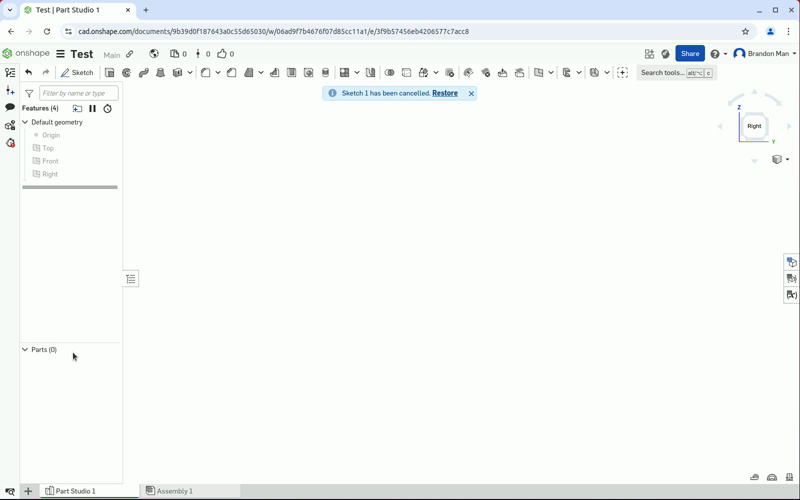
mouse_move(73, 352)
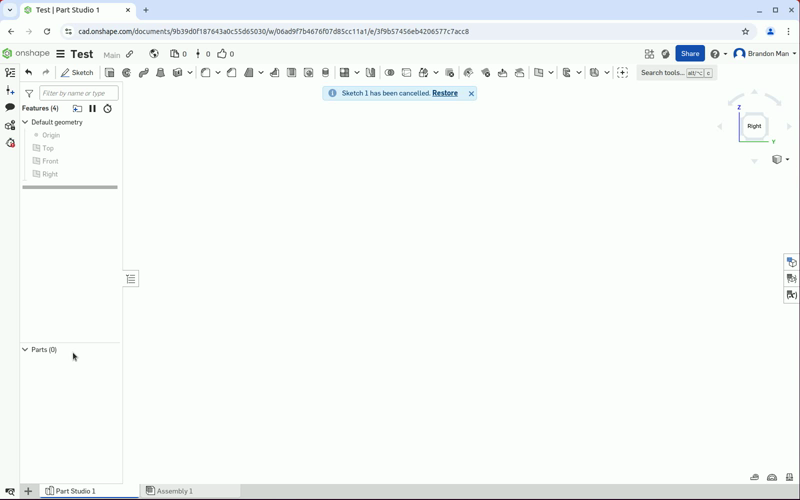
key(shift+y)
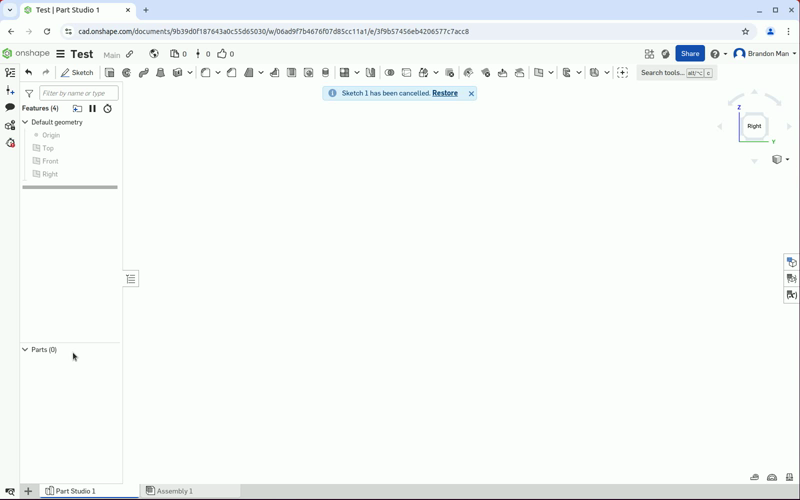
key(shift+s)
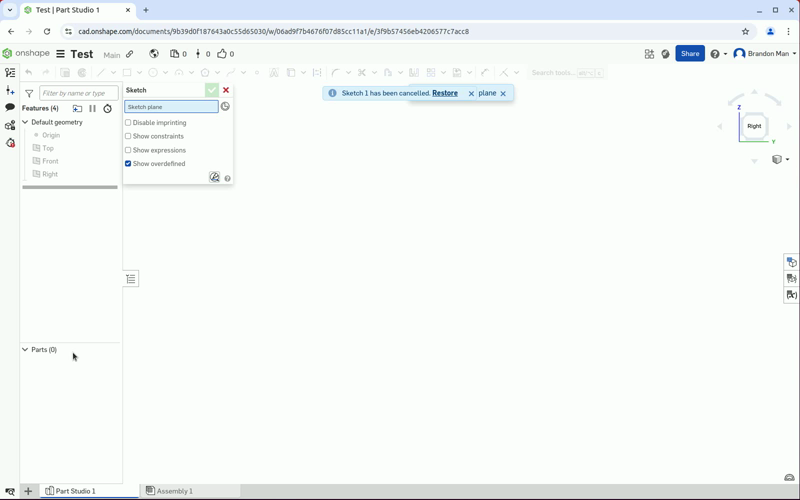
mouse_move(73, 176)
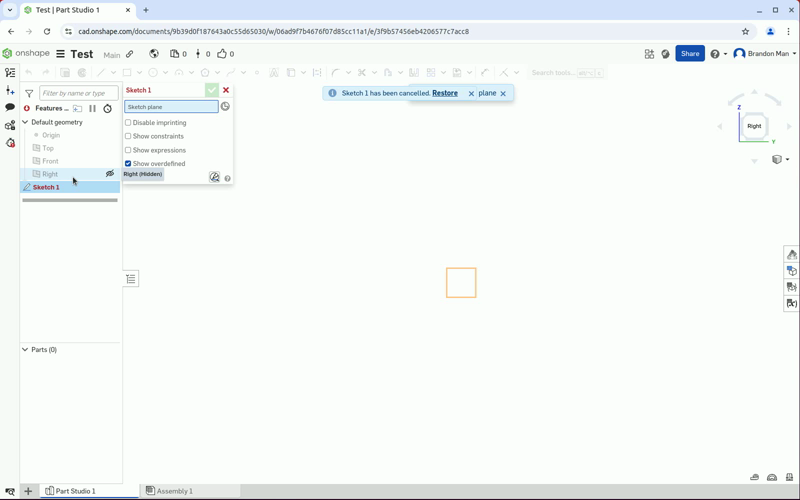
click(73, 176)
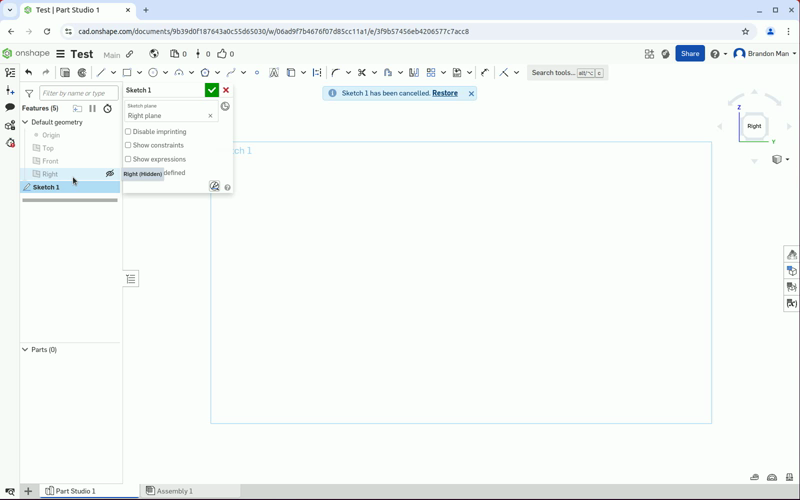
mouse_move(73, 352)
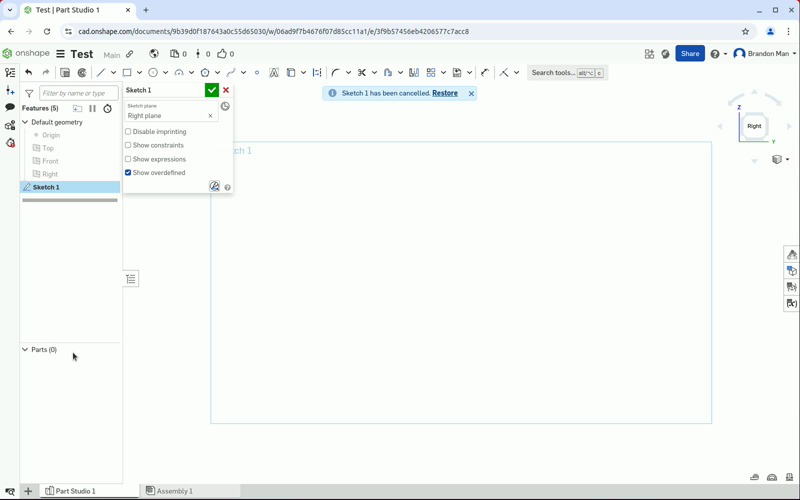
key(y)
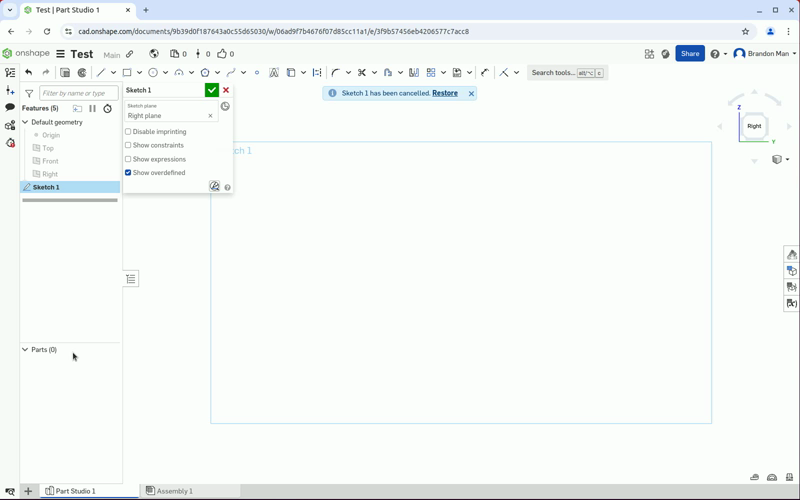
key(l)
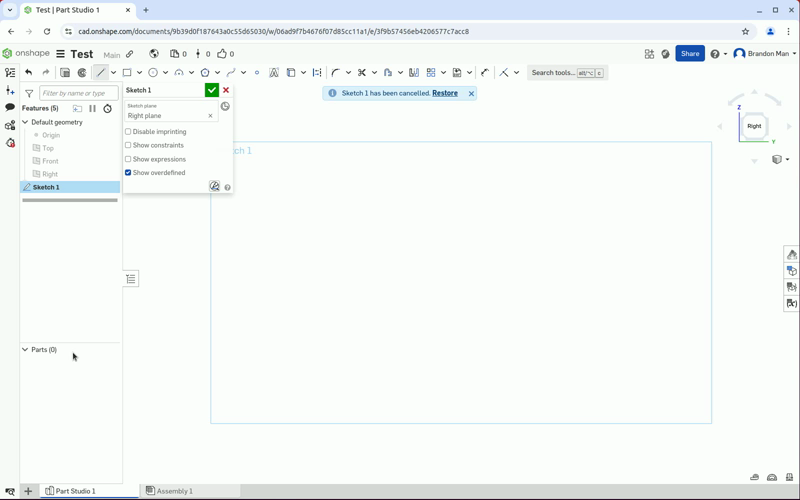
key_down(shift)
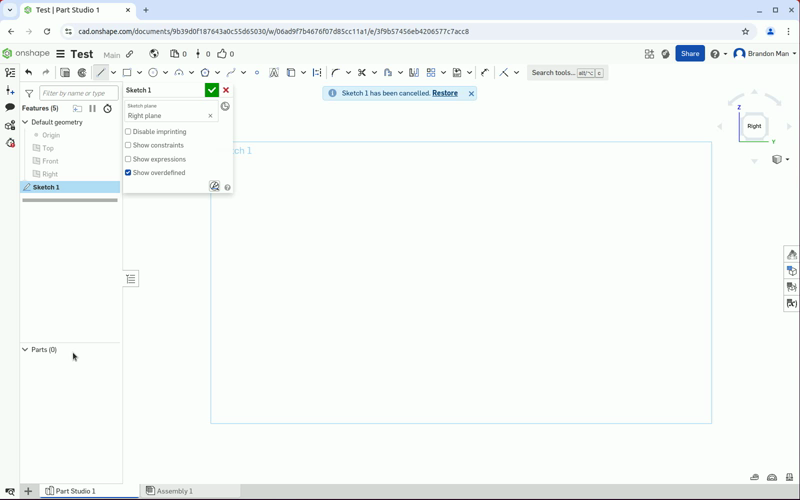
mouse_move(357, 349)
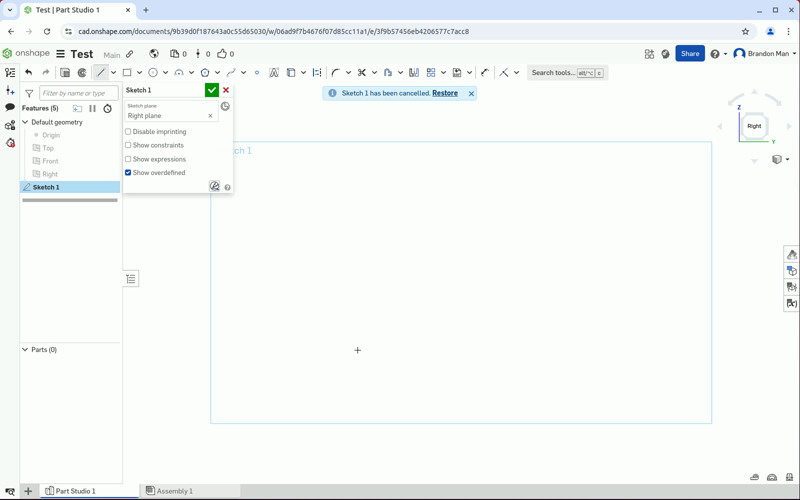
click(357, 349)
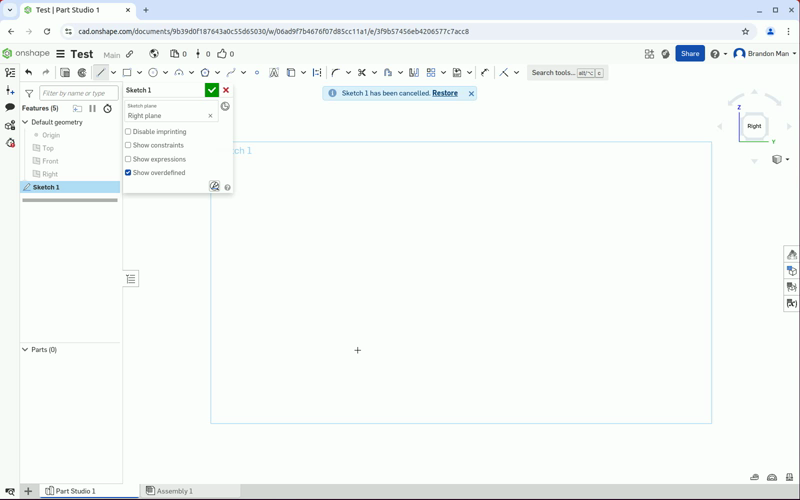
key_up(shift)
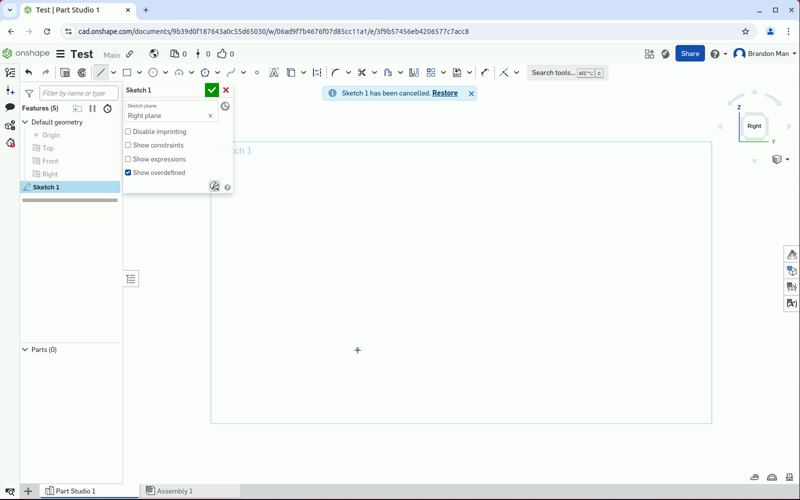
key_down(shift)
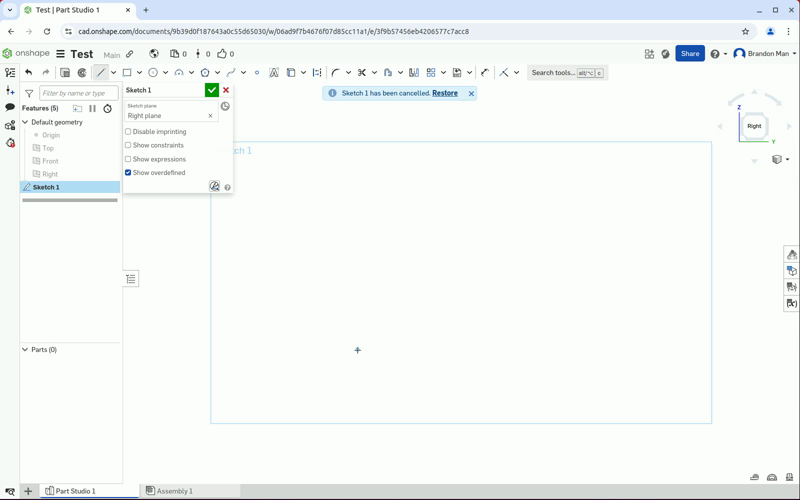
mouse_move(387, 349)
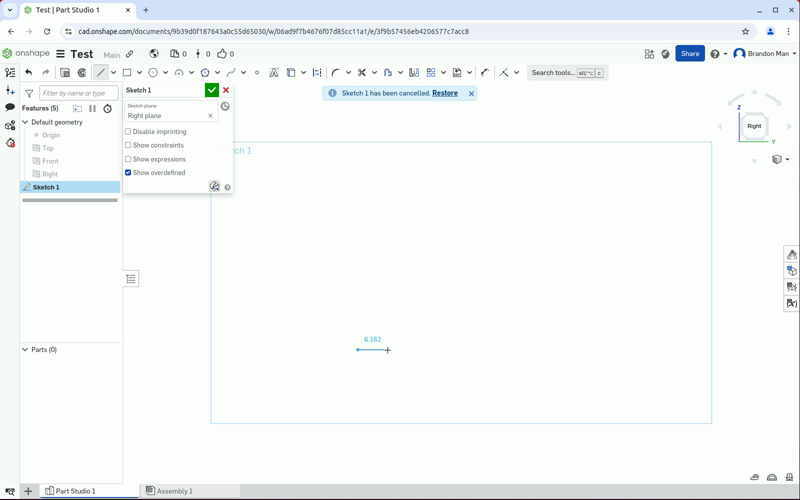
mouse_move(382, 349)
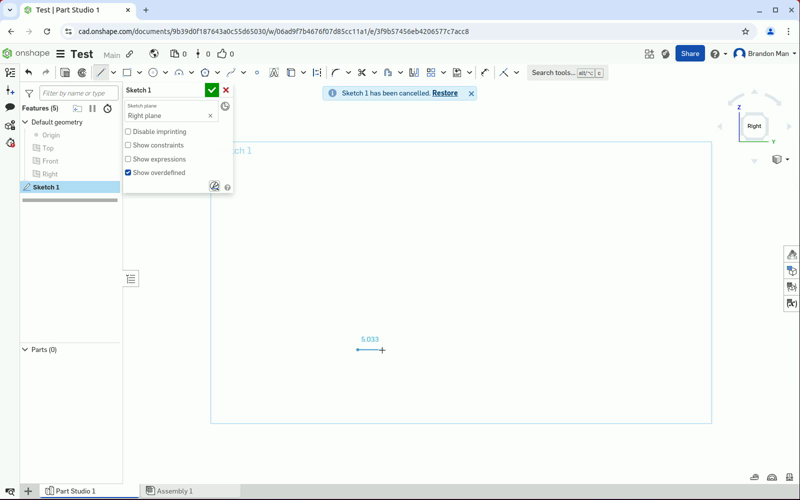
click(382, 349)
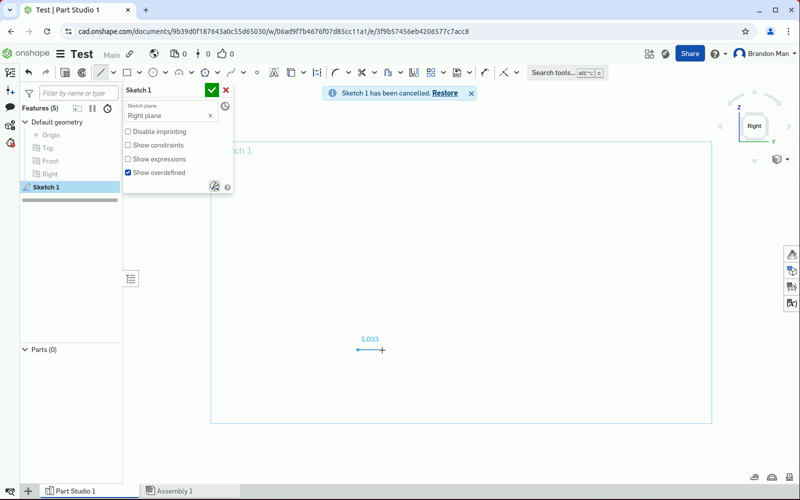
key_up(shift)
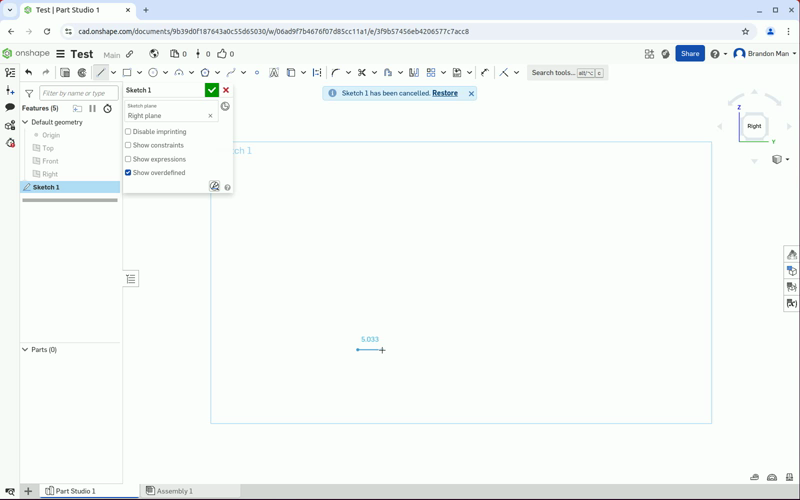
key_down(shift)
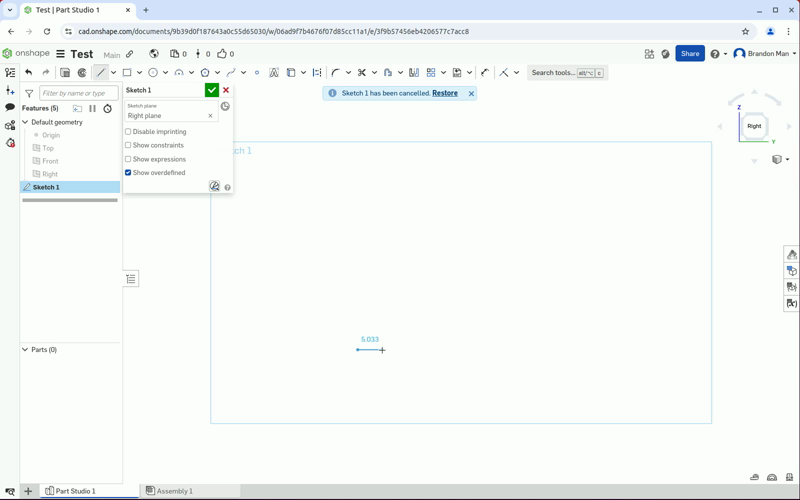
mouse_move(382, 266)
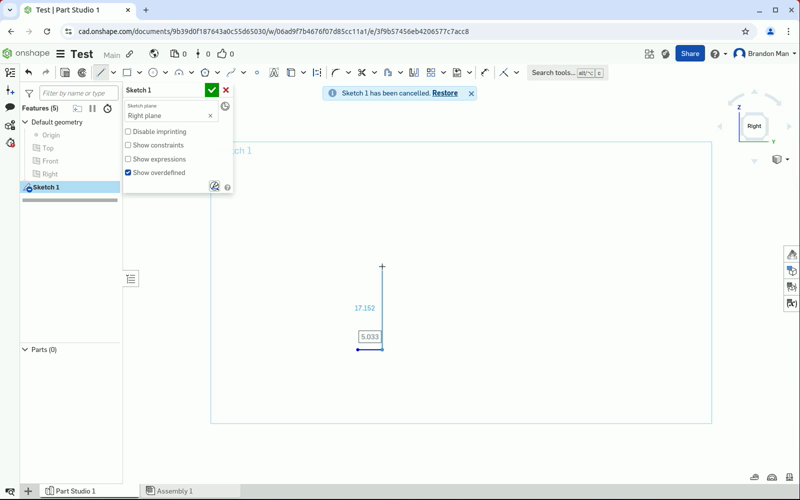
click(382, 266)
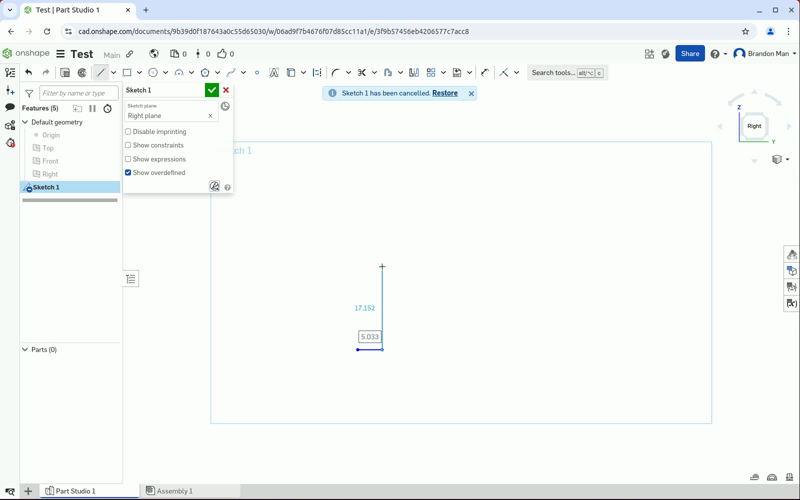
key_up(shift)
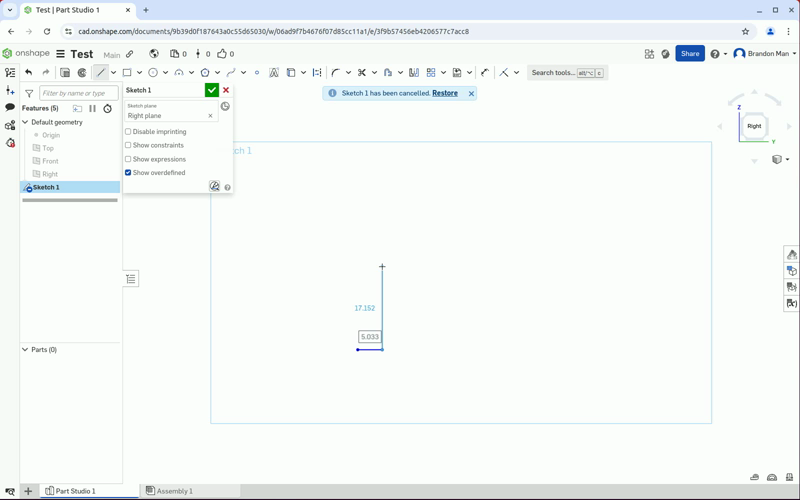
key_down(shift)
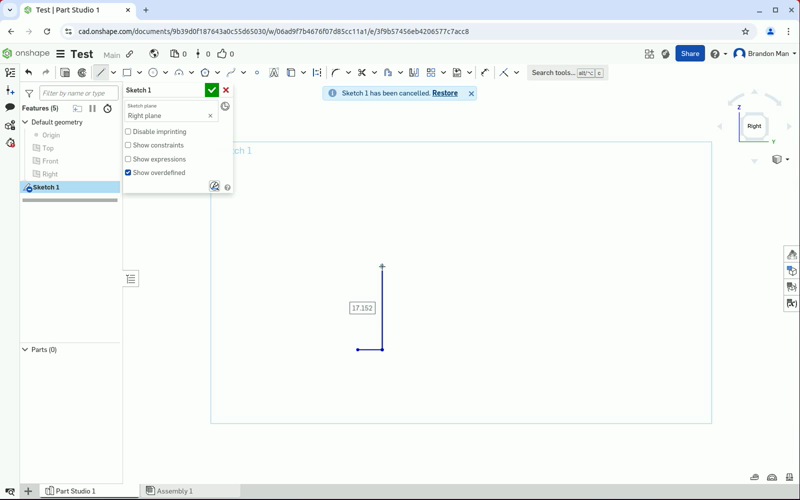
mouse_move(547, 266)
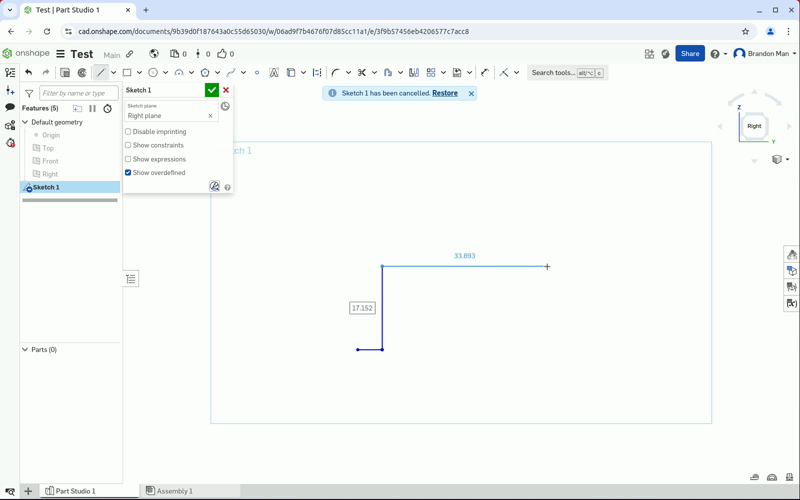
click(547, 266)
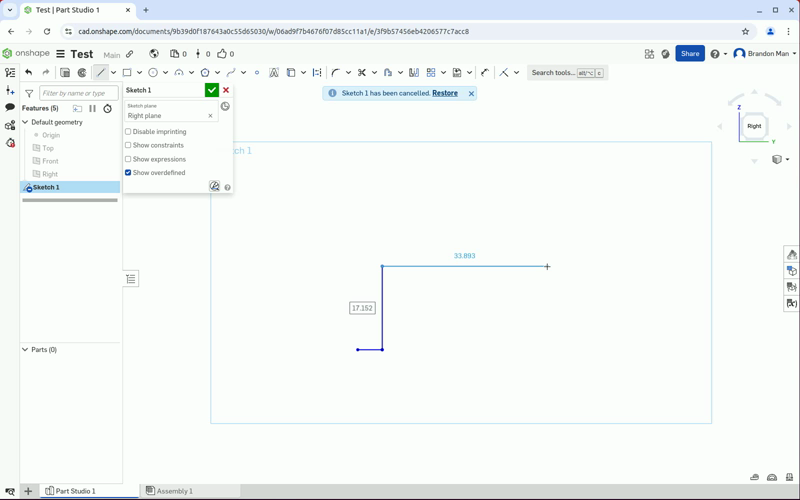
key_up(shift)
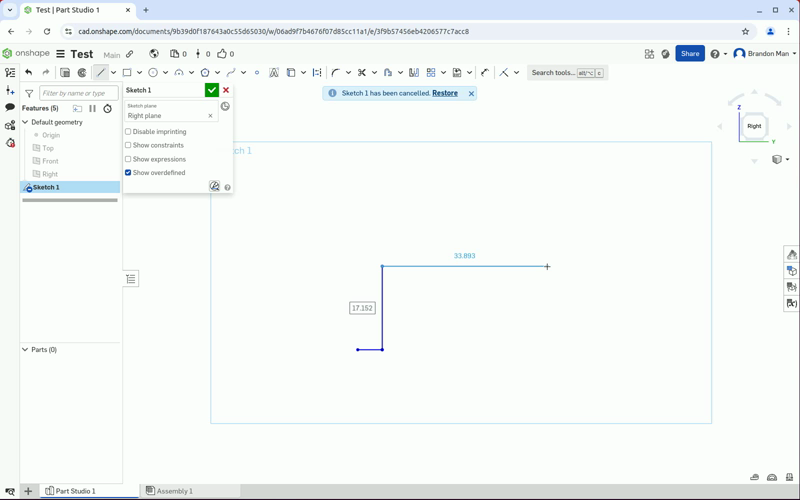
key_down(shift)
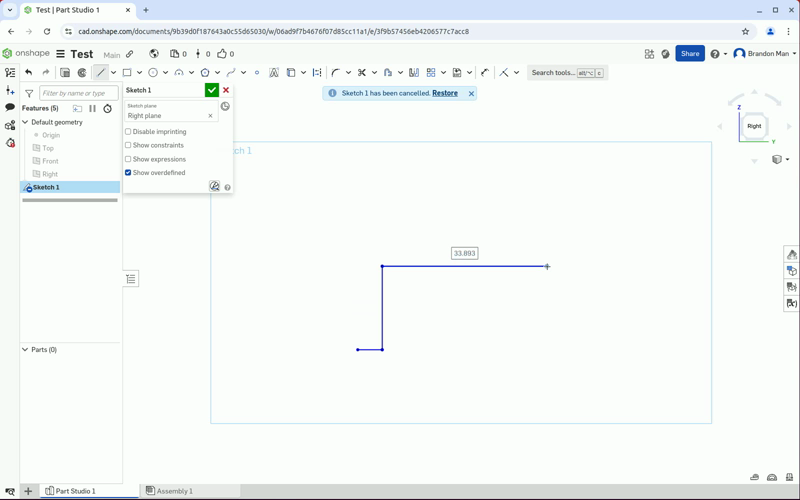
mouse_move(547, 349)
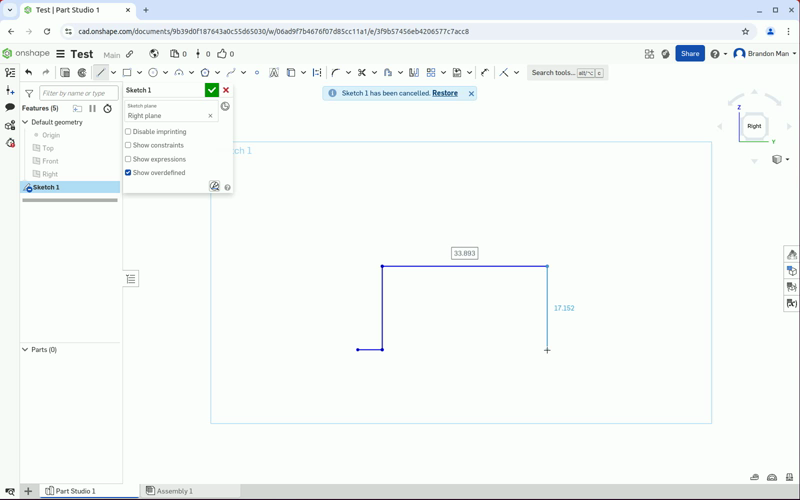
click(547, 349)
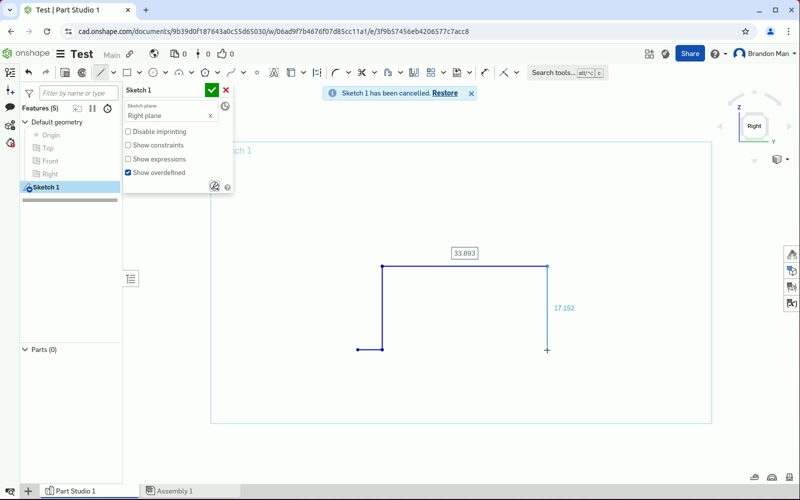
key_up(shift)
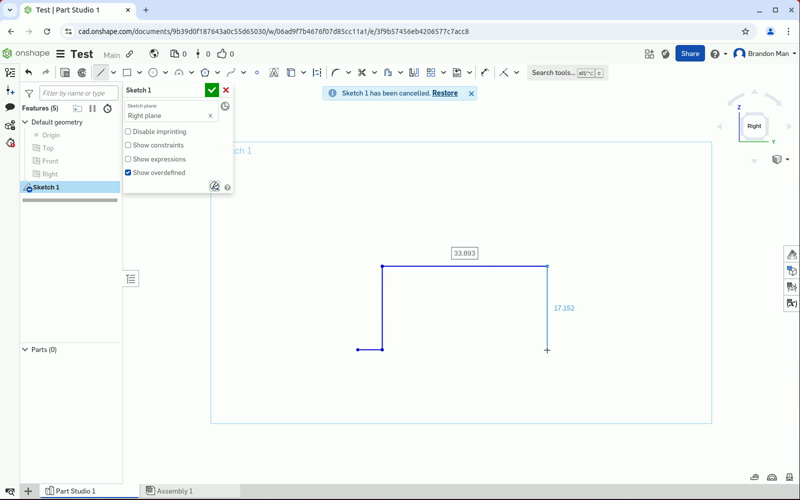
key_down(shift)
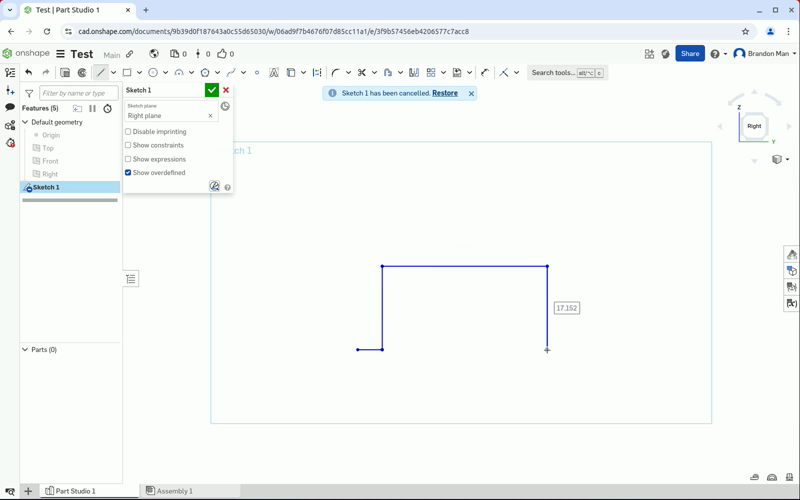
mouse_move(577, 349)
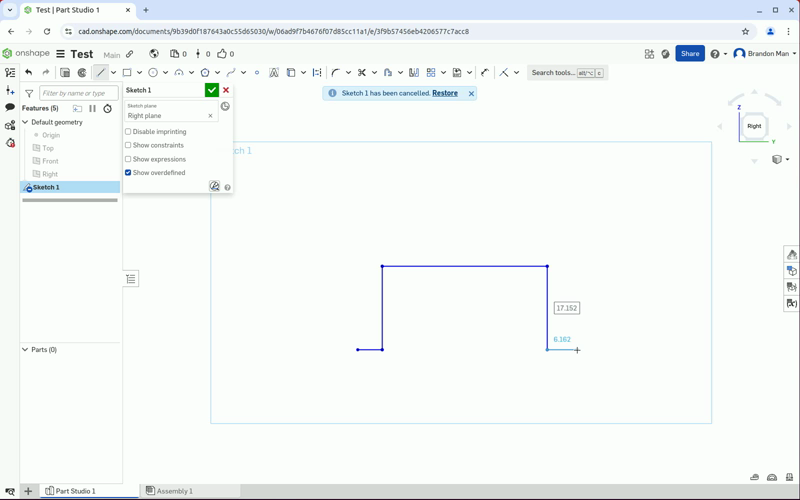
mouse_move(572, 349)
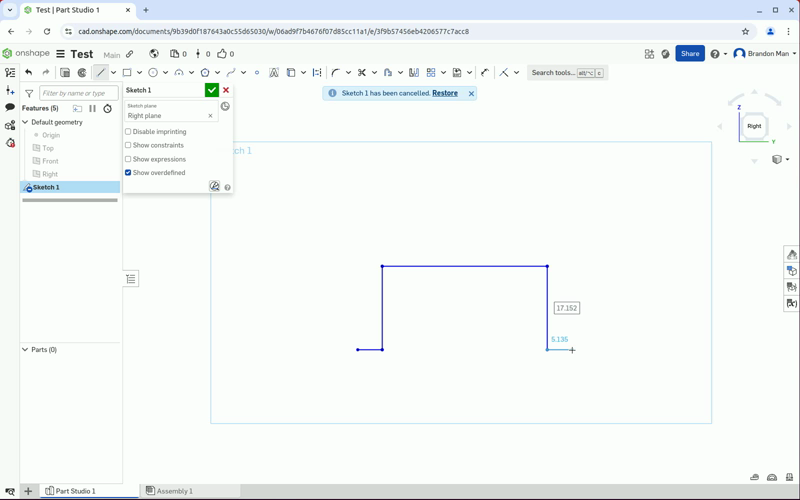
click(572, 349)
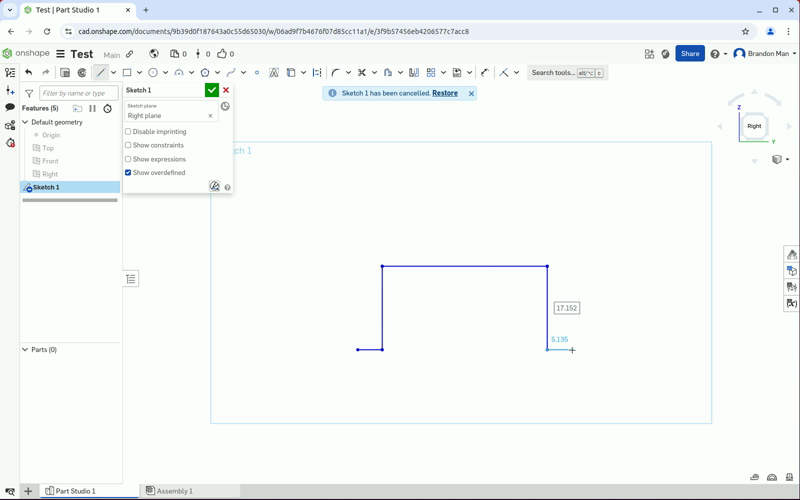
key_up(shift)
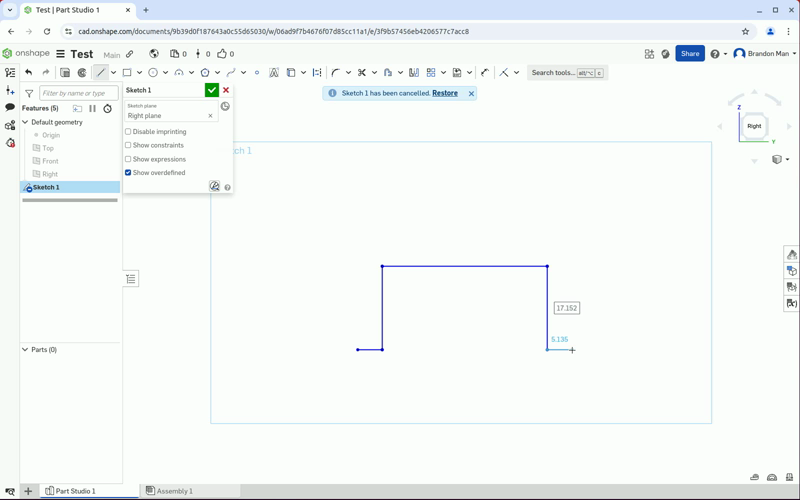
key_down(shift)
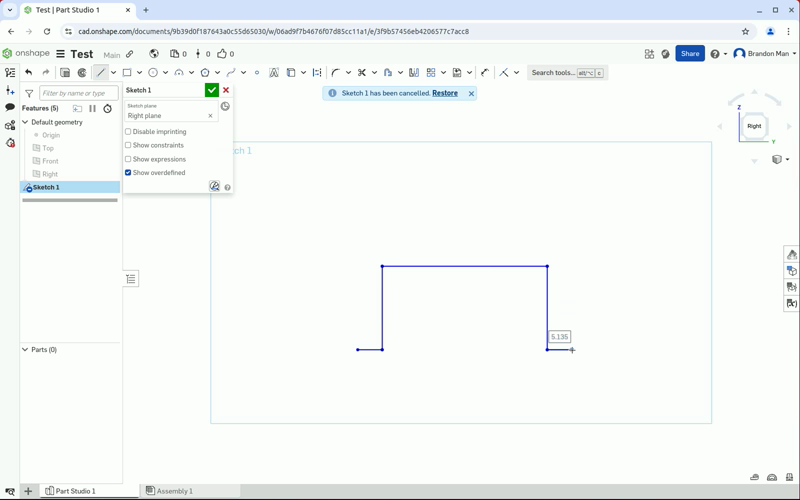
mouse_move(589, 349)
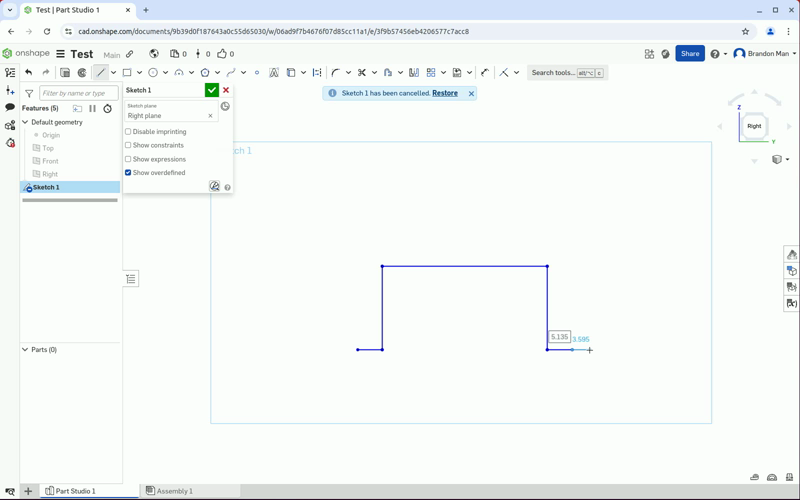
mouse_move(572, 340)
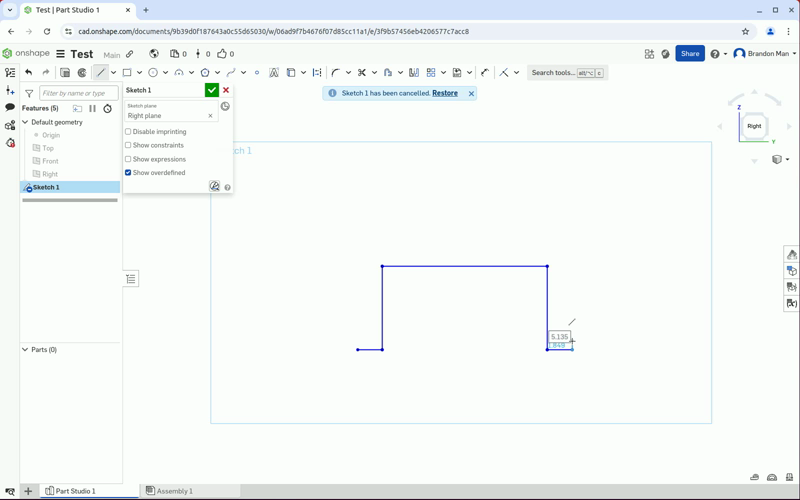
click(572, 340)
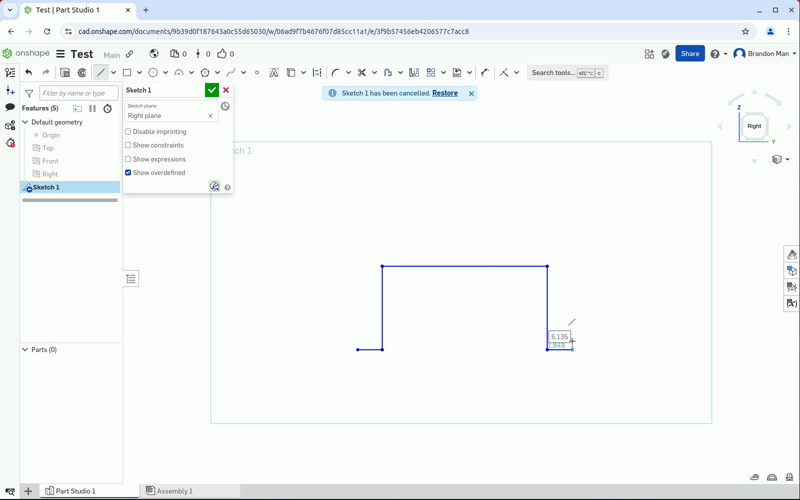
key_up(shift)
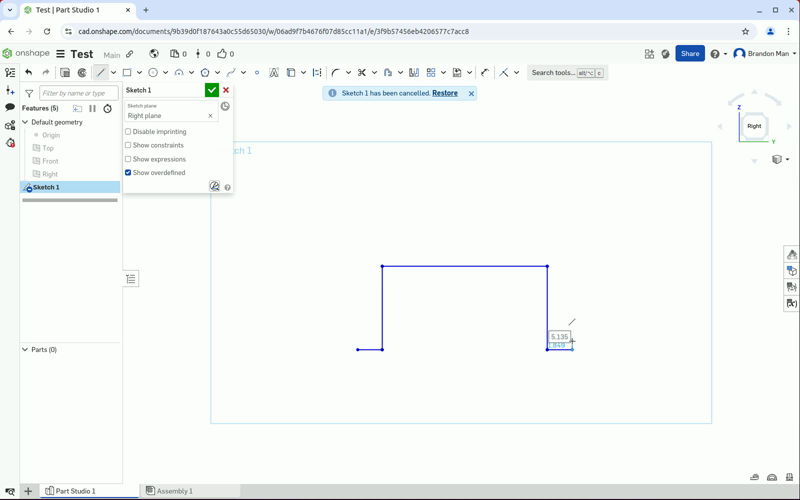
key_down(shift)
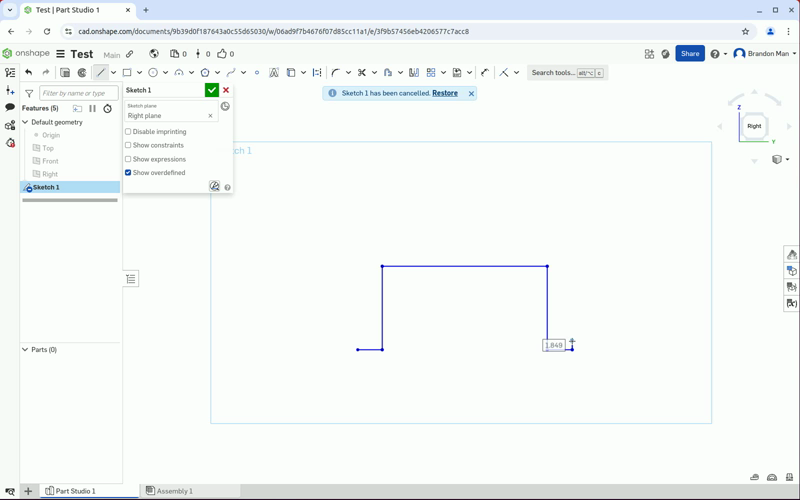
mouse_move(589, 340)
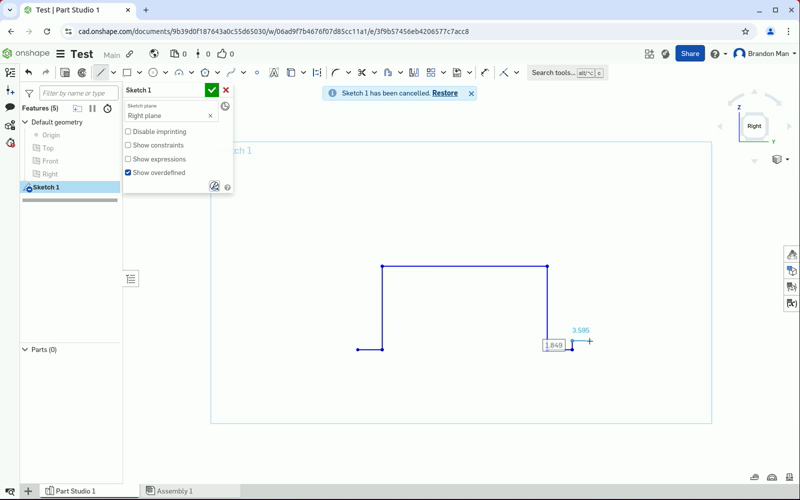
mouse_move(556, 340)
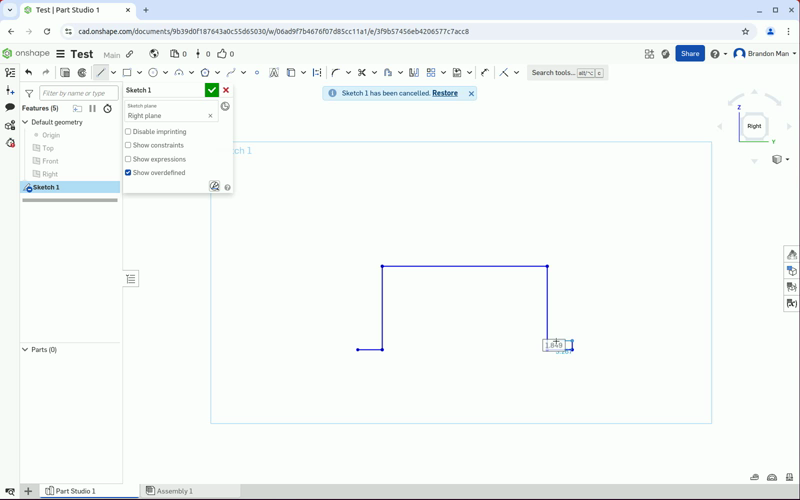
click(556, 340)
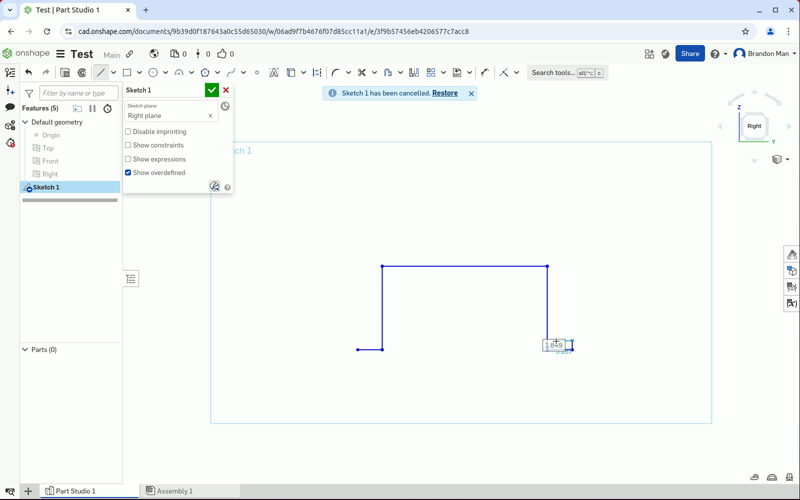
key_up(shift)
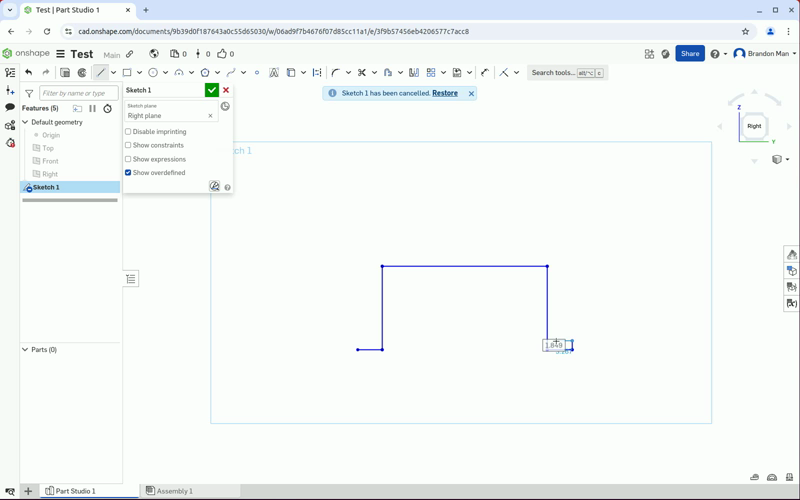
key_down(shift)
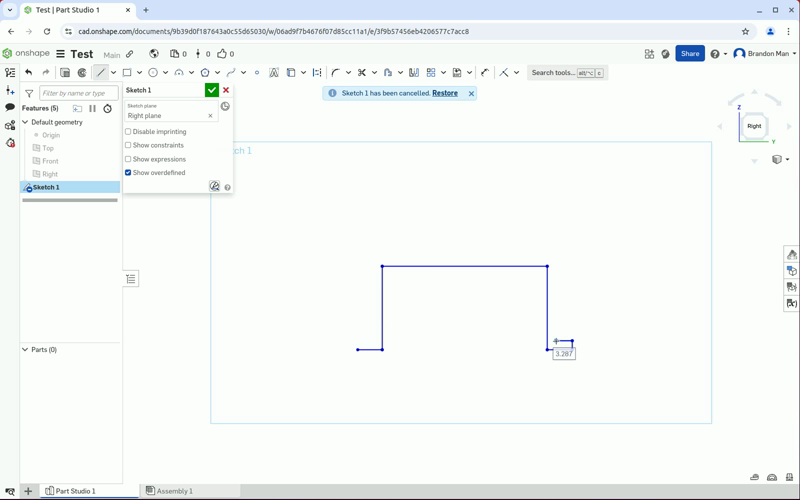
mouse_move(556, 259)
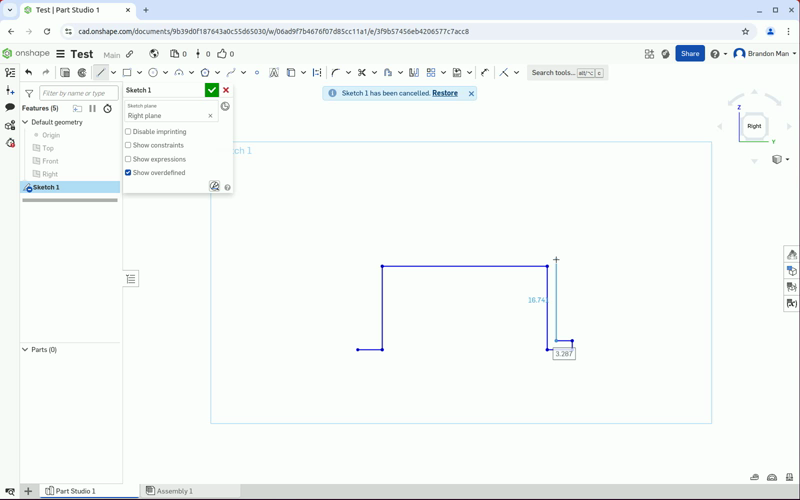
click(556, 259)
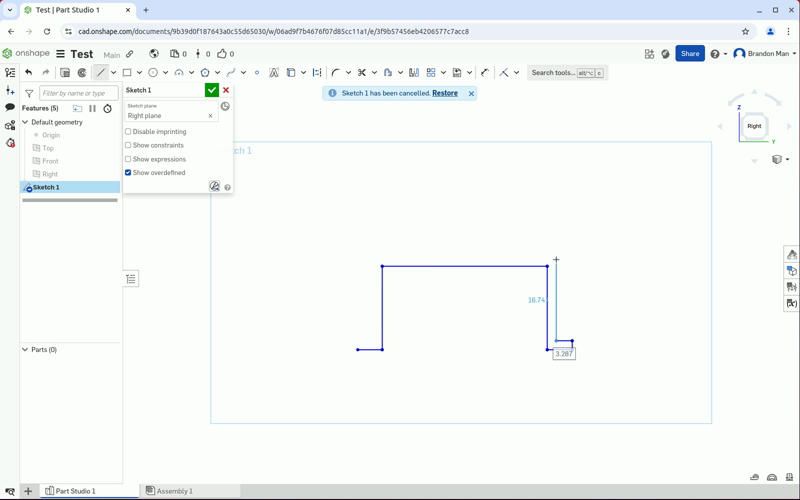
key_up(shift)
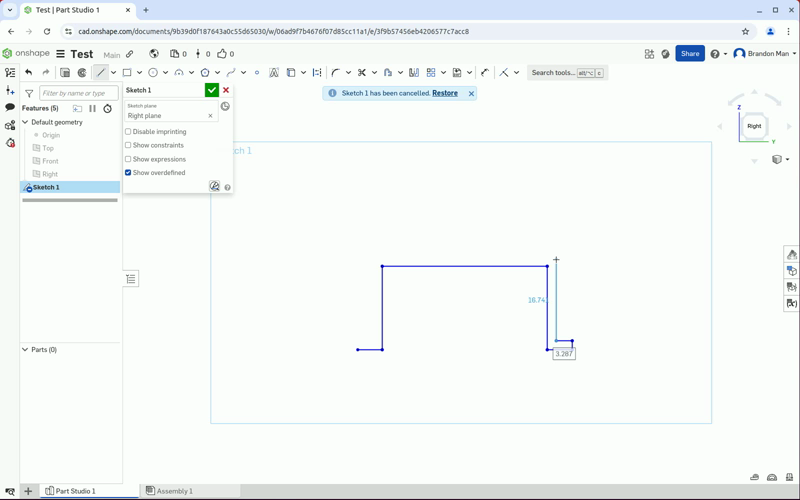
key_down(shift)
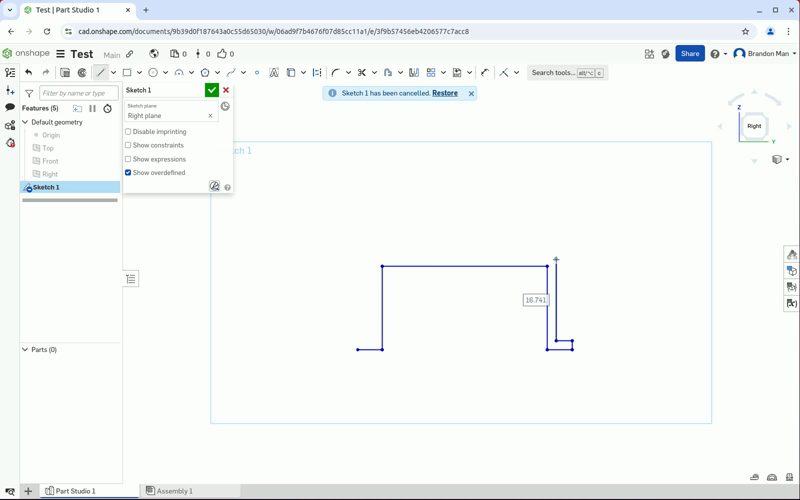
mouse_move(373, 259)
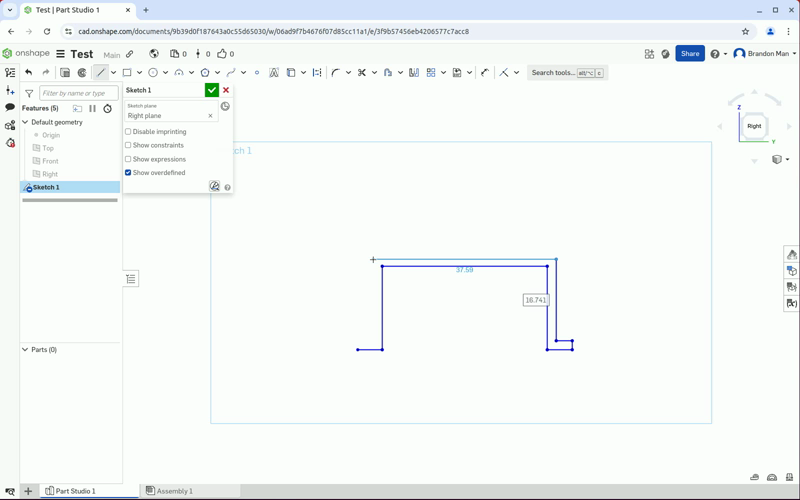
click(373, 259)
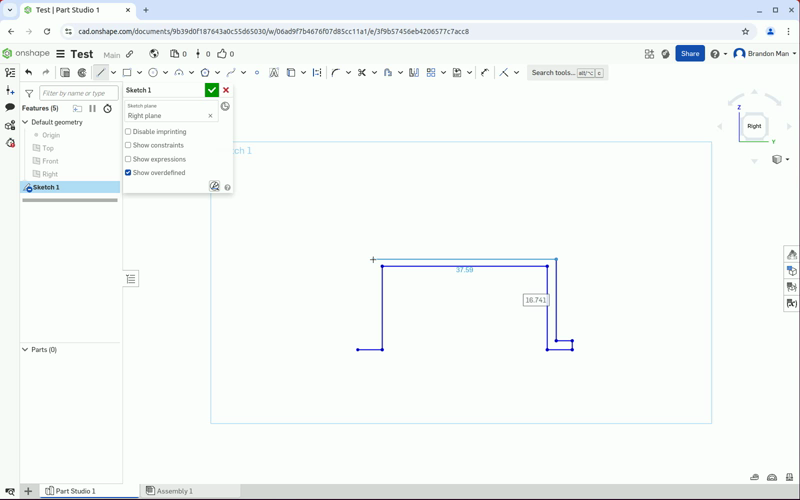
key_up(shift)
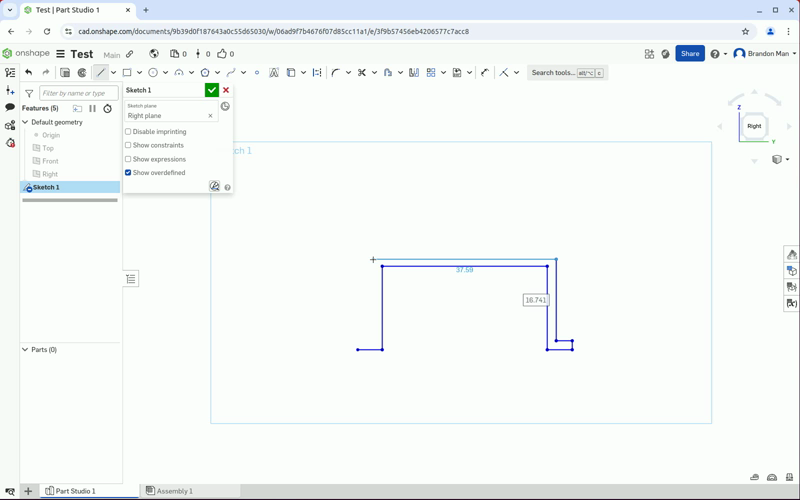
key_down(shift)
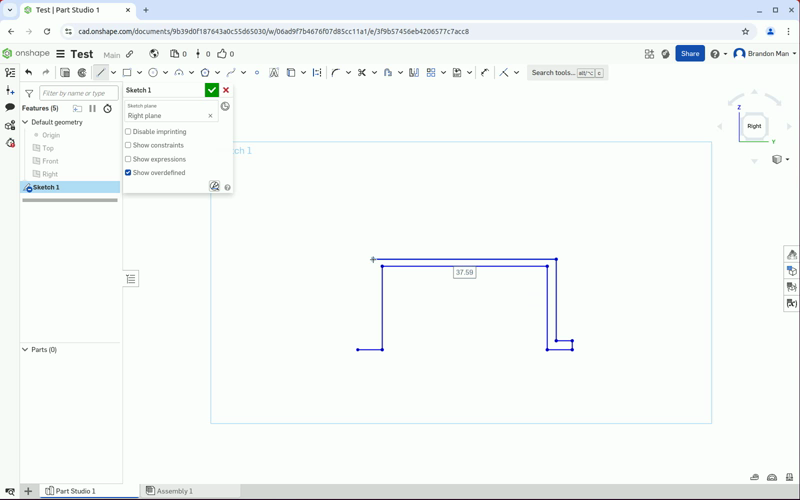
mouse_move(373, 340)
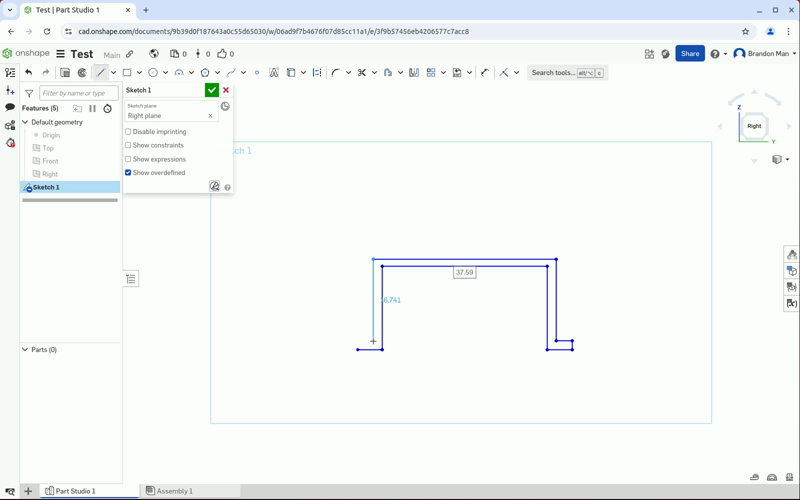
click(373, 340)
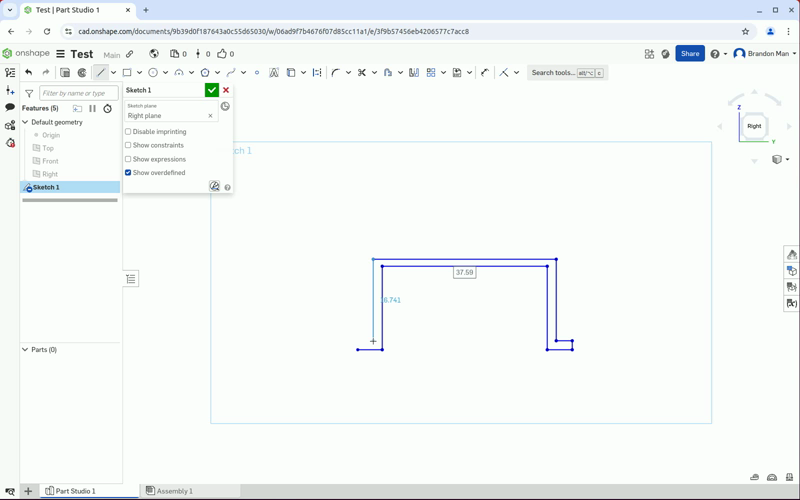
key_up(shift)
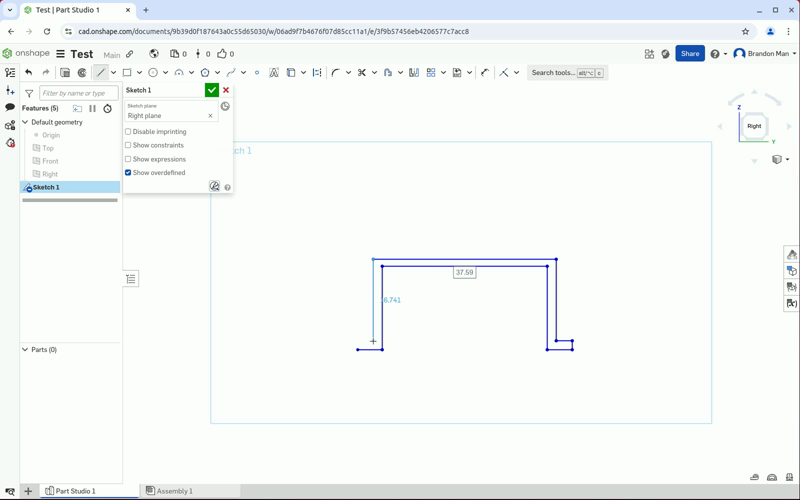
key_down(shift)
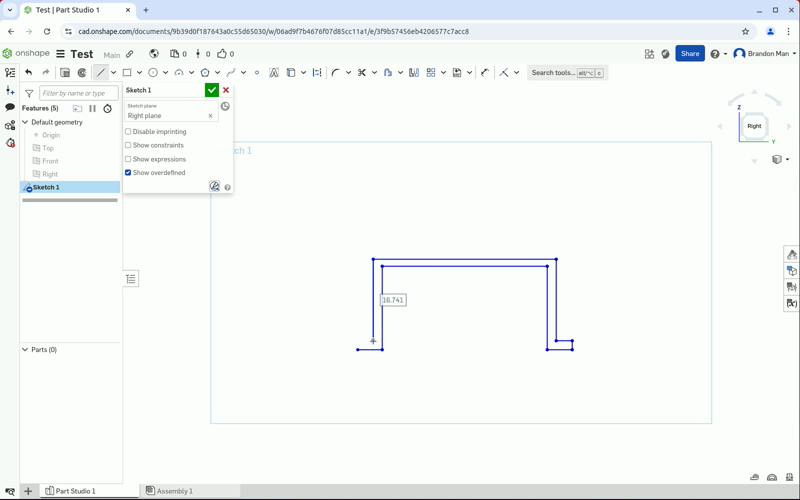
mouse_move(403, 340)
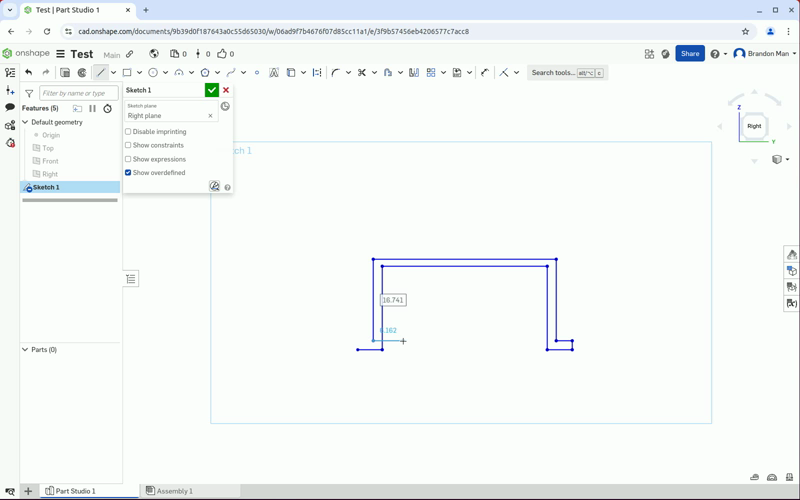
mouse_move(357, 340)
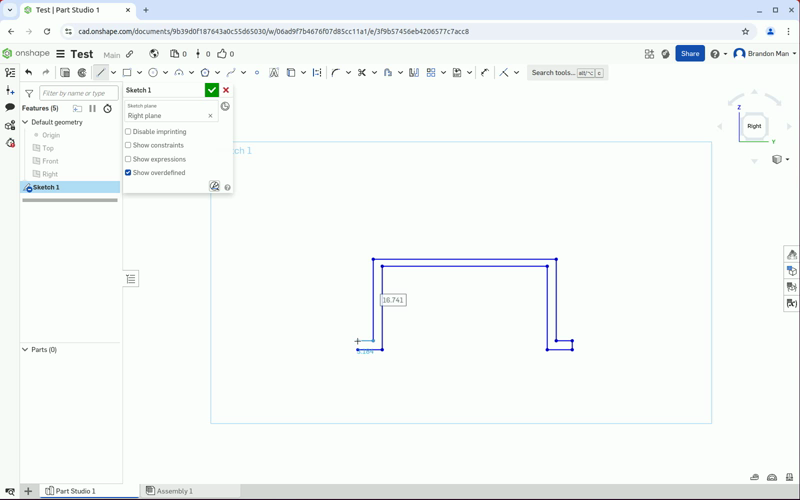
click(357, 340)
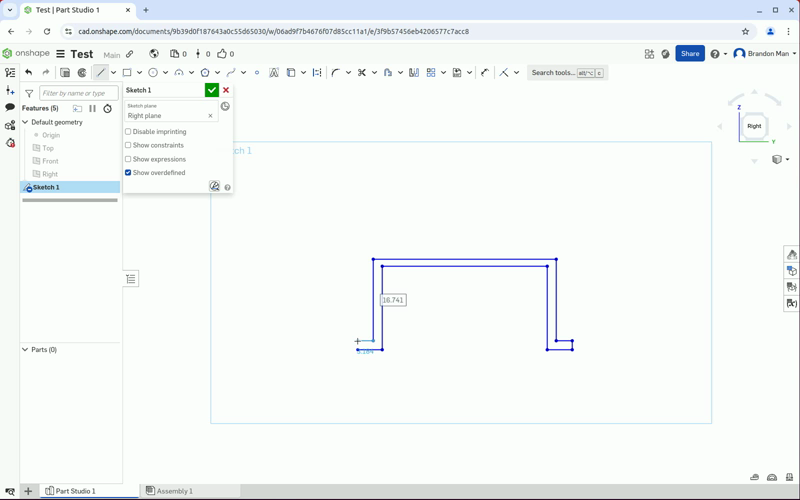
key_up(shift)
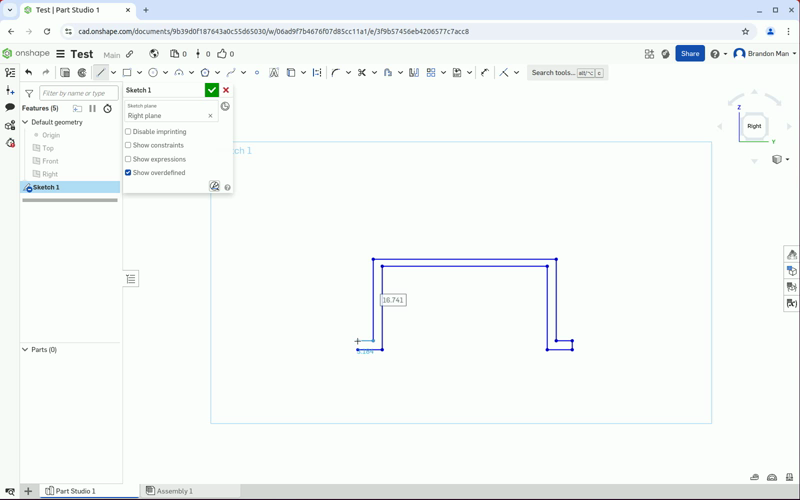
mouse_move(387, 340)
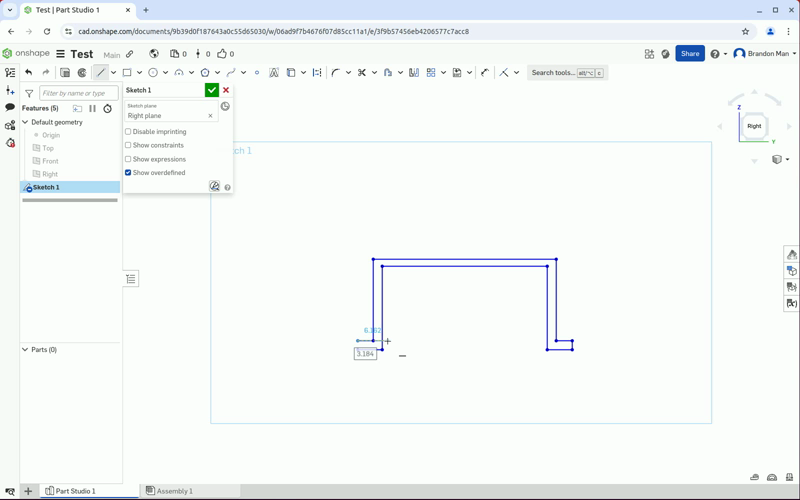
key_down(shift)
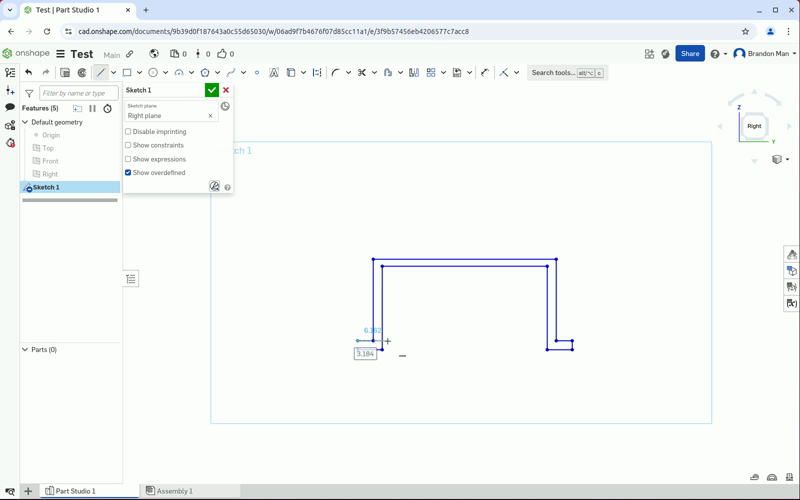
mouse_move(357, 349)
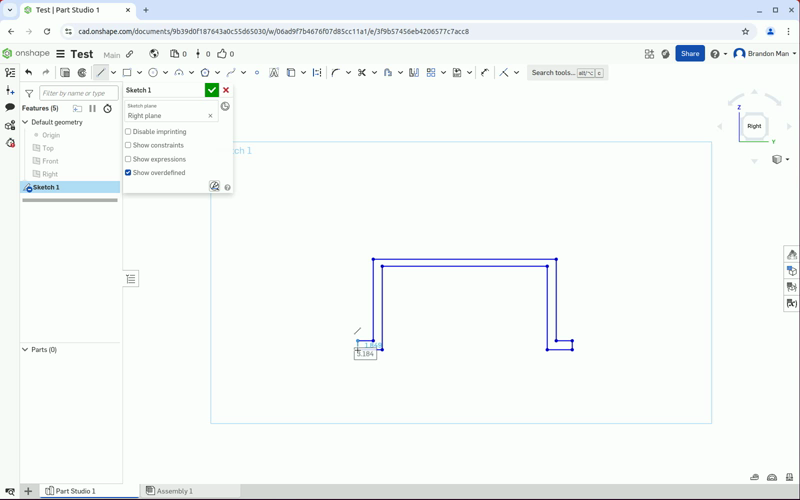
key_up(shift)
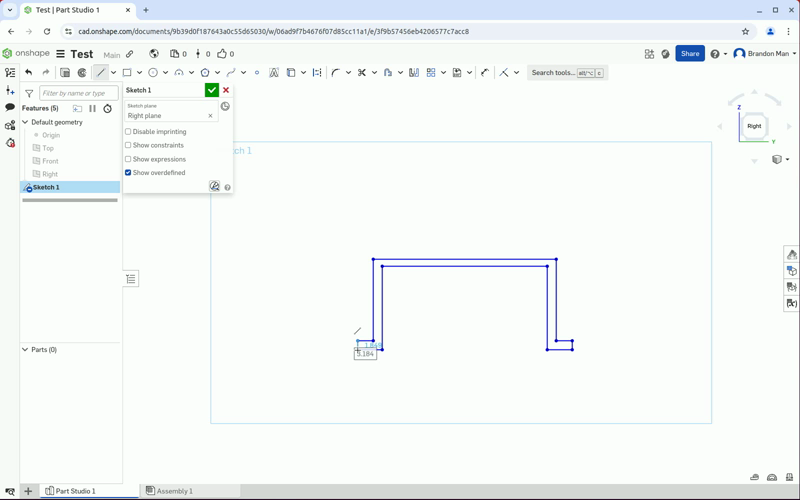
click(357, 349)
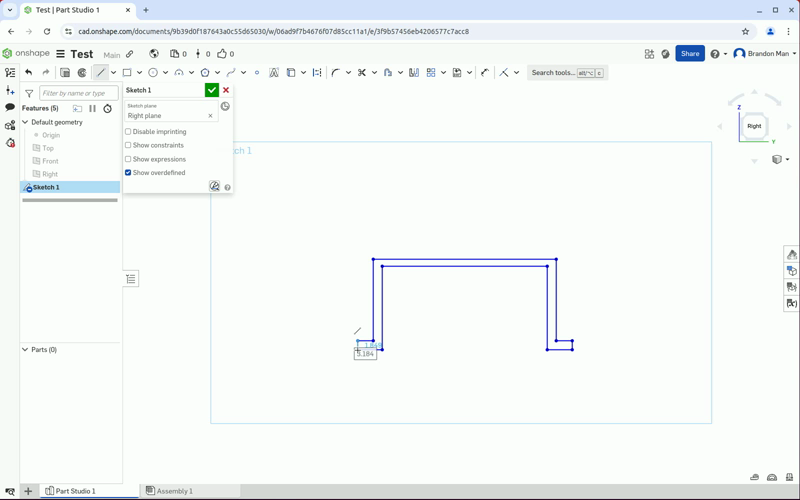
key(esc)
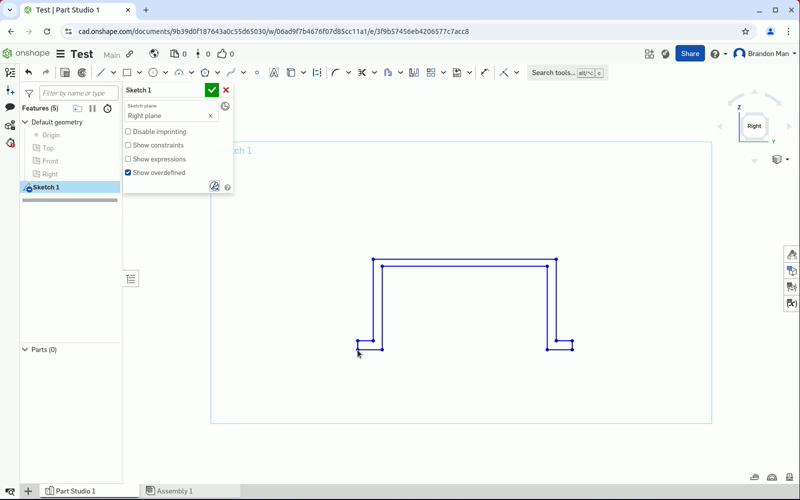
mouse_move(553, 333)
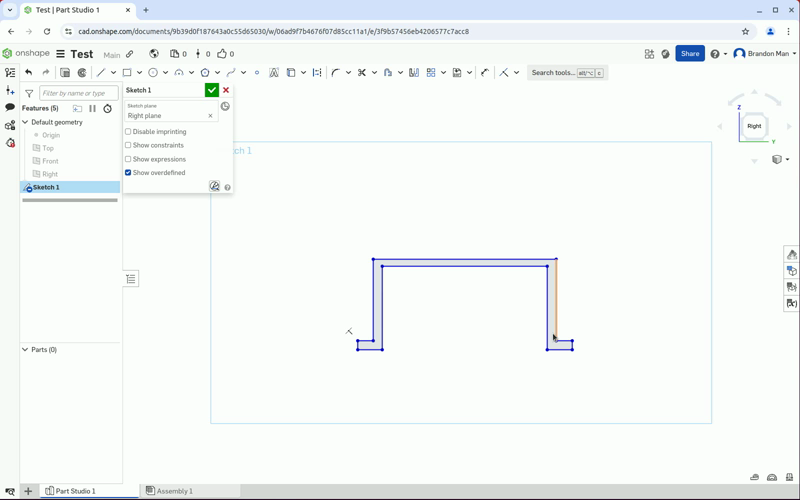
click(553, 333)
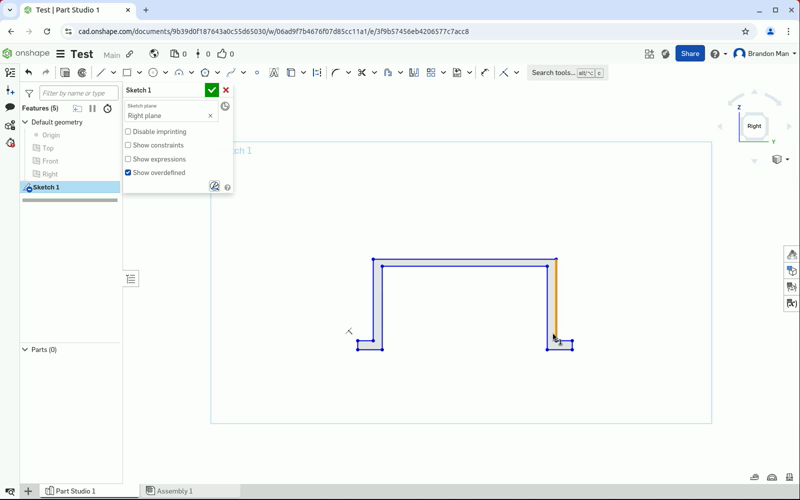
mouse_move(73, 352)
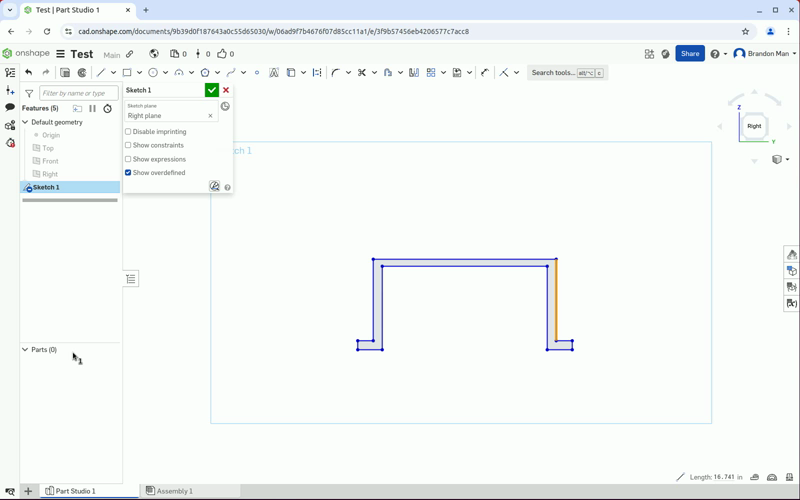
key(shift+y)
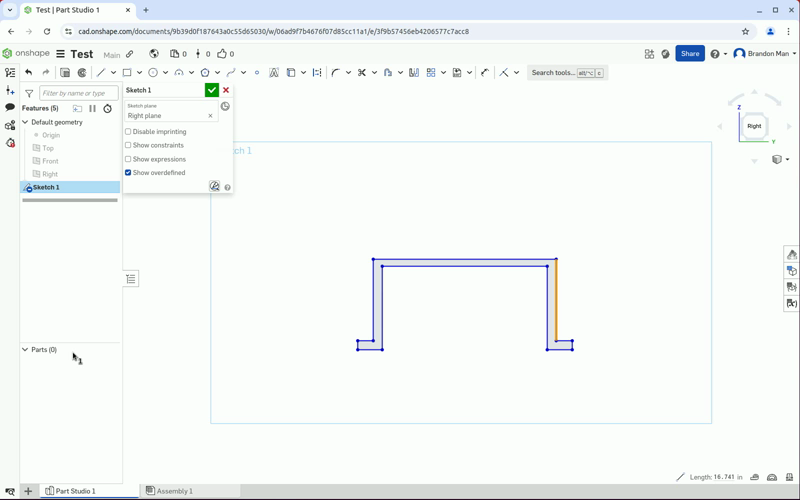
key(shift+e)
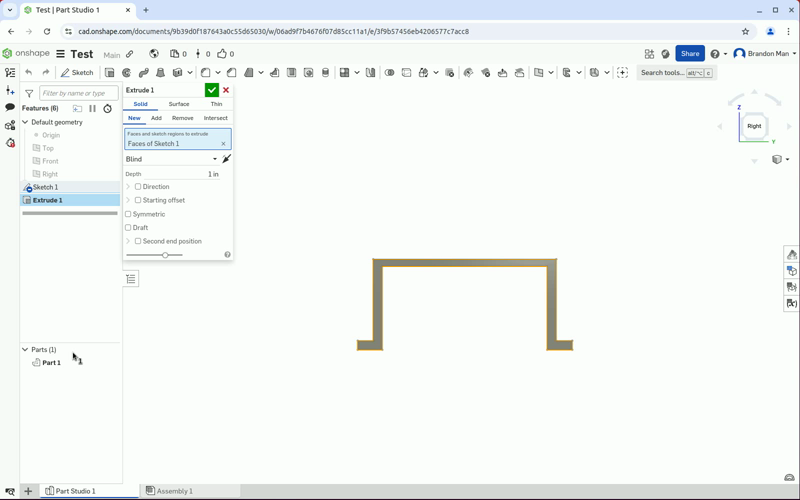
mouse_move(143, 106)
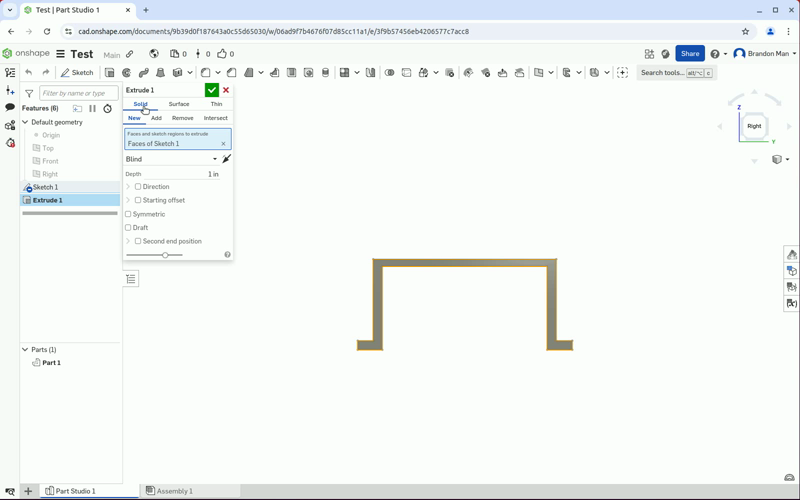
click(143, 106)
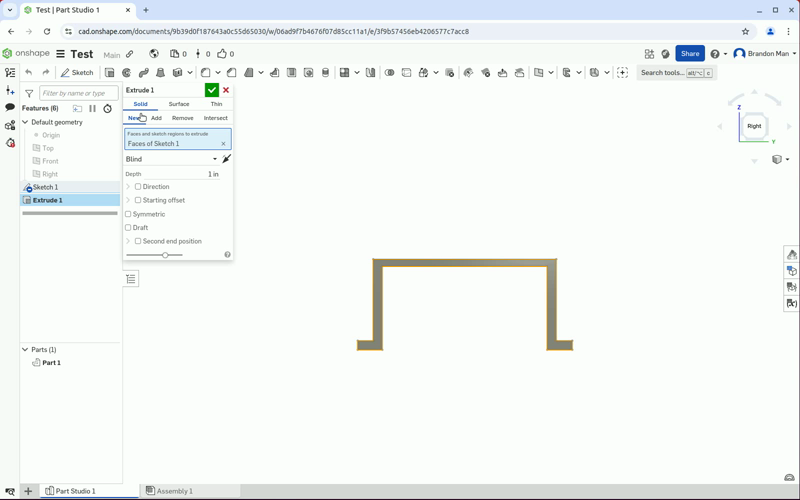
mouse_move(137, 120)
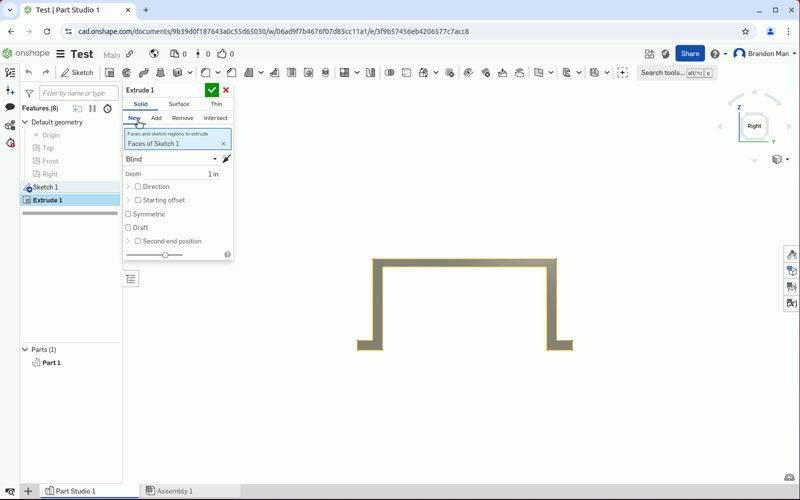
click(137, 120)
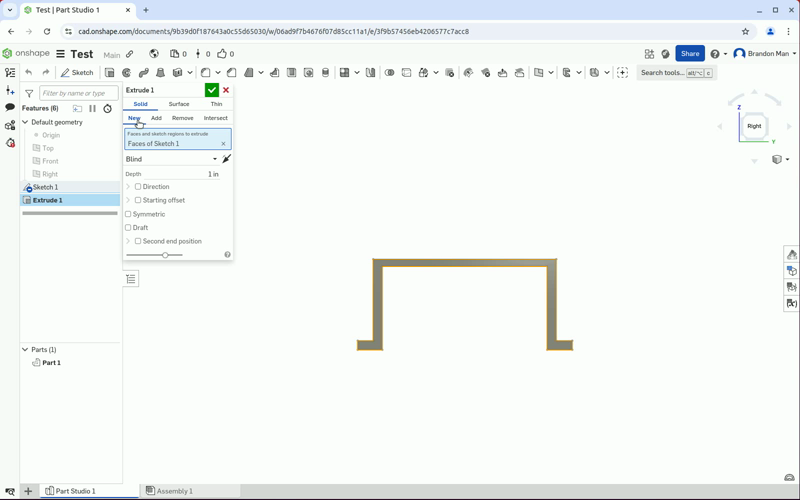
key(tab, 4)
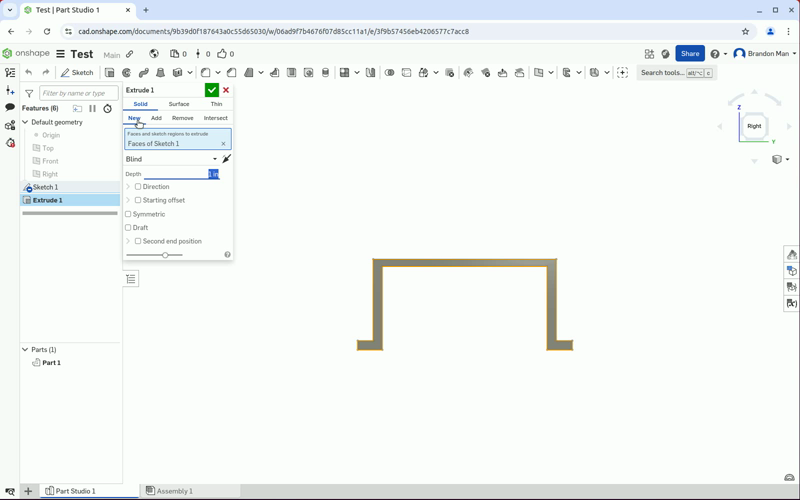
text(4.333)
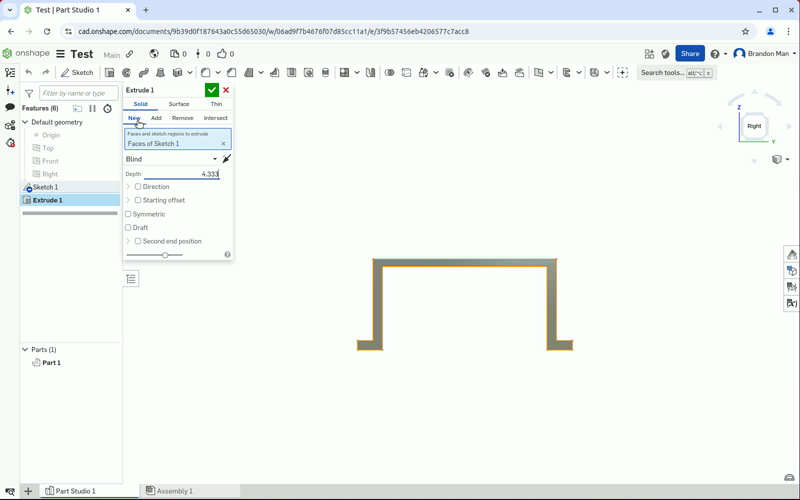
key(enter)
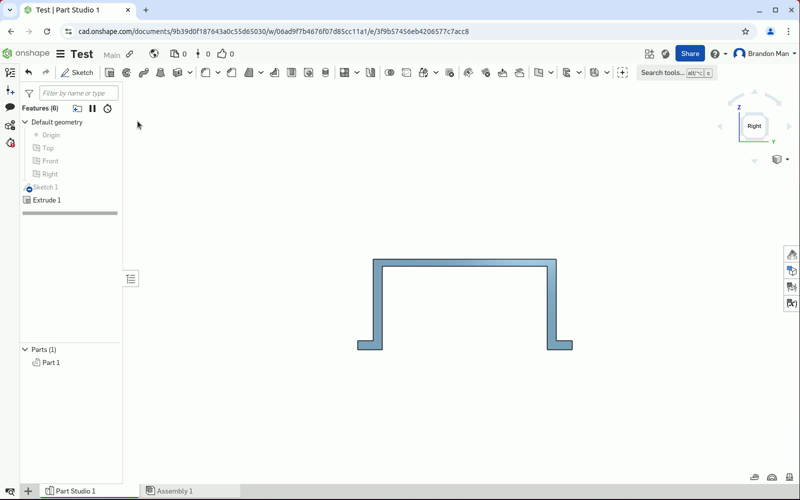
key(shift+h)
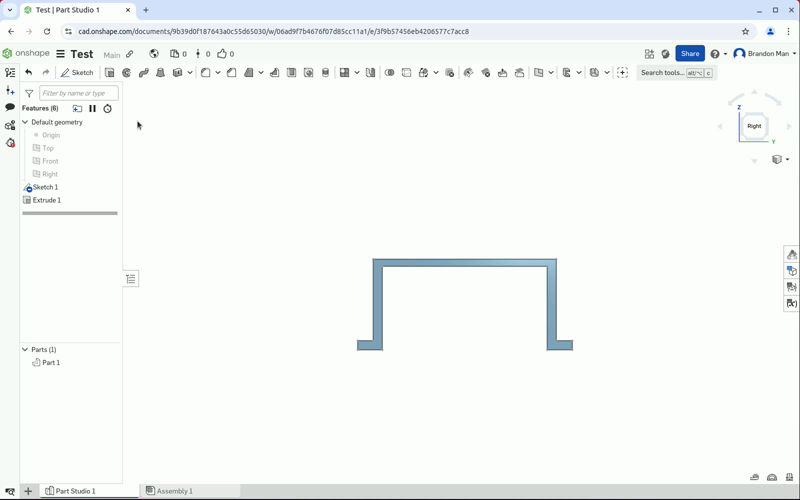
key(shift+h)
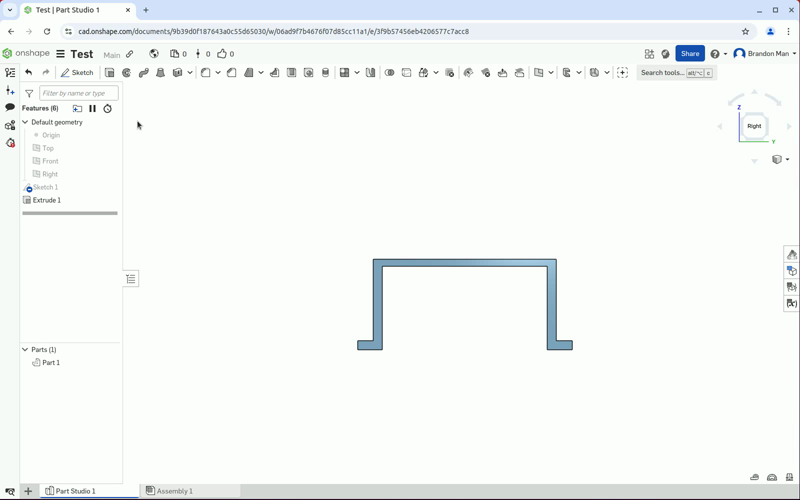
mouse_move(73, 189)
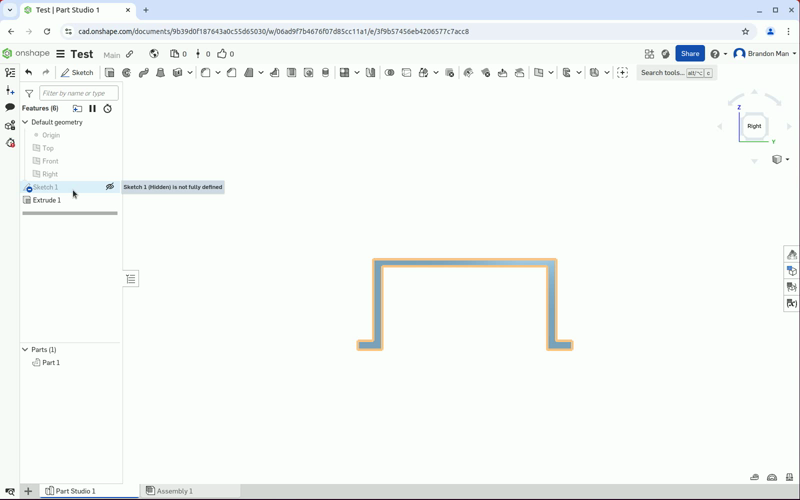
click(73, 189)
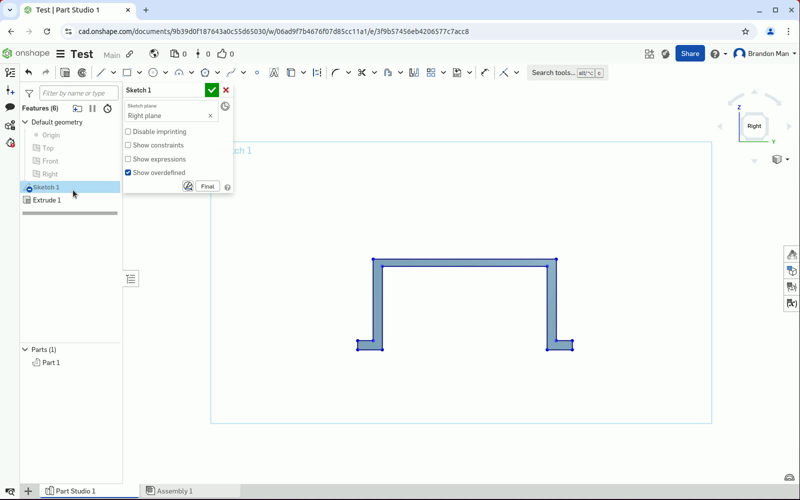
mouse_move(229, 92)
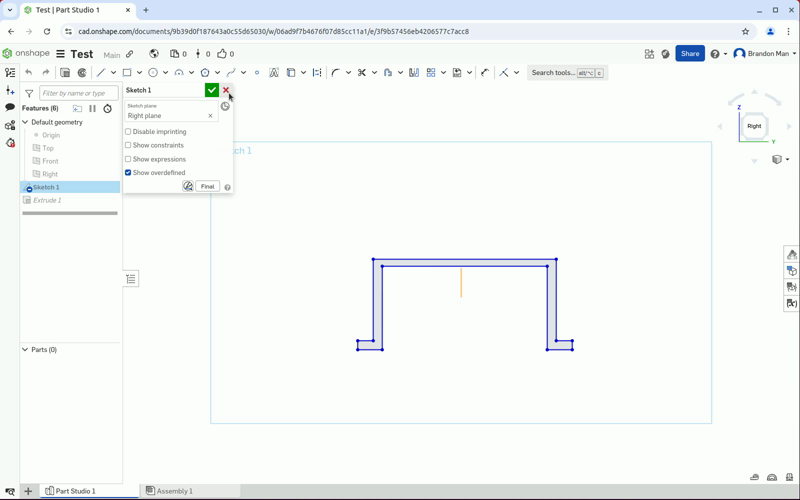
click(229, 92)
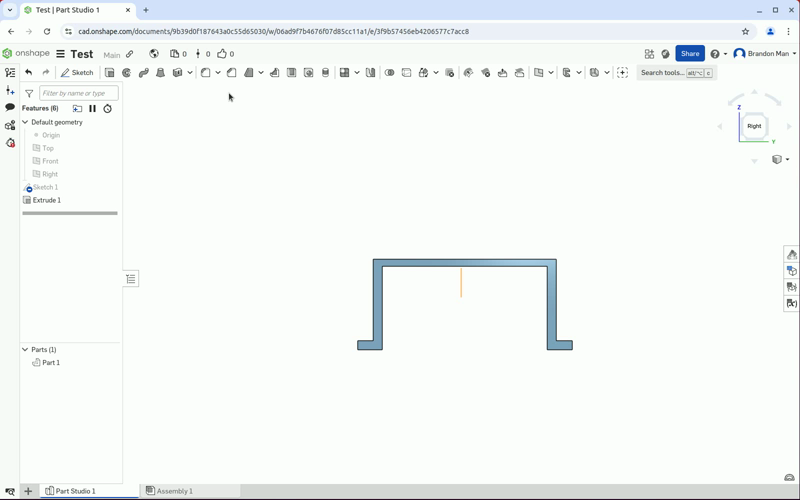
mouse_move(73, 352)
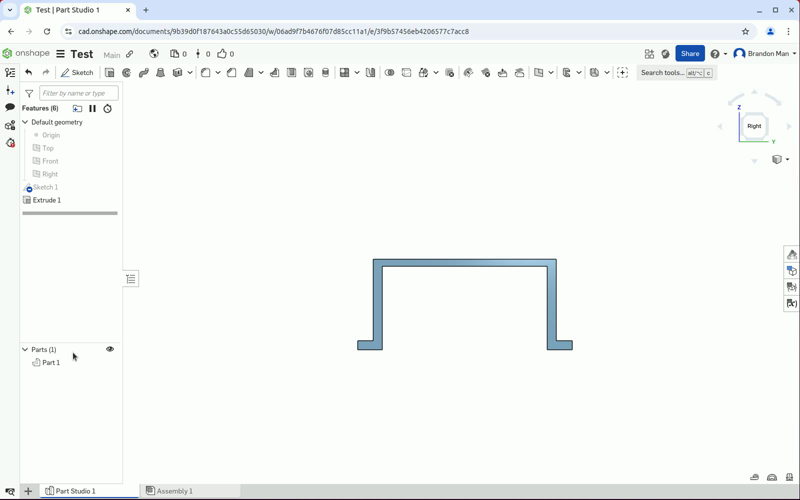
key(y)
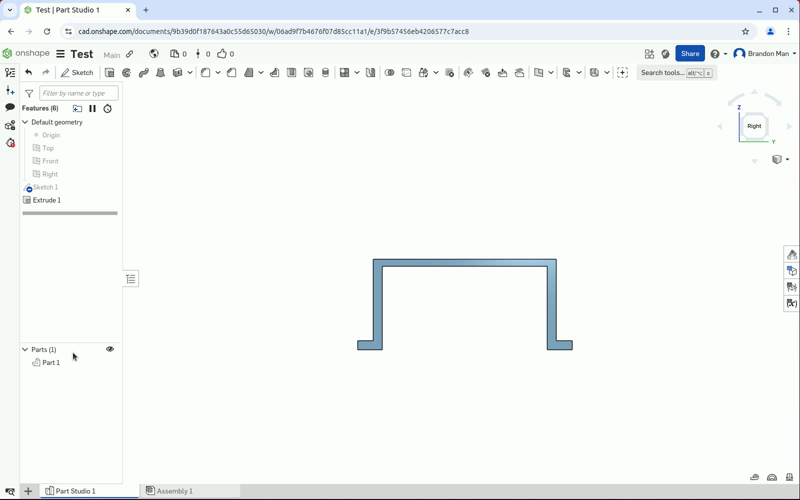
key(shift+p)
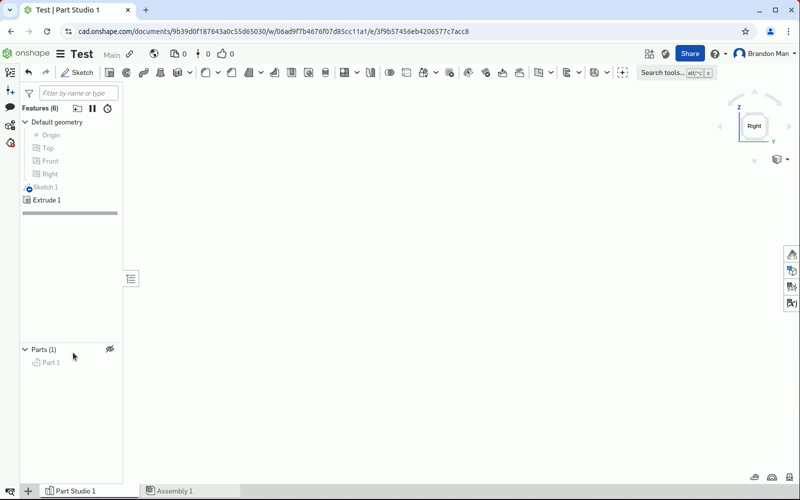
key(space)
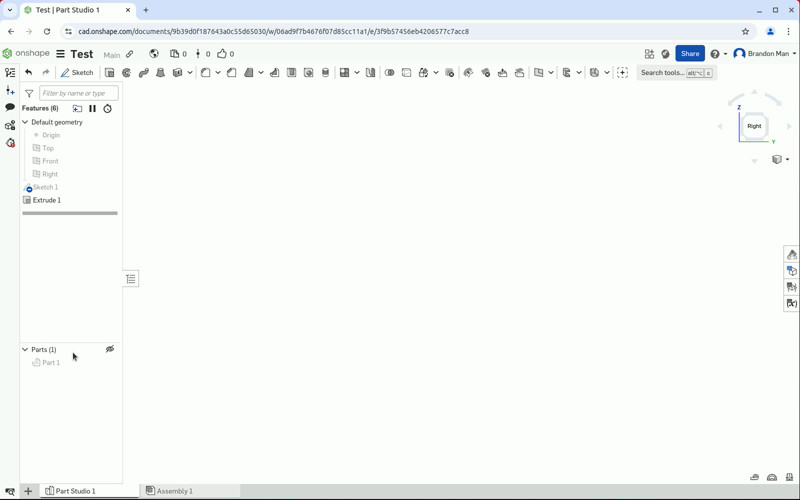
key_down(shift)
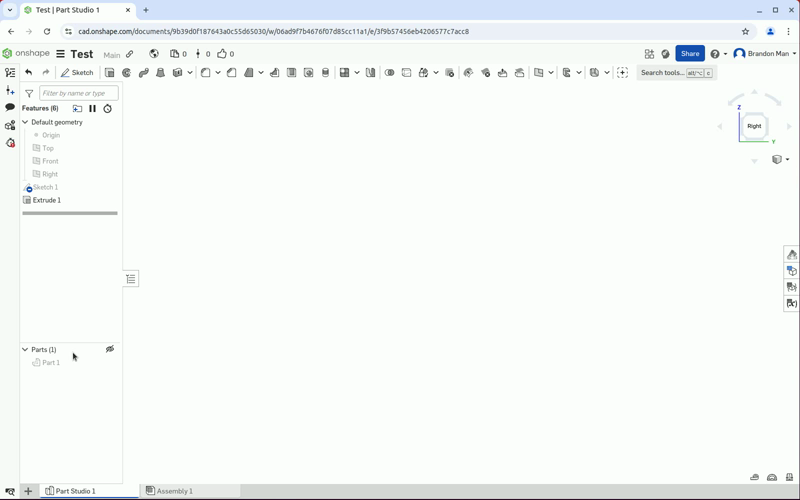
key(right)
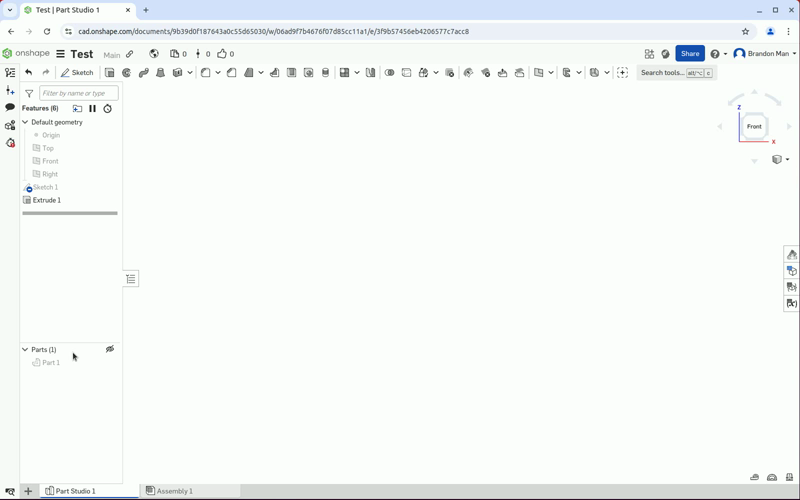
key_up(shift)
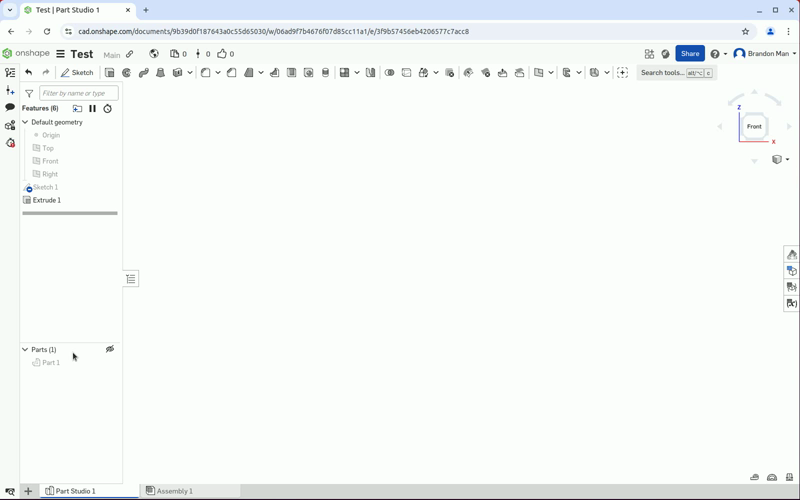
key(space)
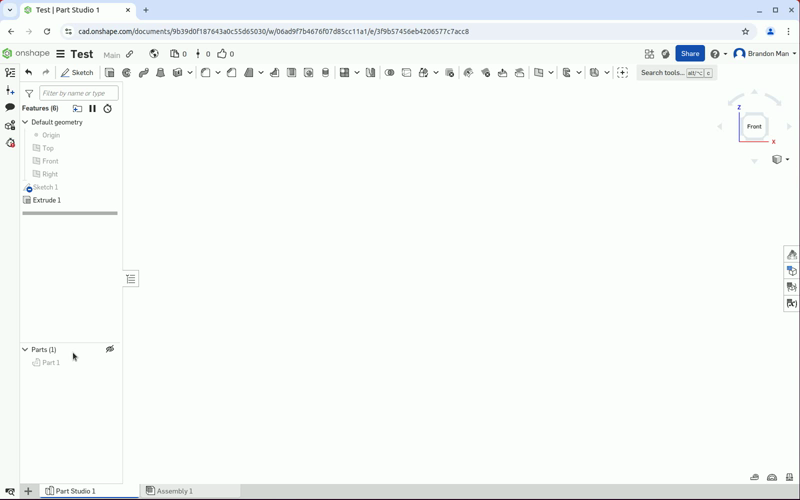
key_down(shift)
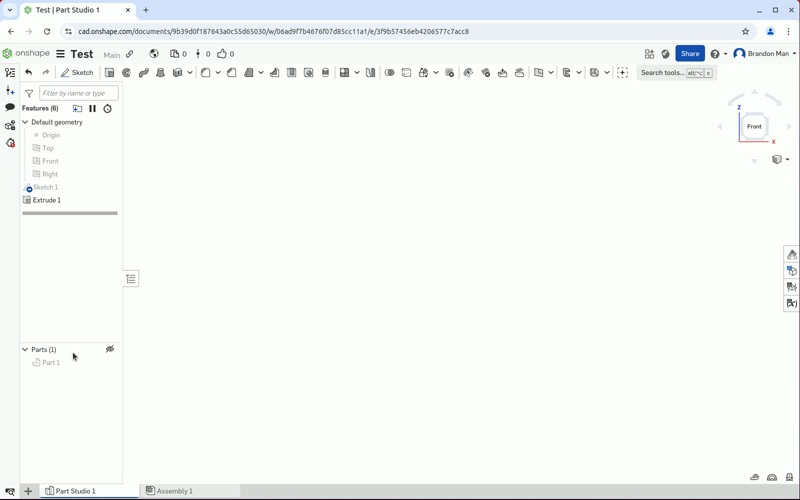
key(down)
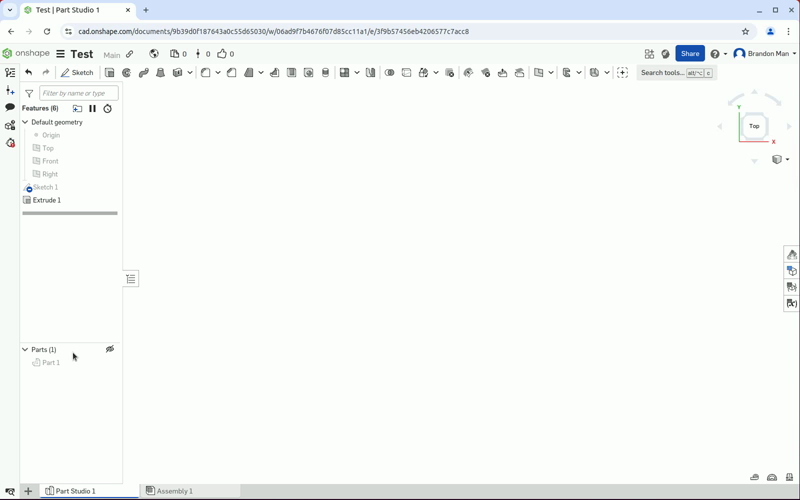
key_up(shift)
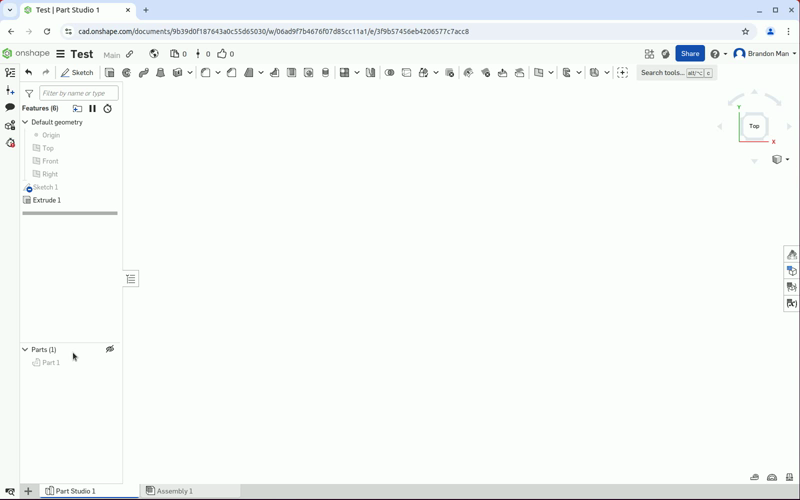
mouse_move(73, 352)
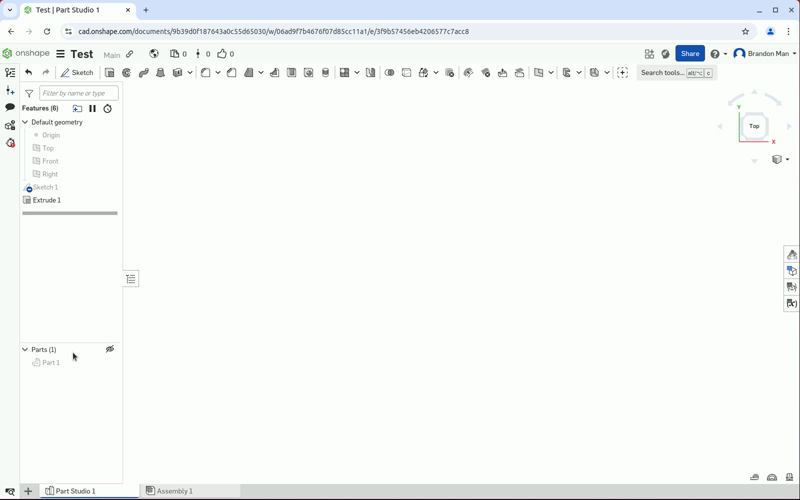
key(shift+y)
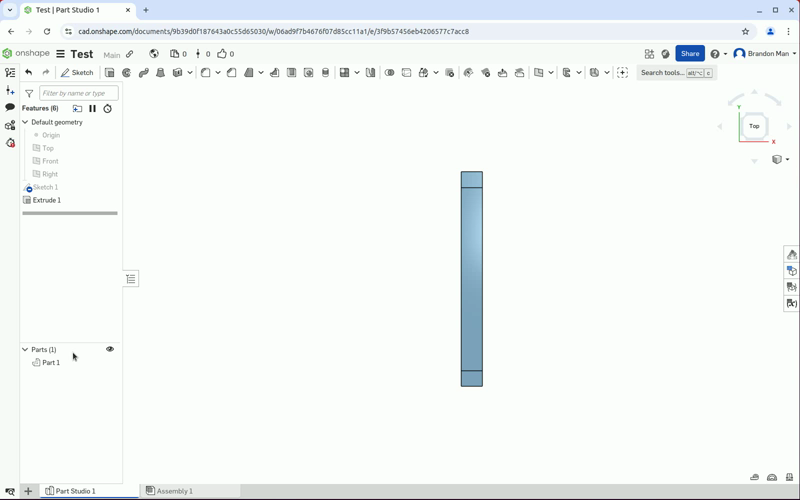
mouse_move(541, 75)
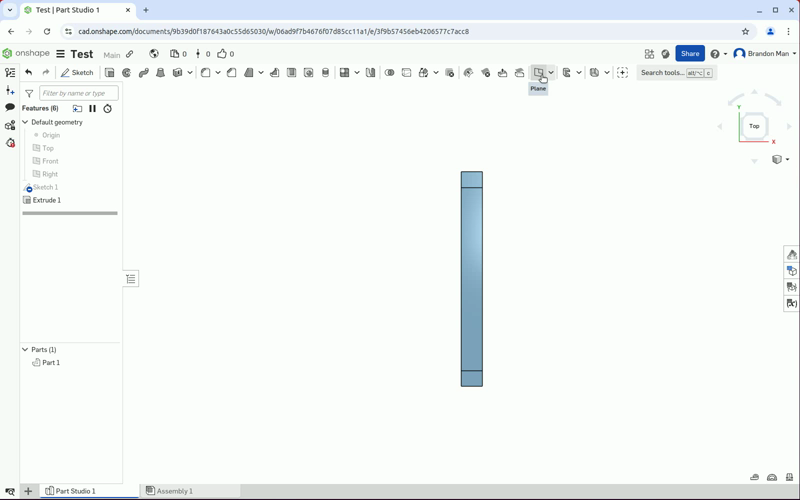
click(541, 75)
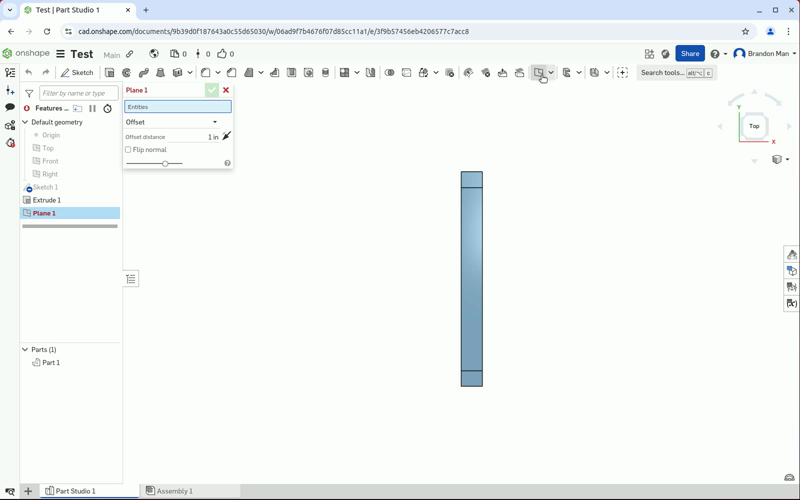
mouse_move(73, 150)
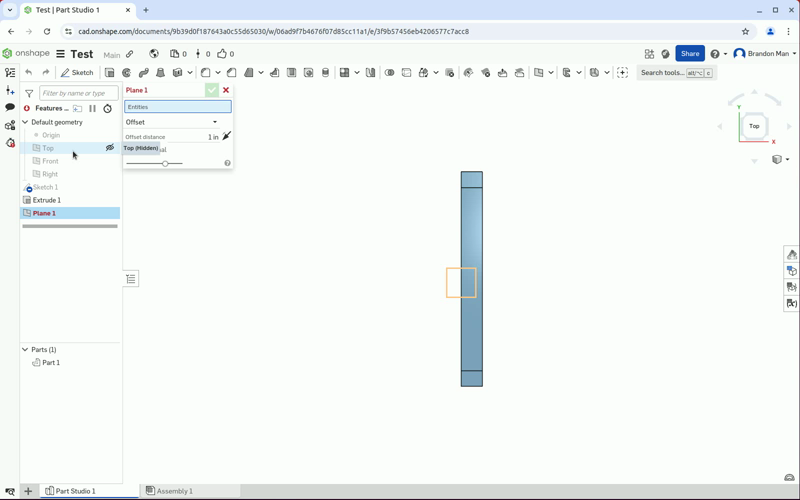
click(73, 150)
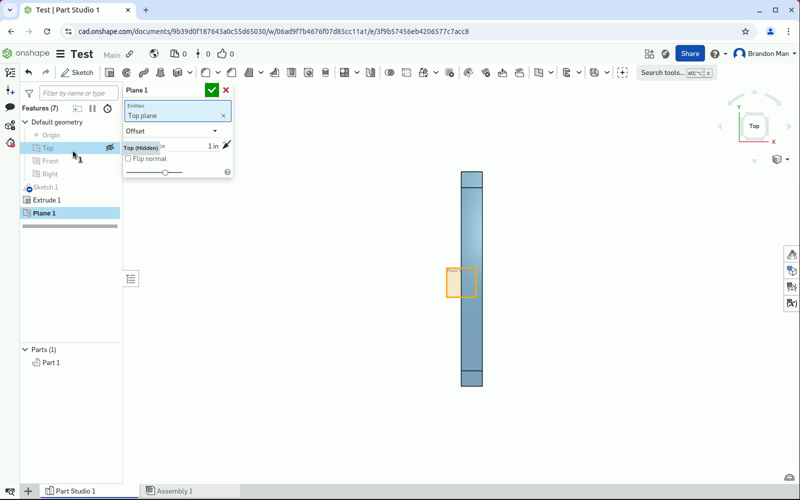
key(tab, 2)
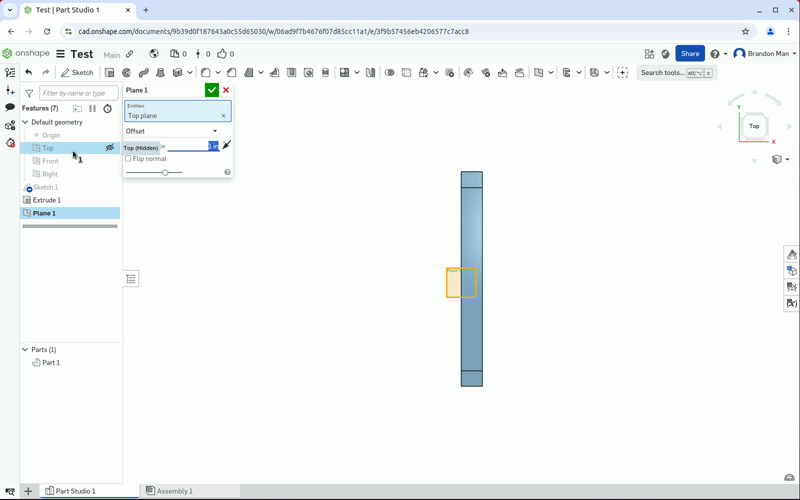
text(11.801)
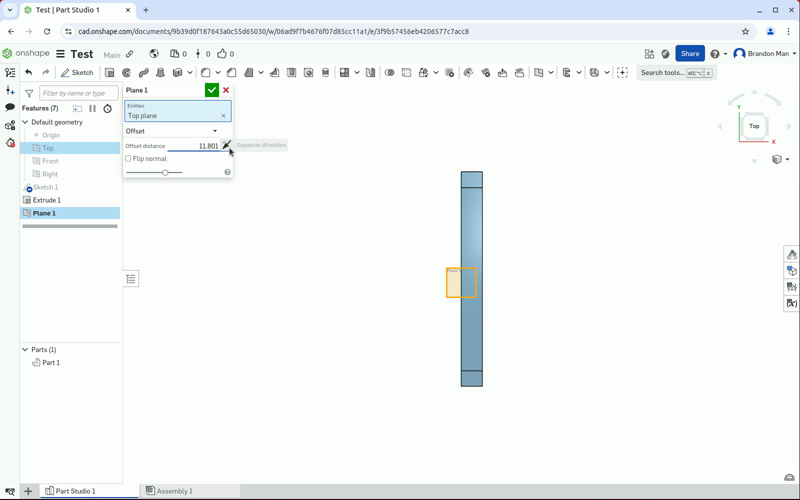
mouse_move(229, 147)
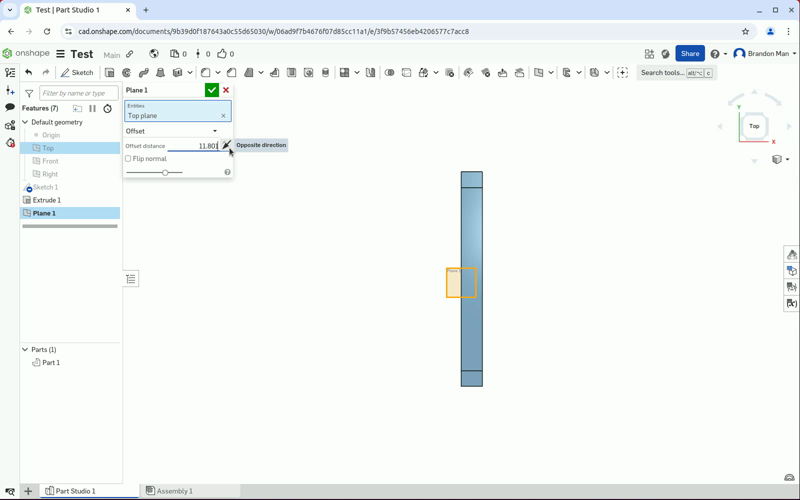
click(229, 147)
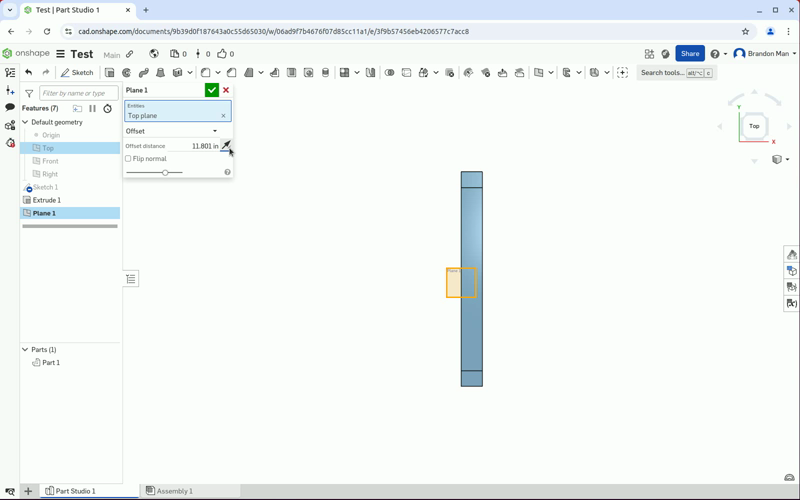
key(enter, 2)
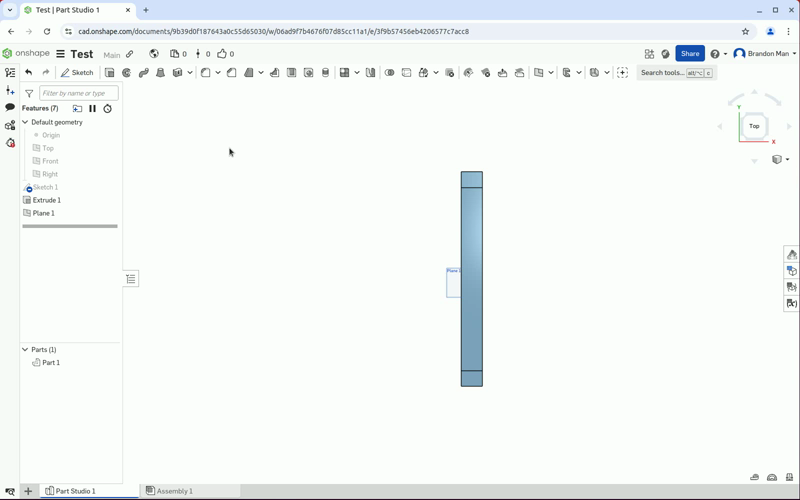
key(shift+s)
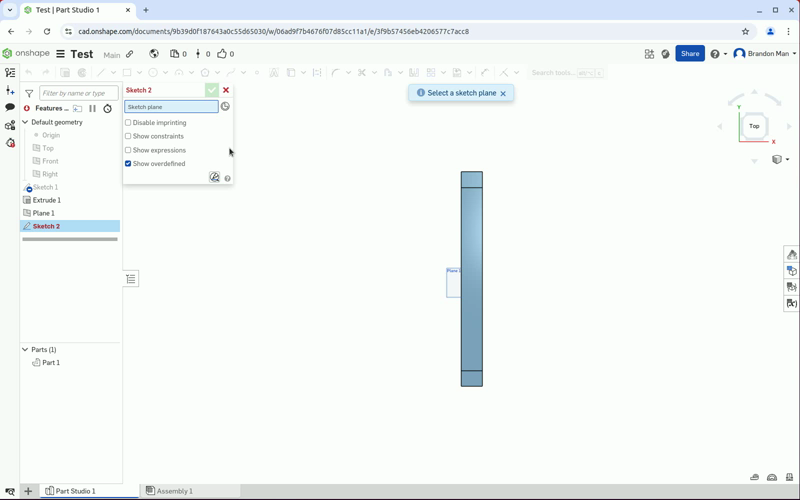
mouse_move(73, 215)
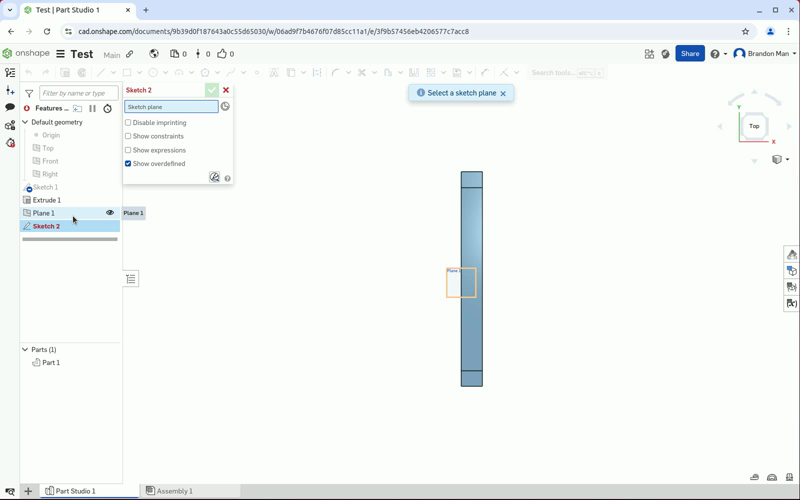
click(73, 215)
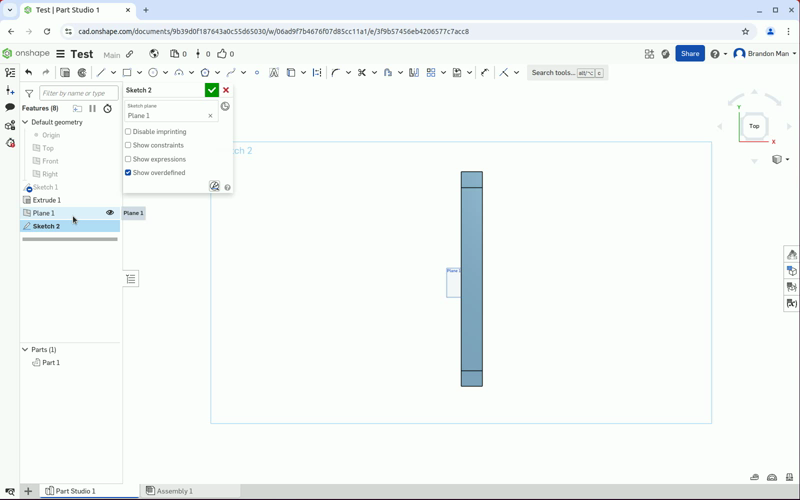
mouse_move(73, 352)
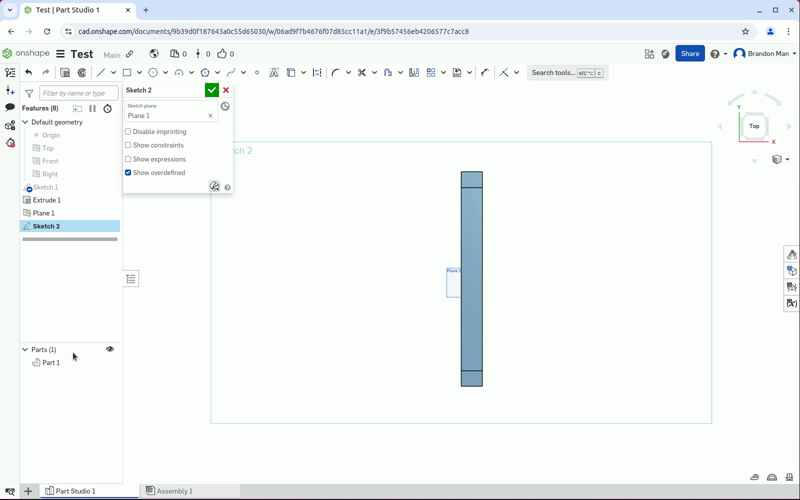
key(y)
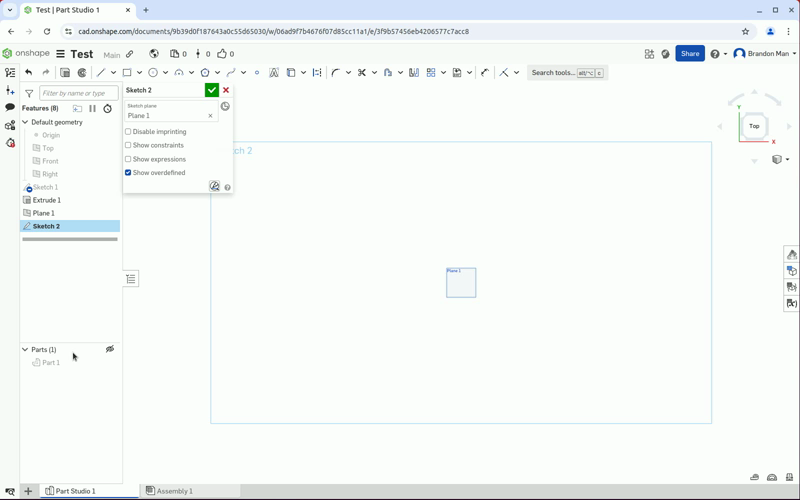
key(c)
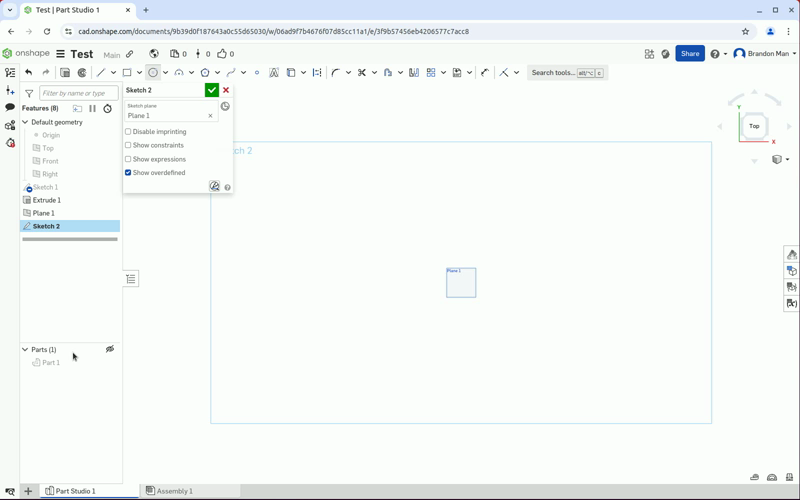
key_down(shift)
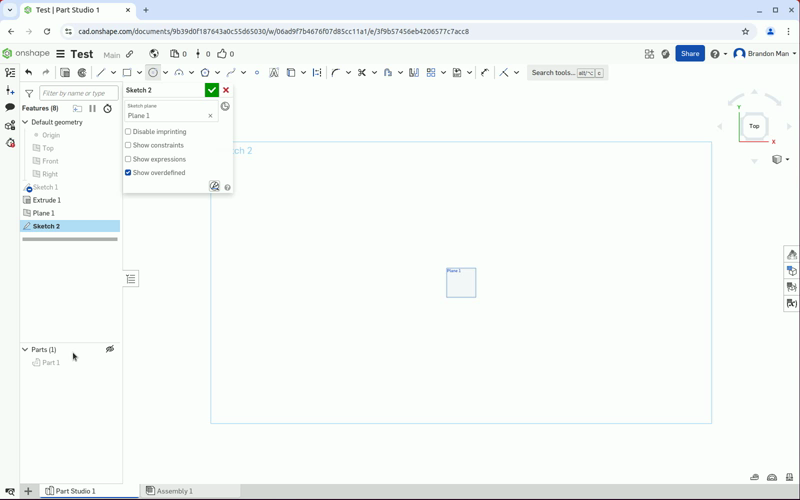
mouse_move(471, 178)
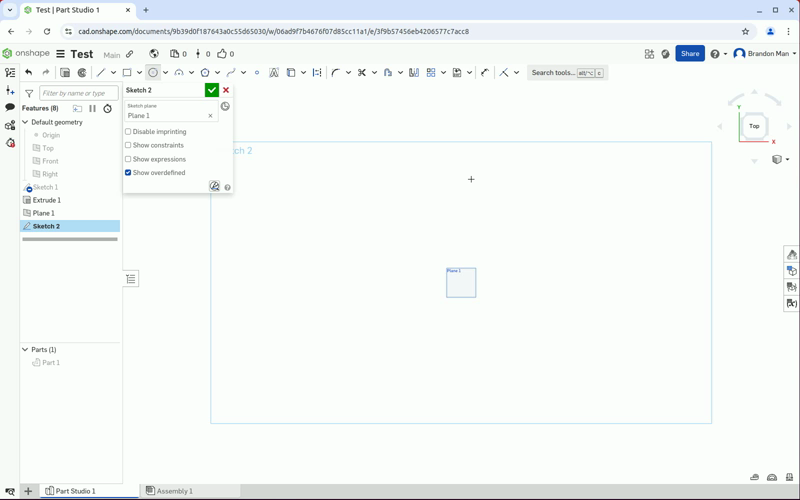
click(471, 178)
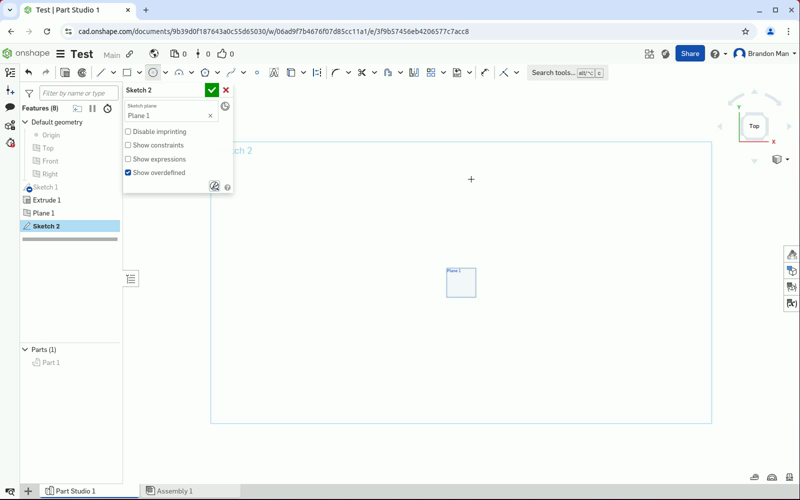
key_up(shift)
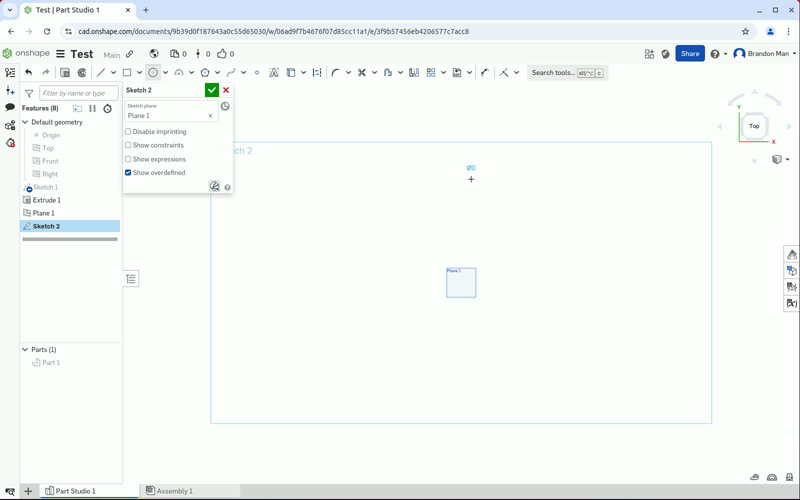
mouse_move(476, 178)
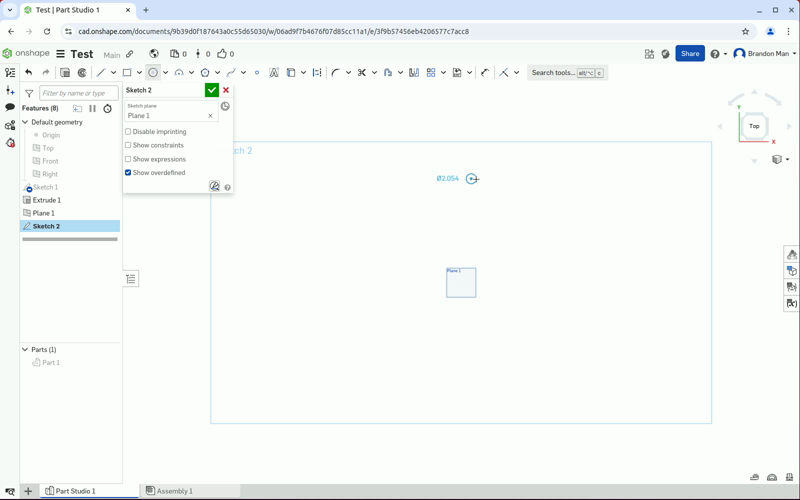
click(476, 178)
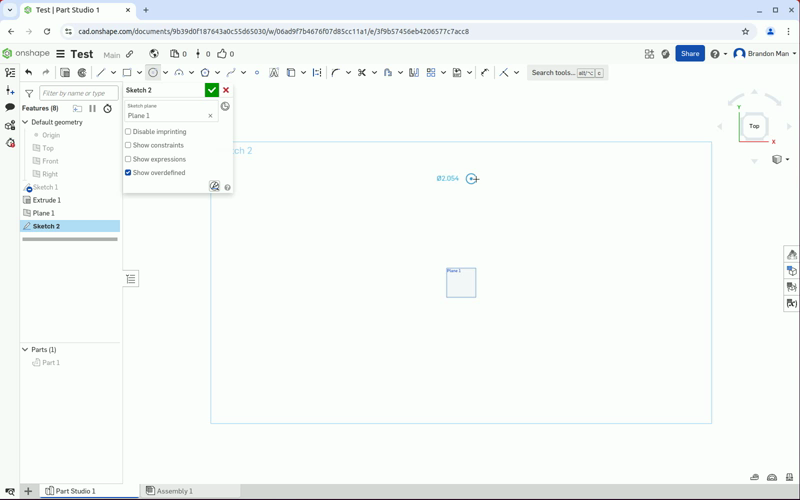
key(esc)
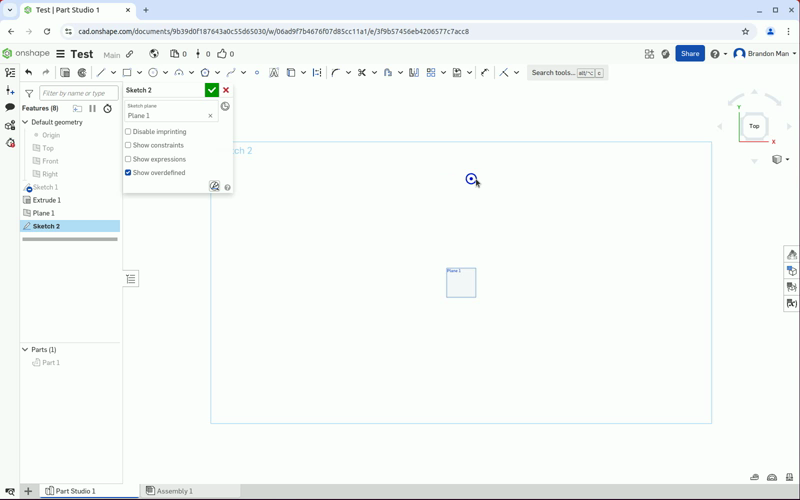
mouse_move(474, 180)
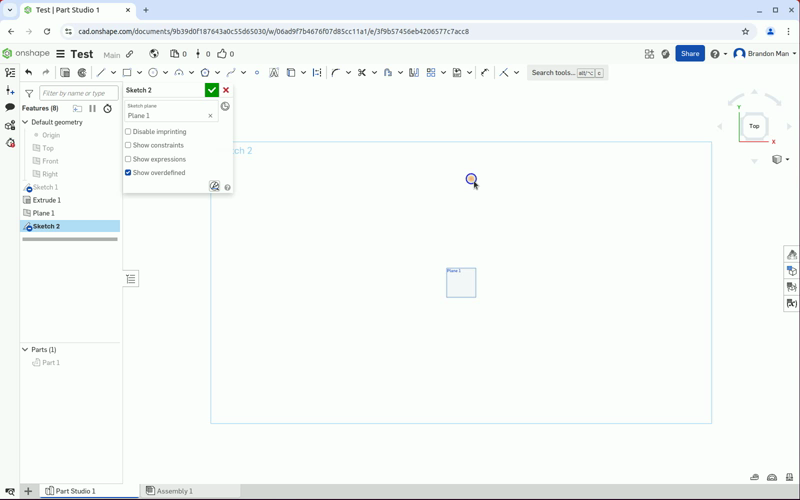
scroll(6)
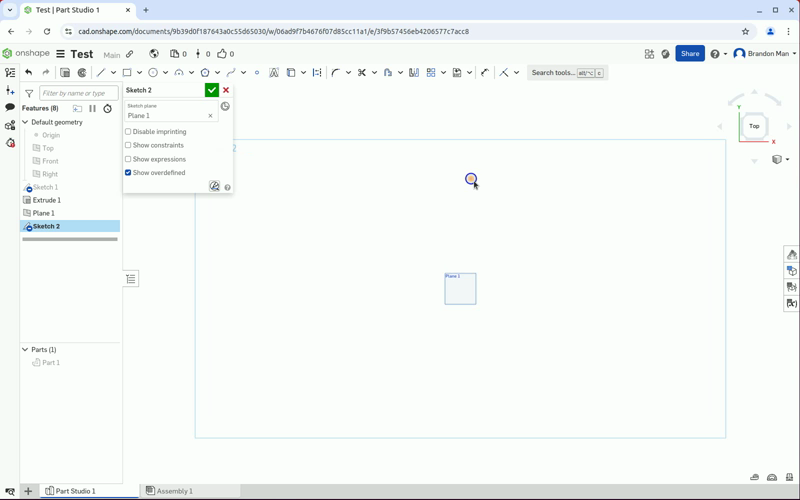
scroll(6)
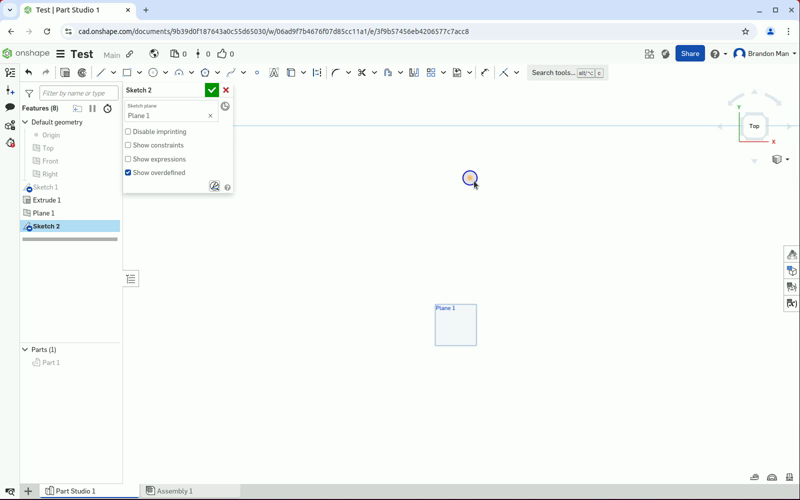
scroll(6)
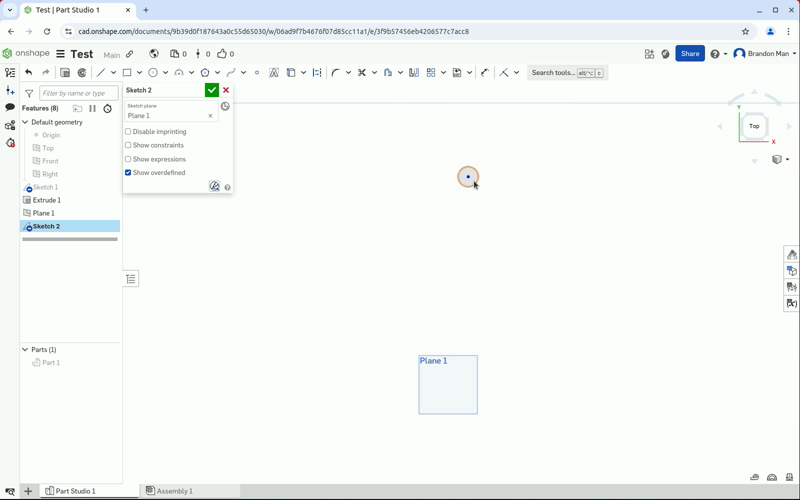
scroll(6)
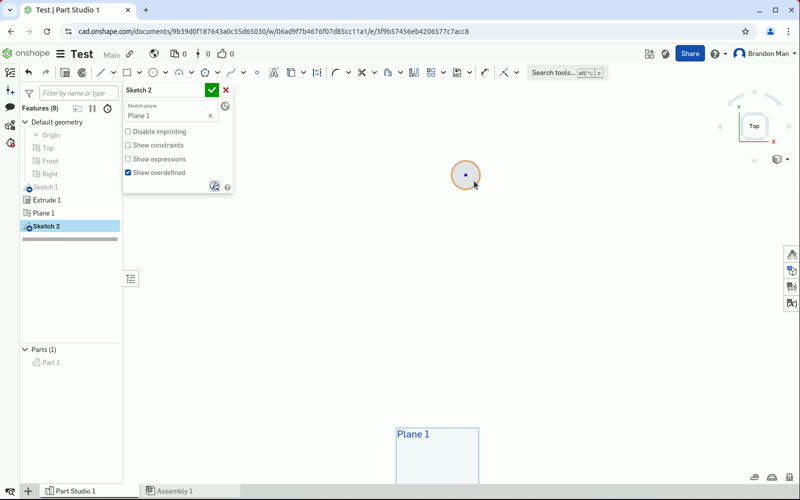
scroll(6)
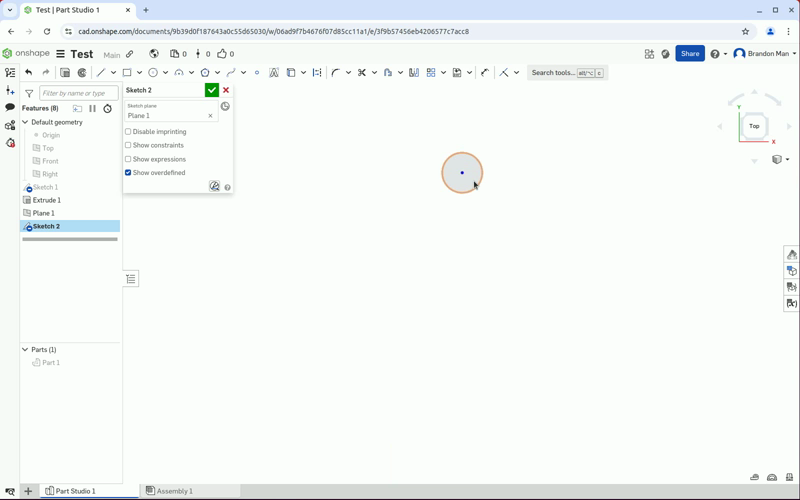
scroll(6)
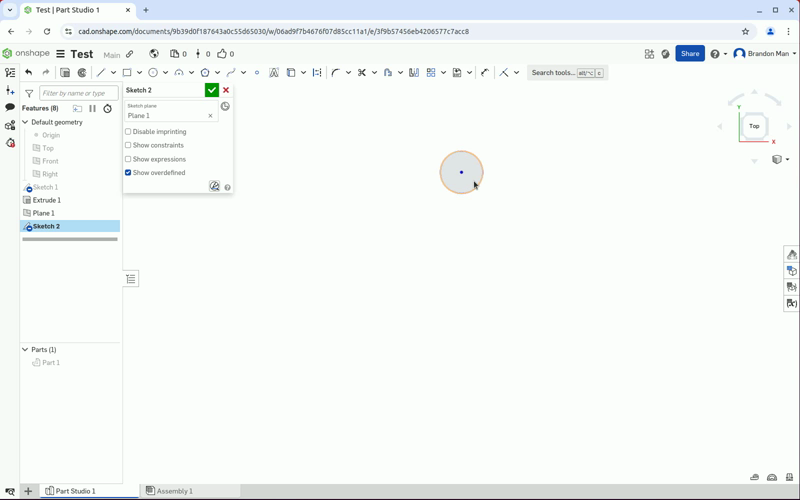
scroll(6)
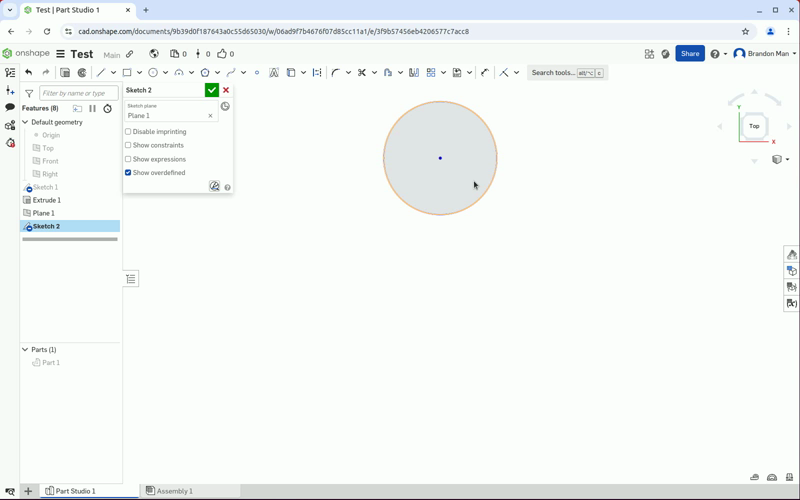
click(474, 180)
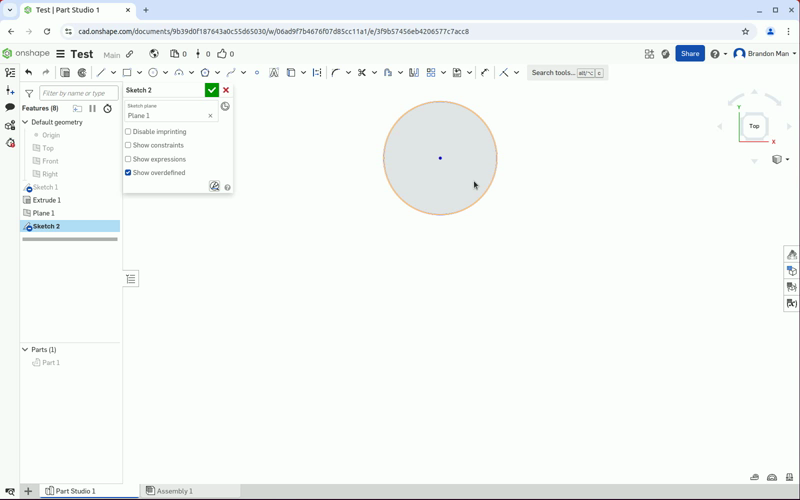
scroll(-6)
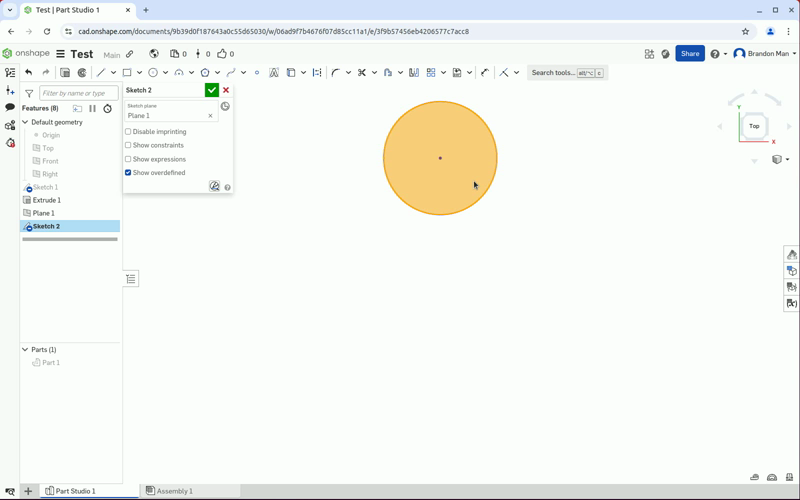
scroll(-6)
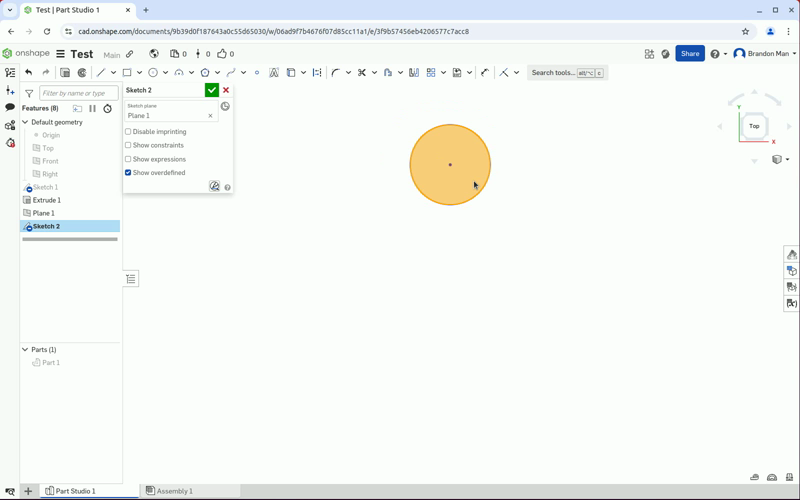
scroll(-6)
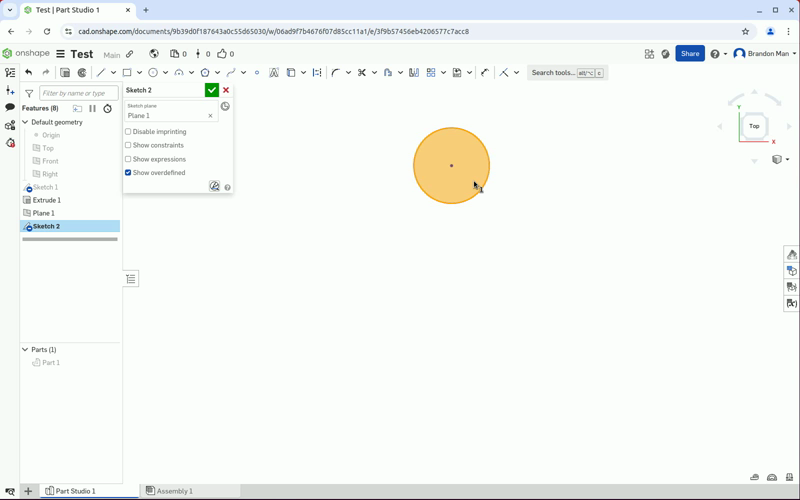
scroll(-6)
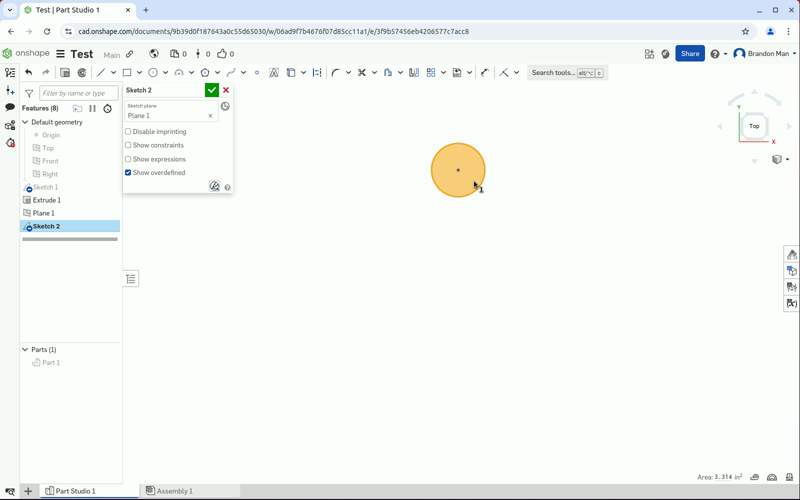
scroll(-6)
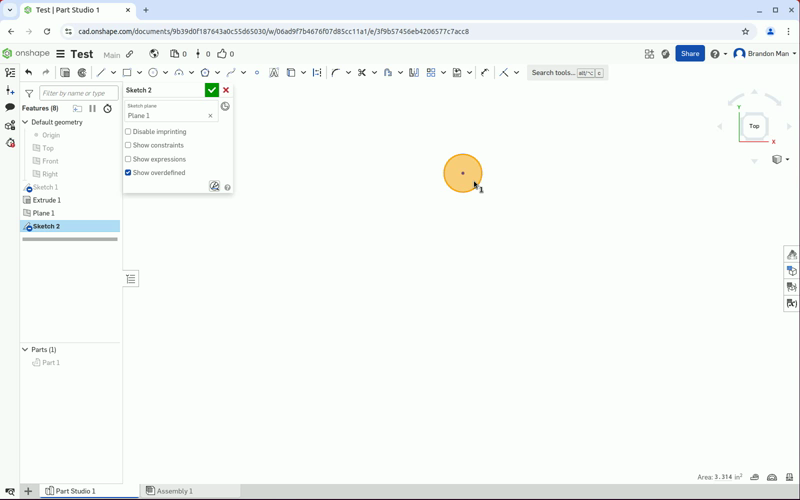
scroll(-6)
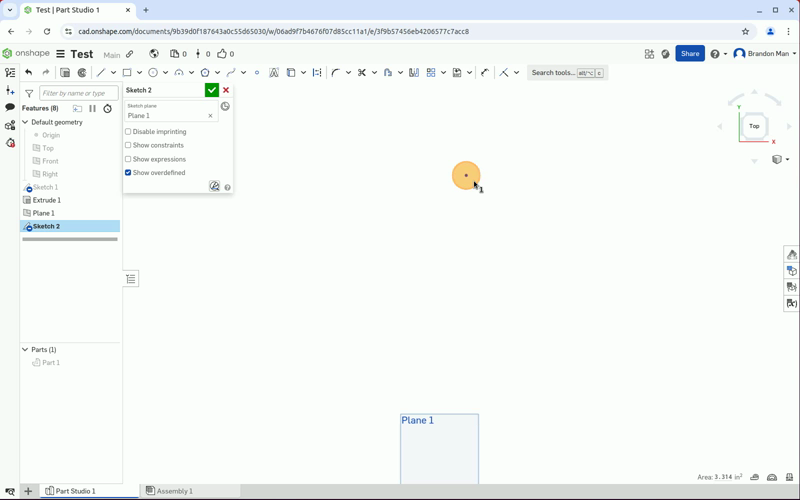
scroll(-6)
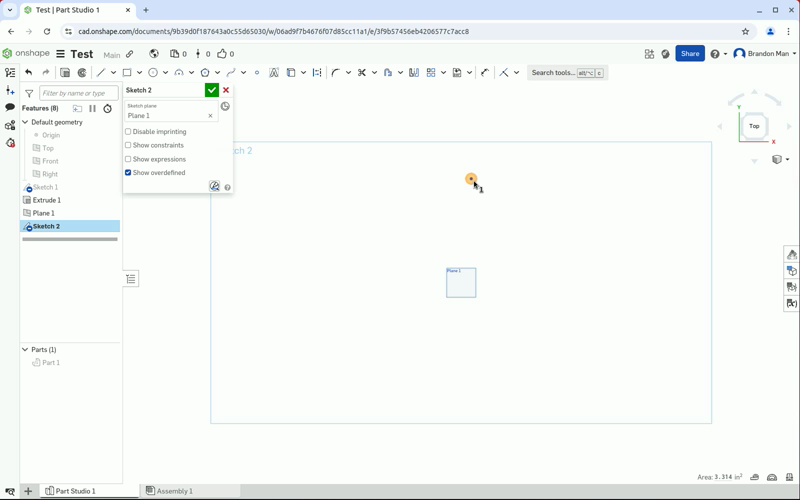
mouse_move(73, 352)
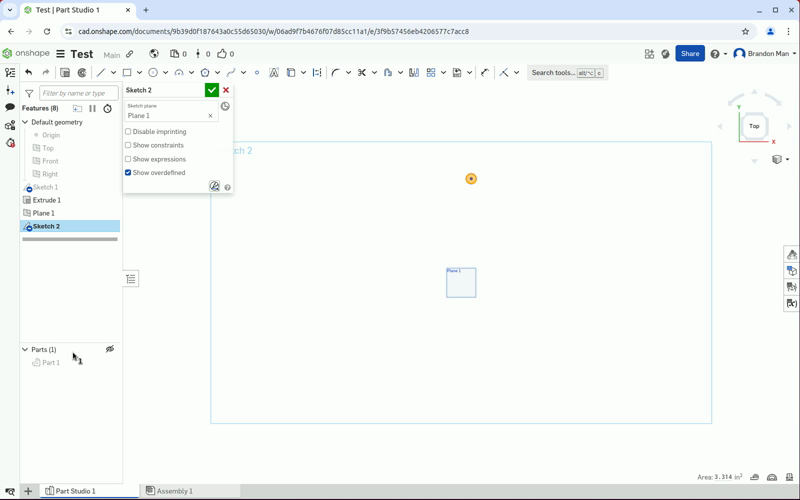
key(shift+y)
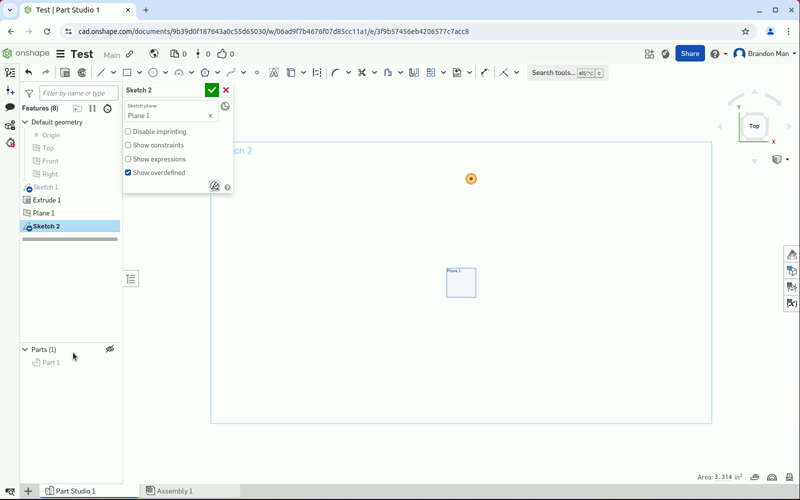
key(shift+e)
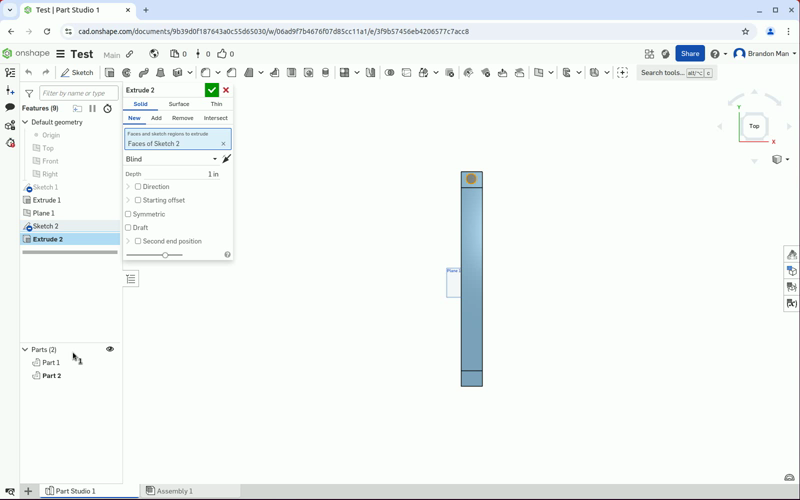
mouse_move(143, 106)
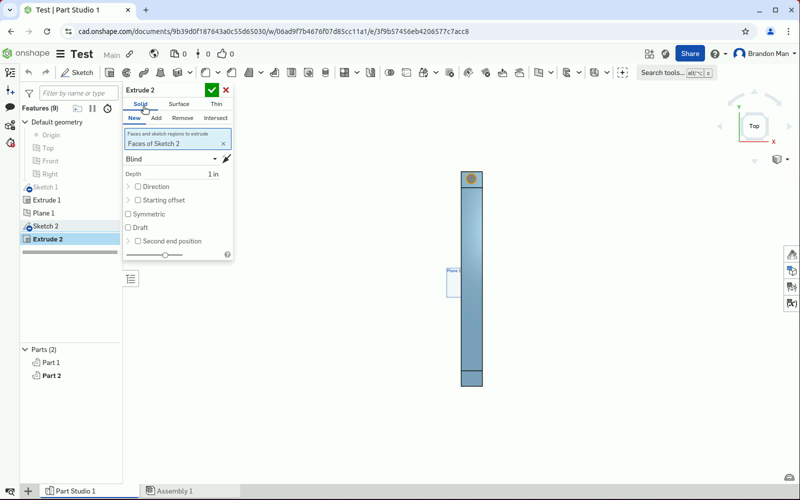
click(143, 106)
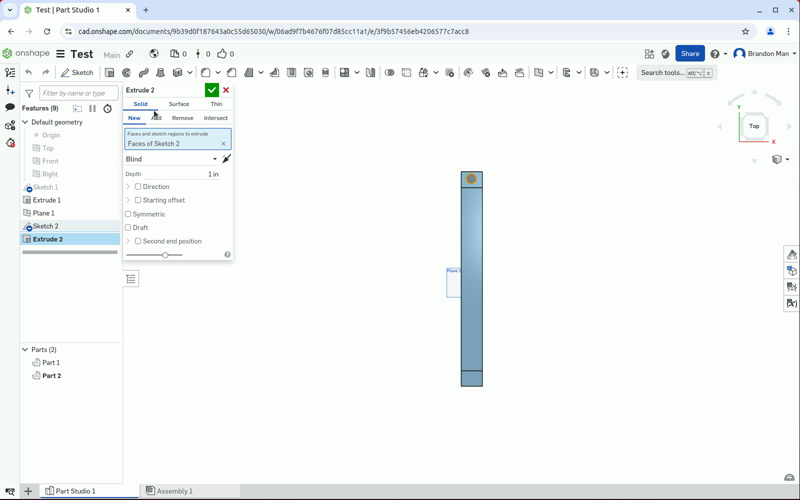
mouse_move(186, 120)
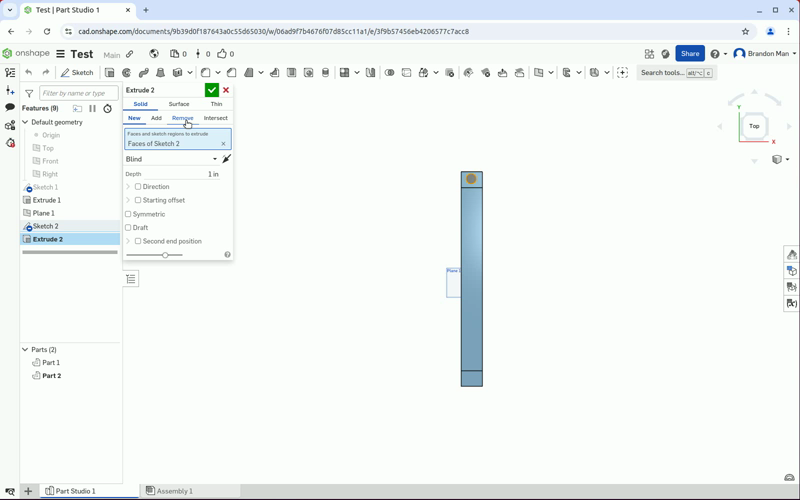
click(186, 120)
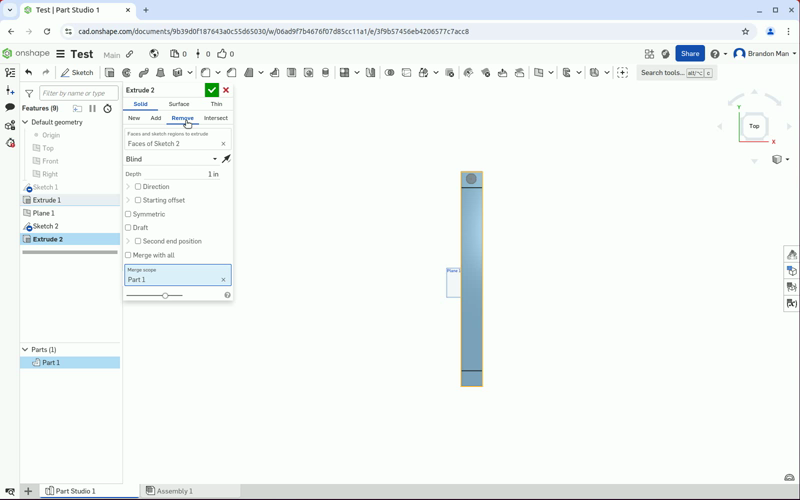
key(tab, 4)
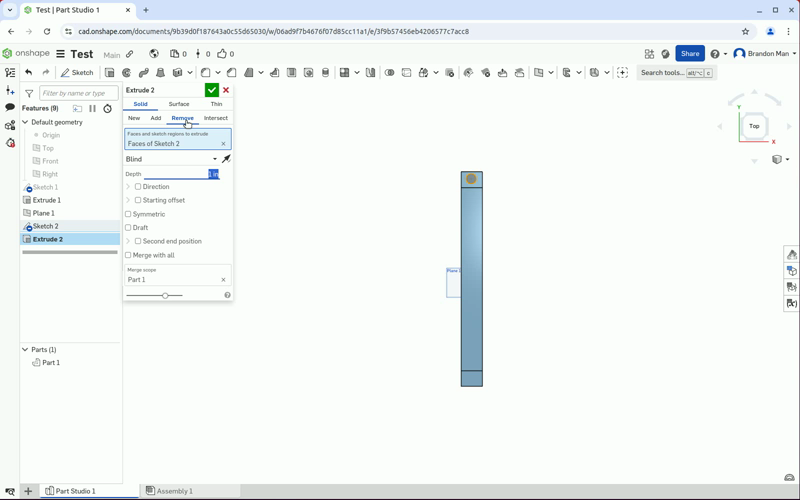
text(10.832)
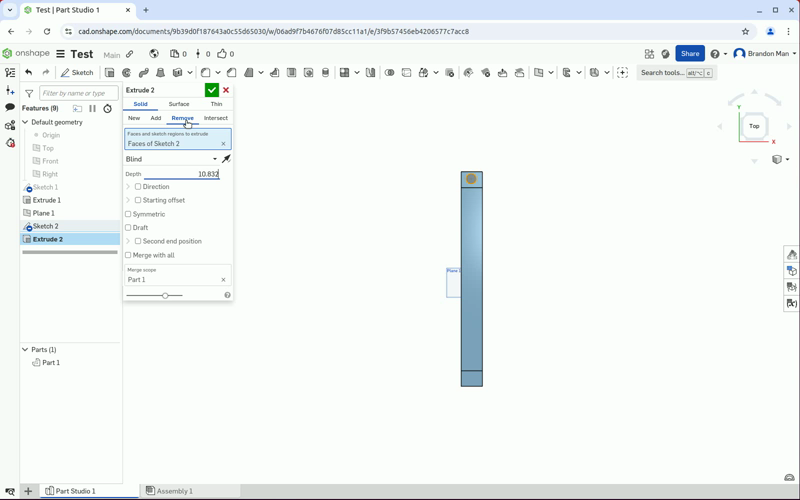
key(tab, 6)
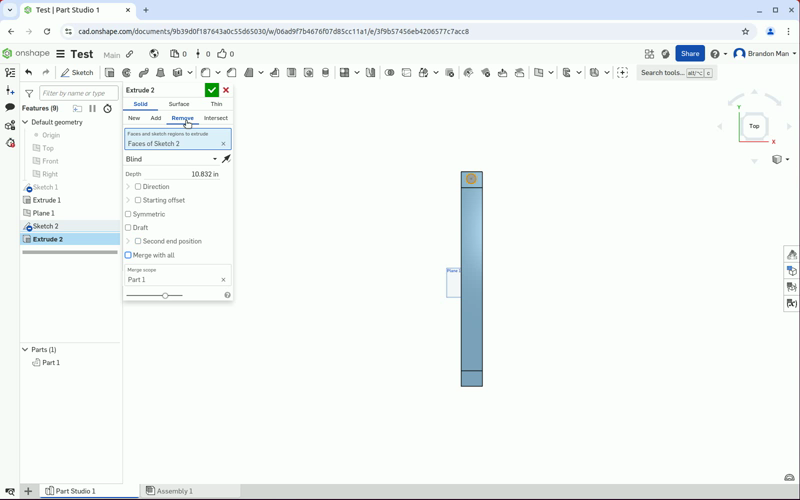
key(space)
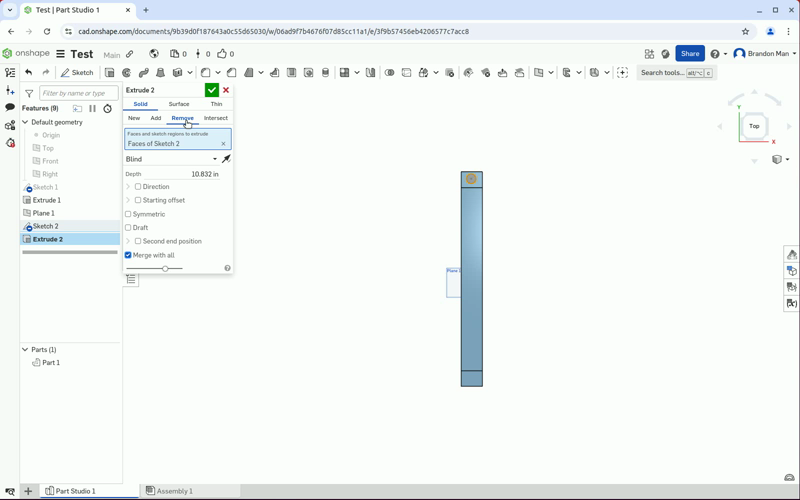
key(enter)
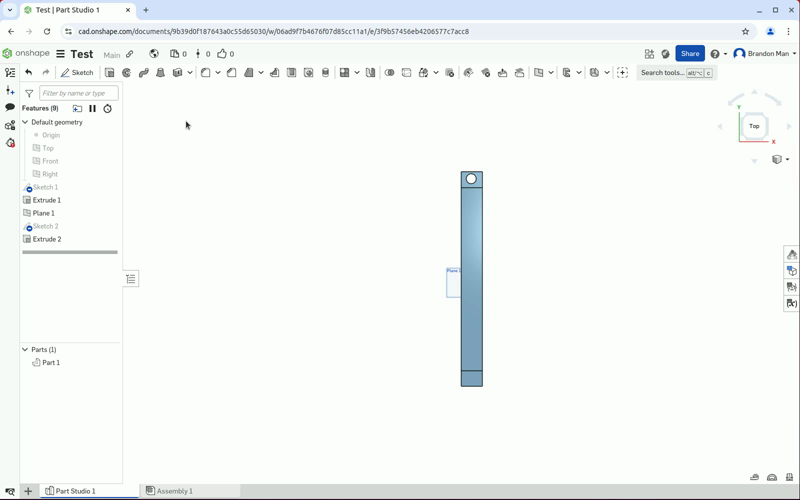
key(shift+h)
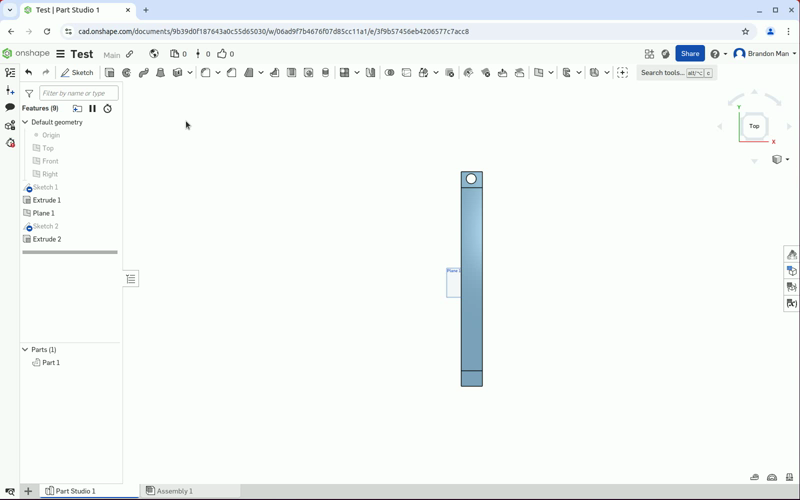
key(shift+h)
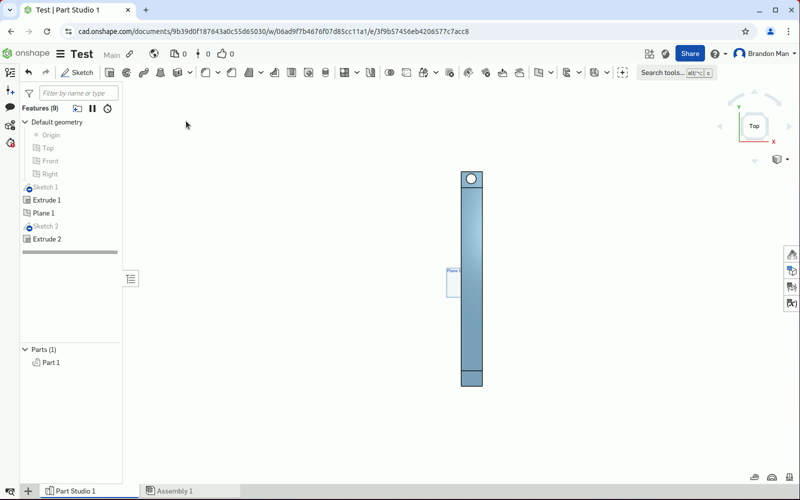
mouse_move(73, 189)
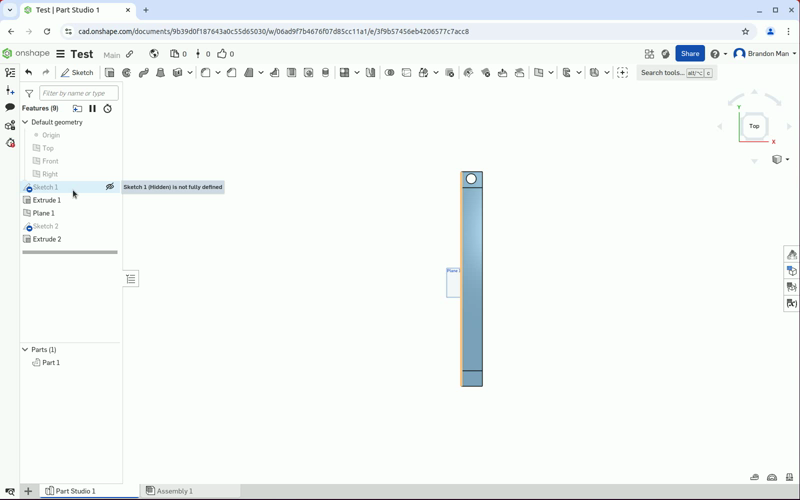
click(73, 189)
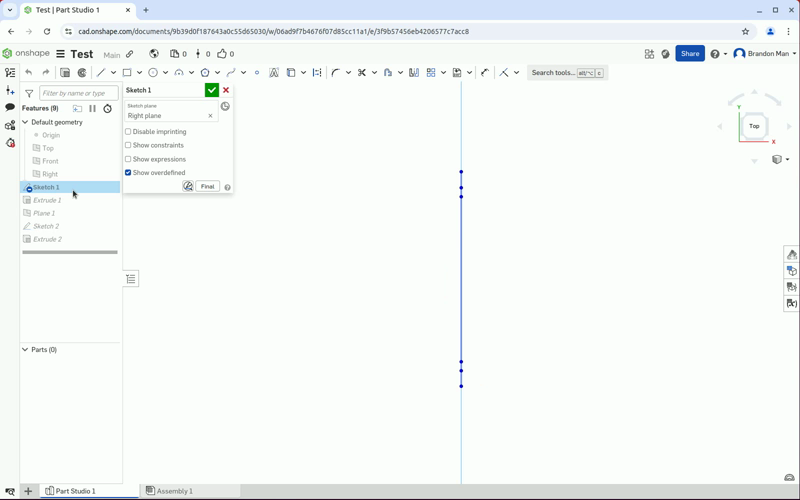
mouse_move(229, 92)
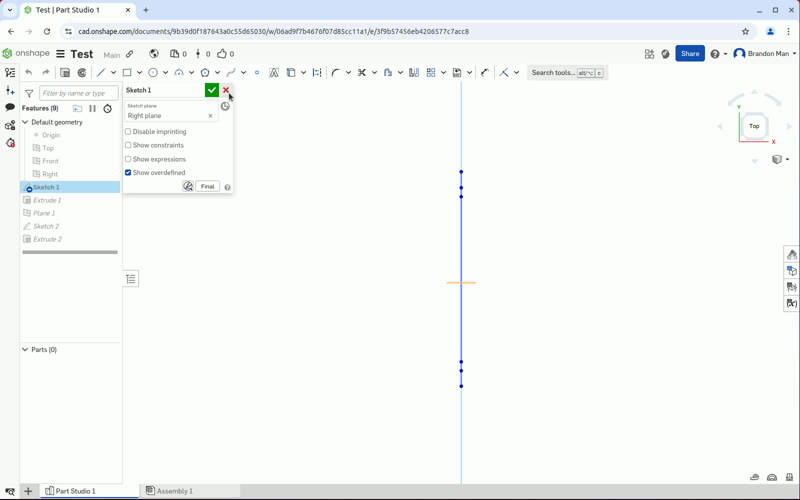
click(229, 92)
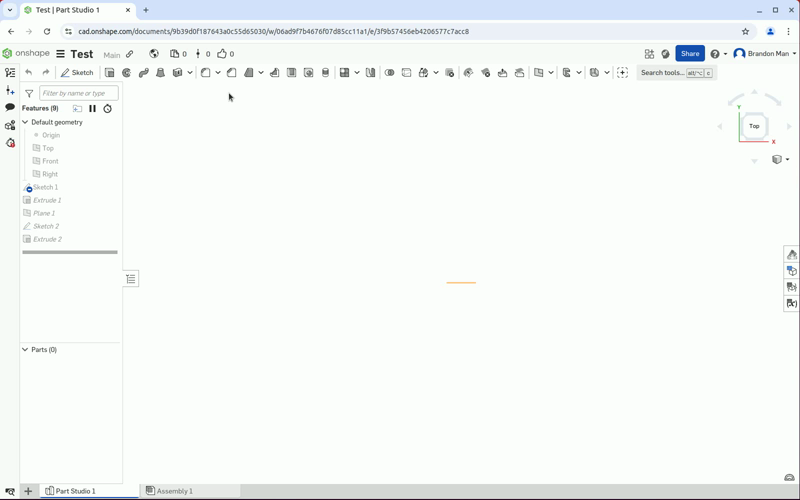
key(shift+s)
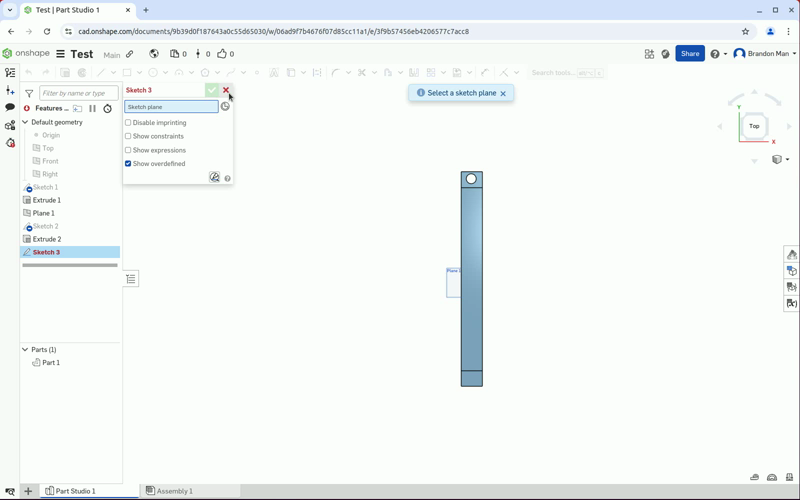
mouse_move(73, 215)
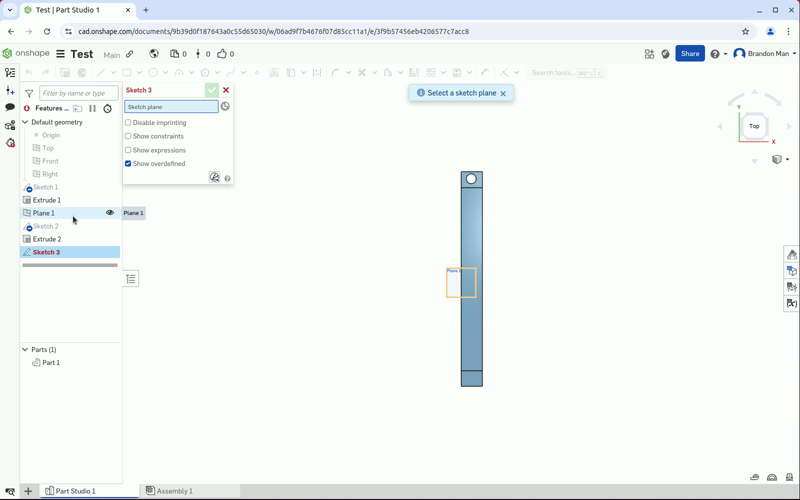
click(73, 215)
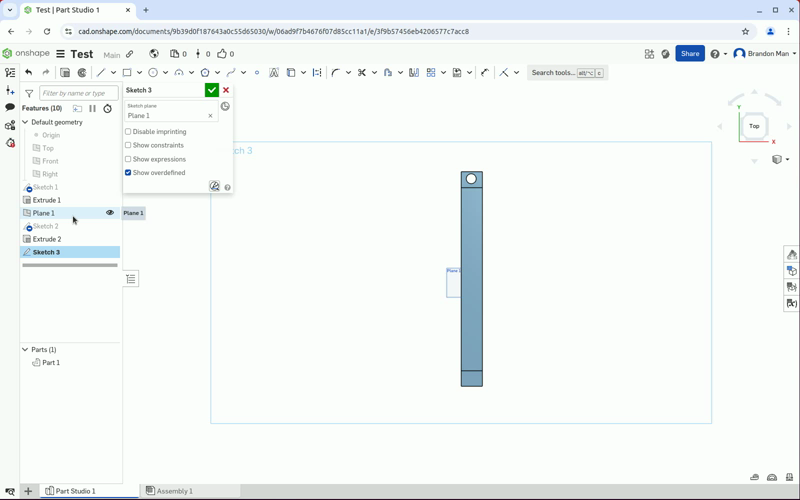
mouse_move(73, 352)
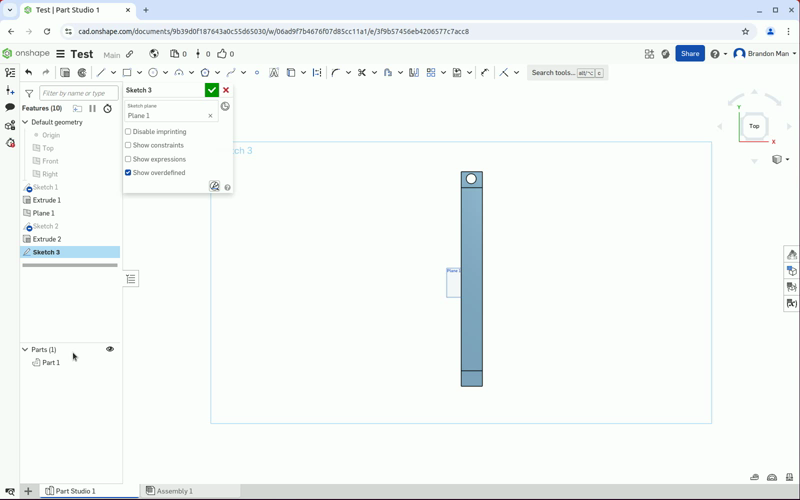
key(y)
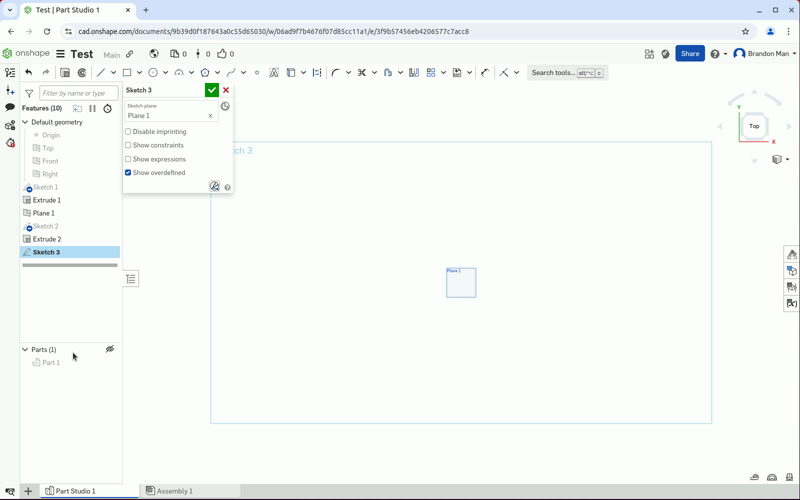
key(c)
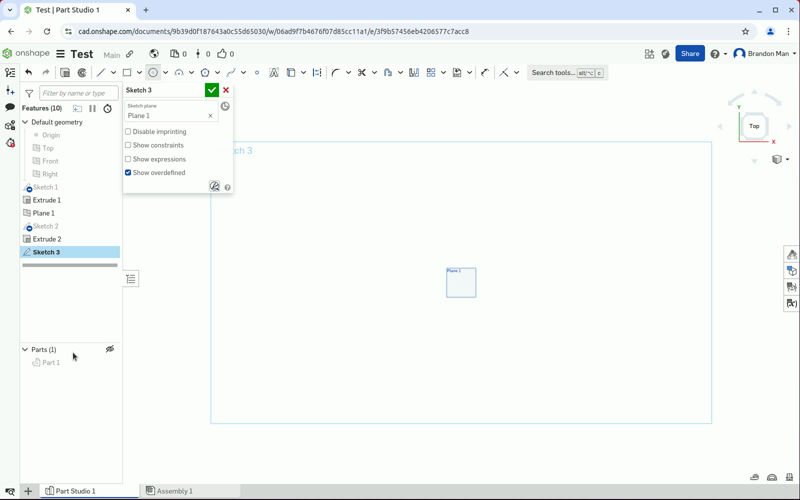
key_down(shift)
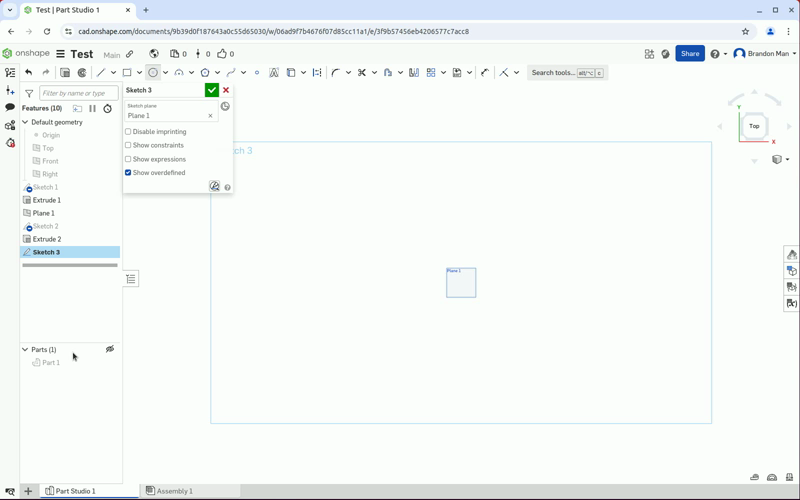
mouse_move(471, 378)
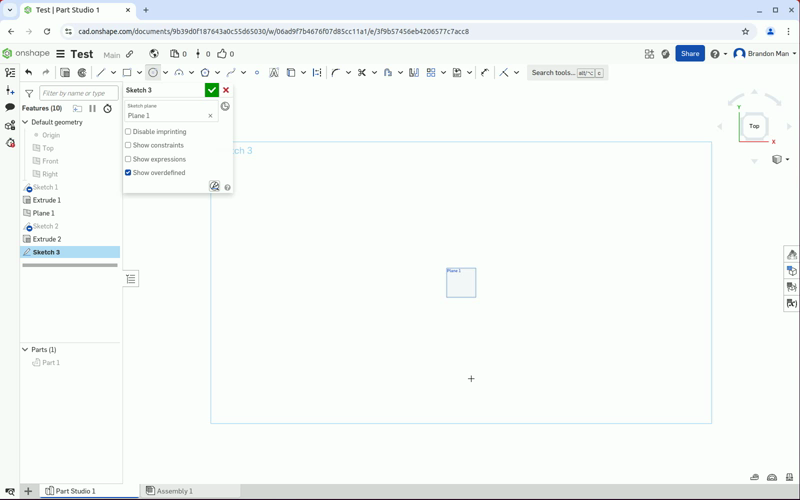
click(471, 378)
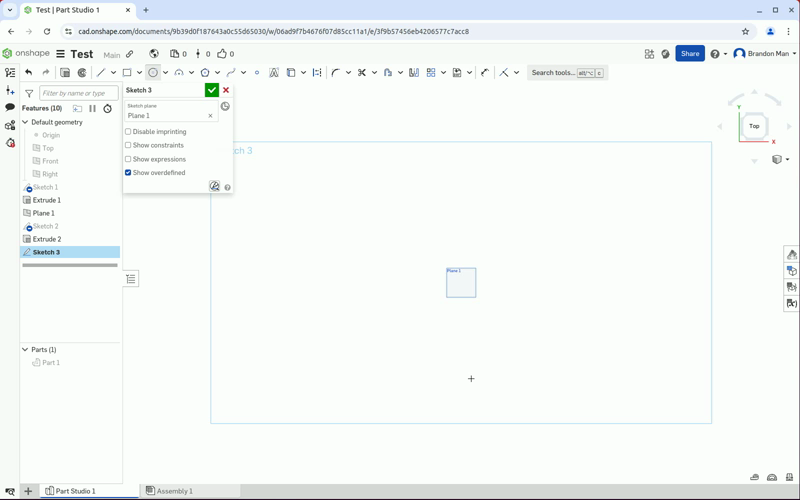
key_up(shift)
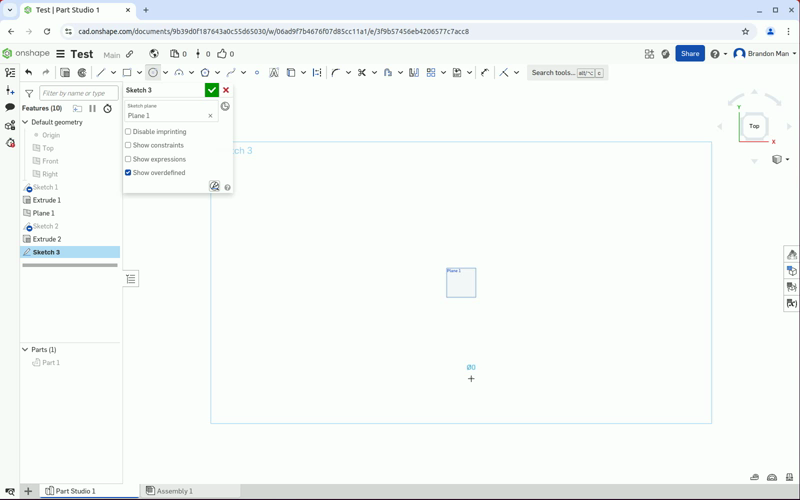
mouse_move(476, 378)
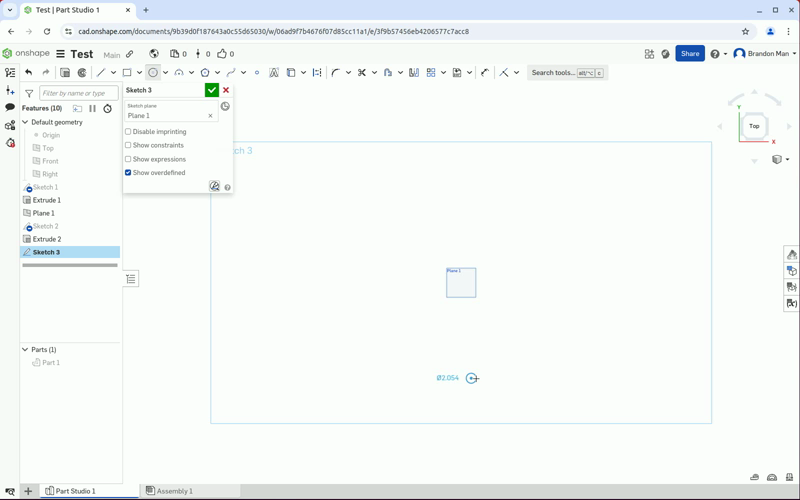
click(476, 378)
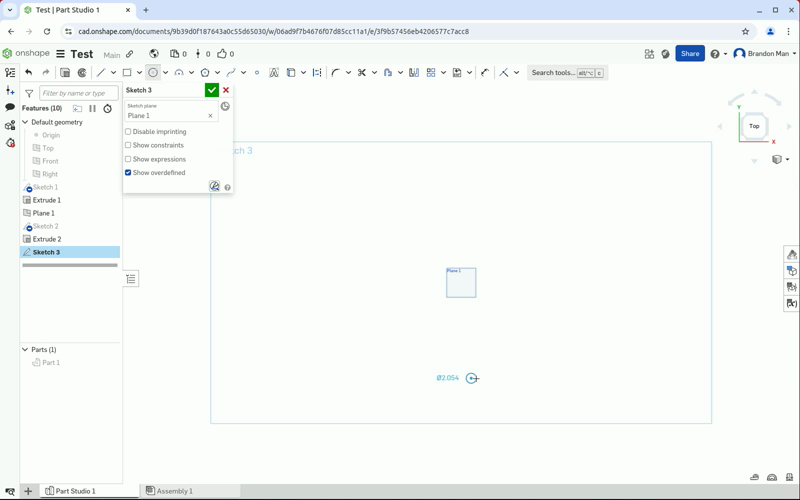
key(esc)
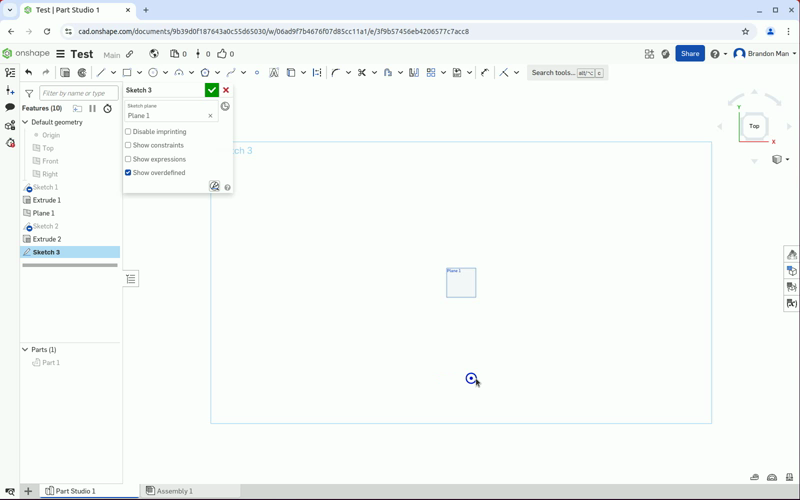
mouse_move(472, 376)
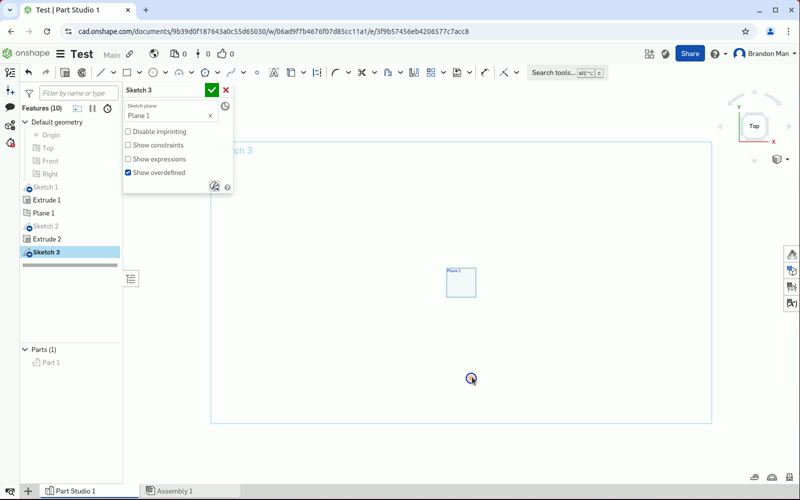
scroll(6)
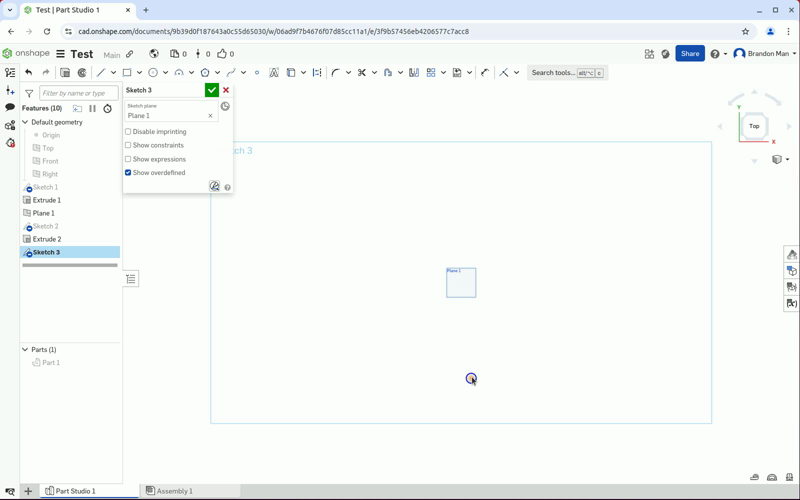
scroll(6)
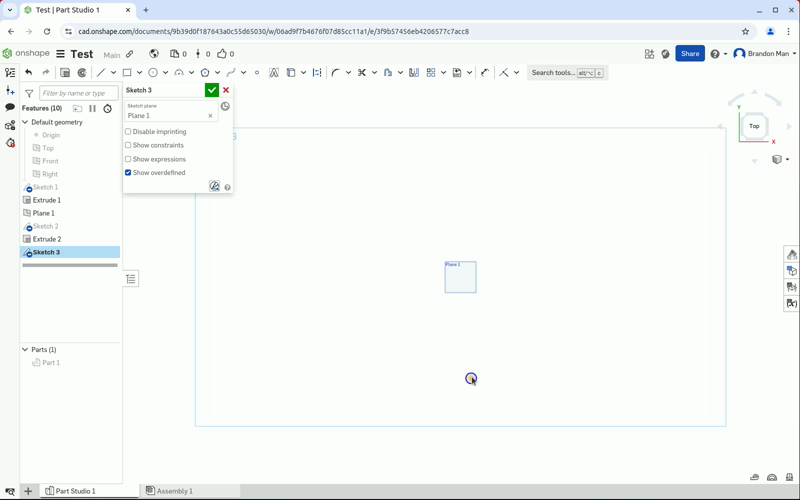
scroll(6)
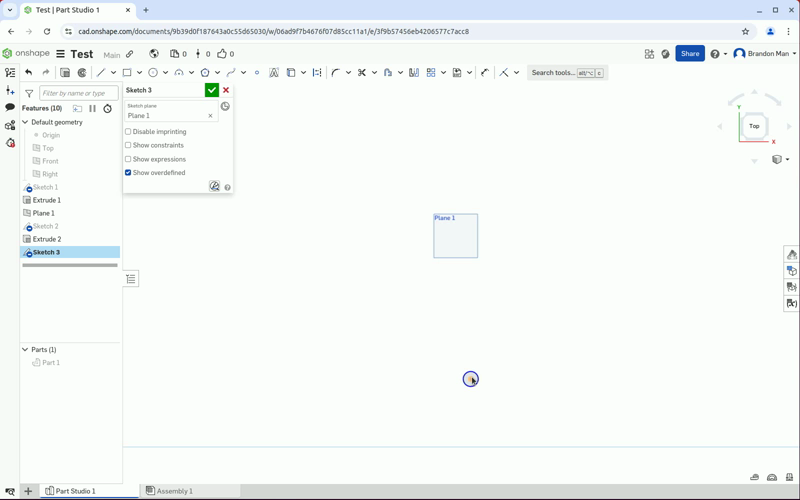
scroll(6)
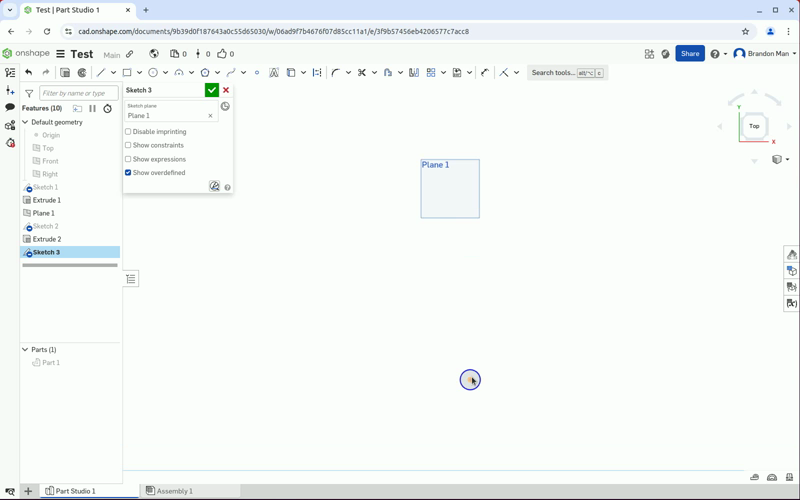
scroll(6)
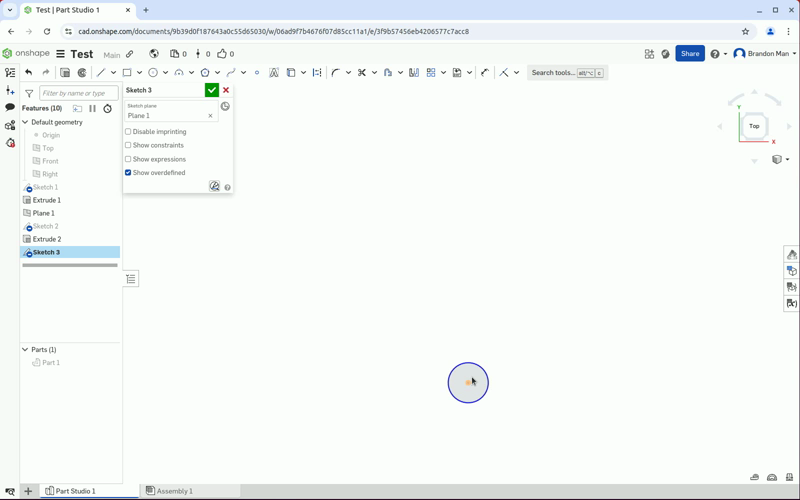
scroll(6)
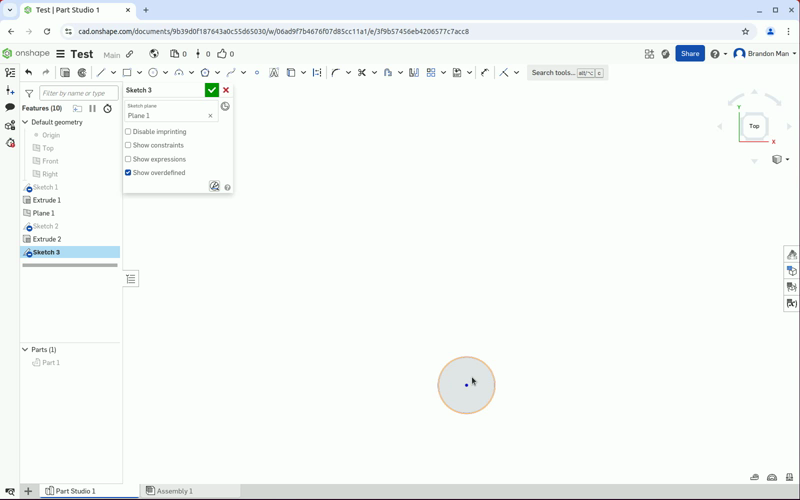
scroll(6)
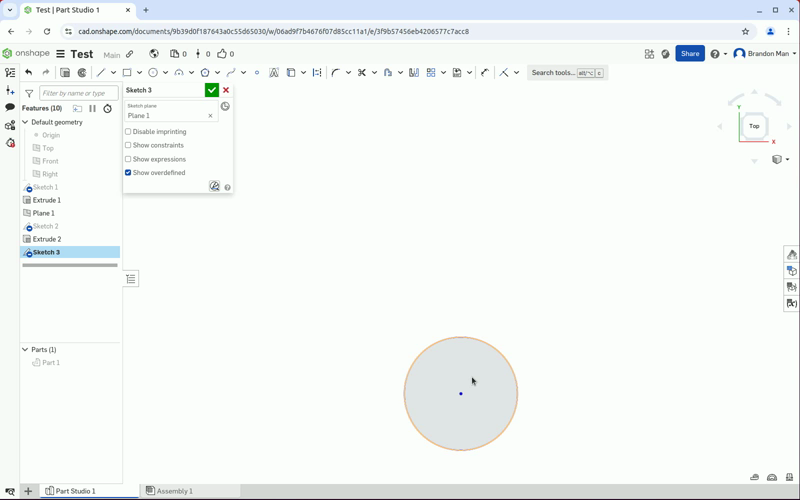
click(472, 376)
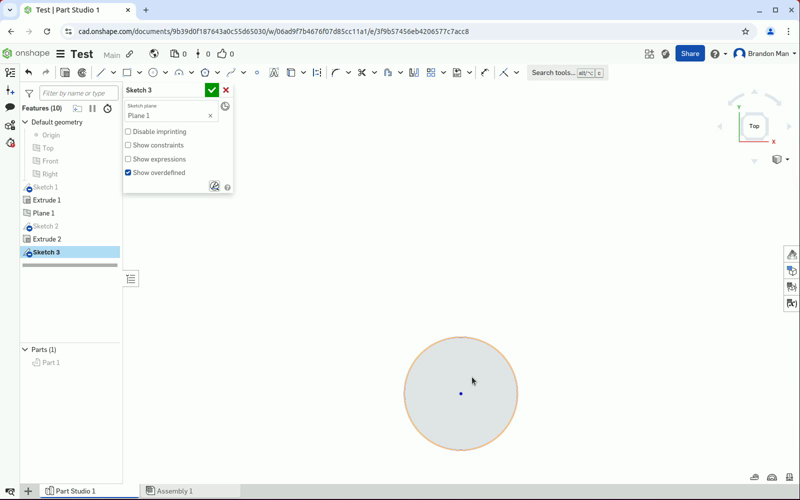
scroll(-6)
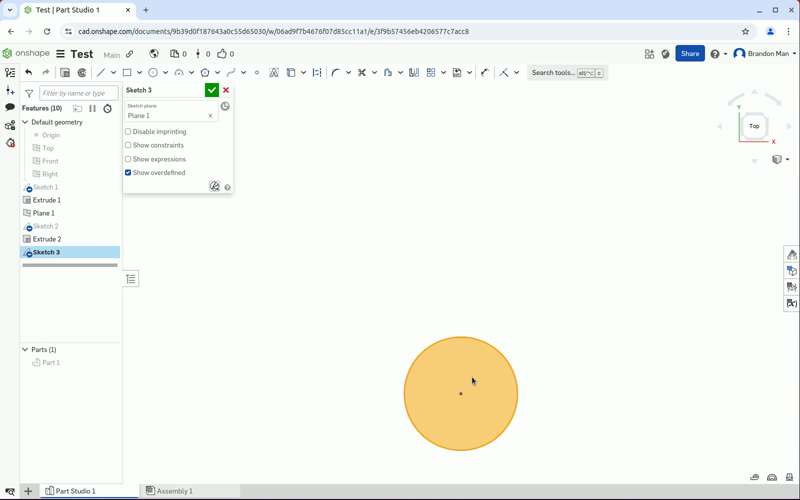
scroll(-6)
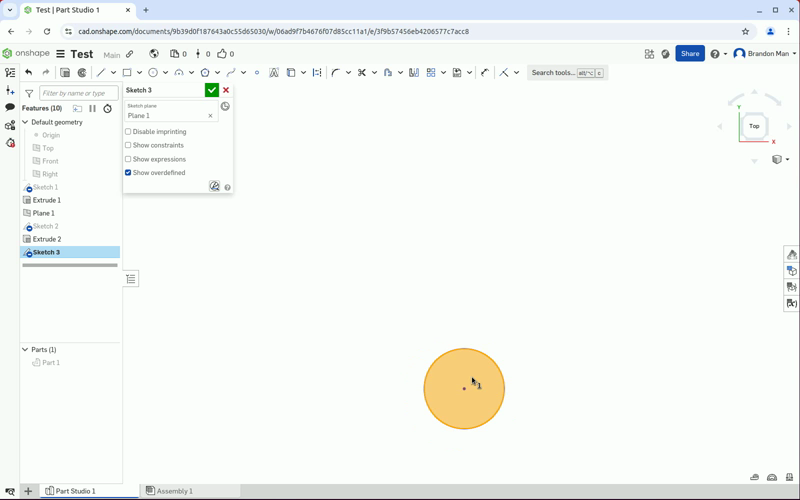
scroll(-6)
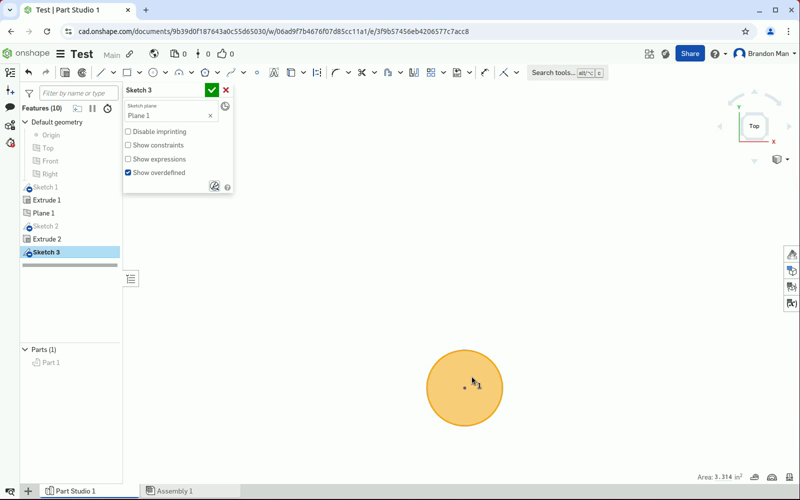
scroll(-6)
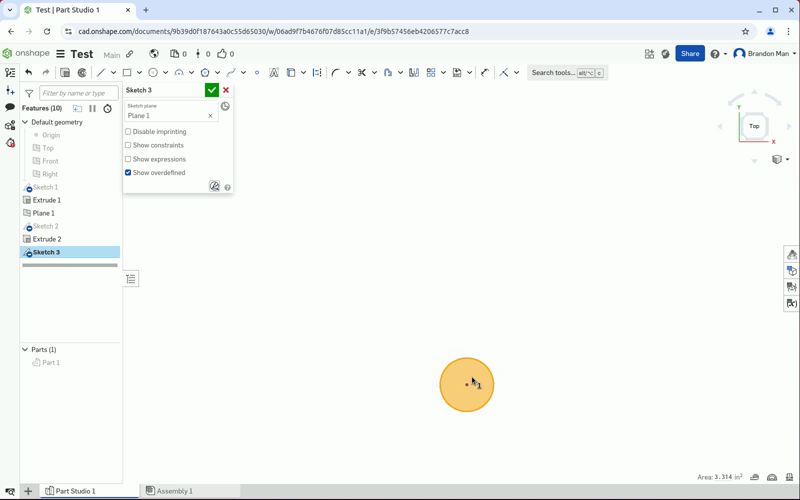
scroll(-6)
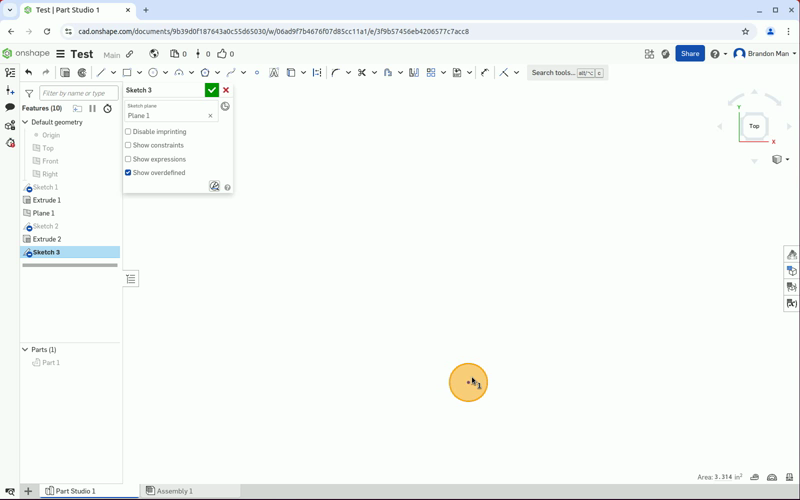
scroll(-6)
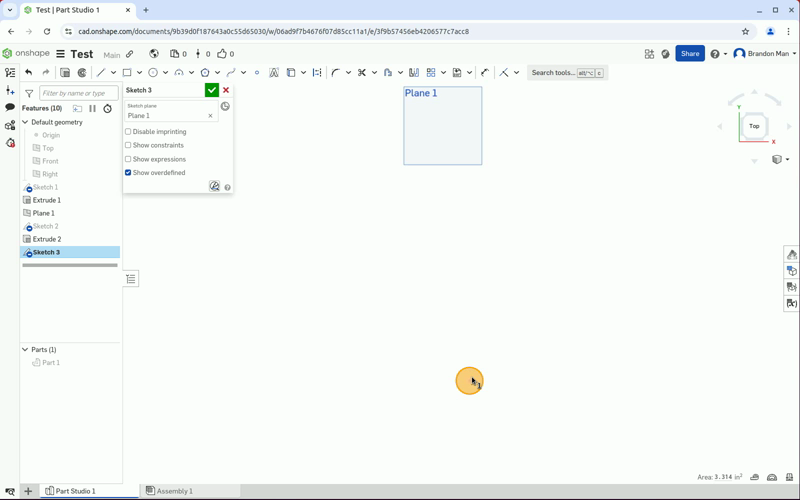
scroll(-6)
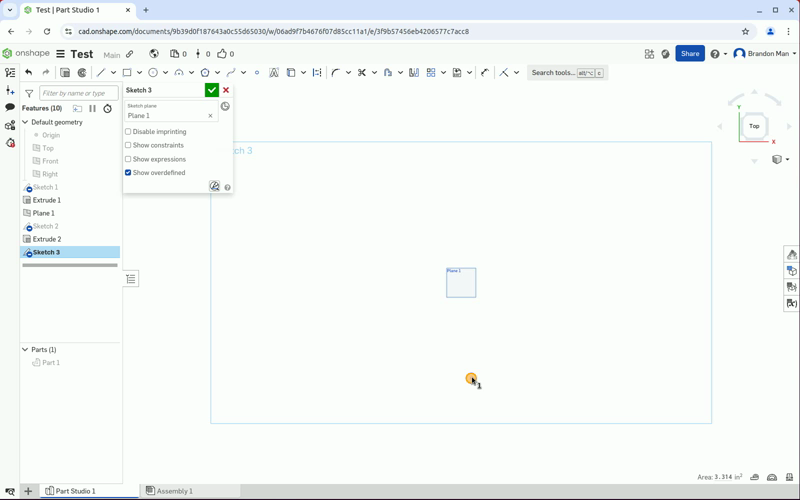
mouse_move(73, 352)
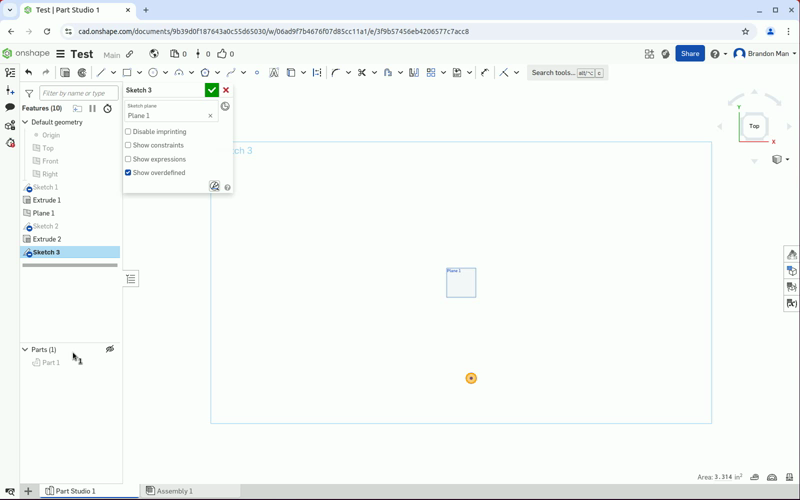
key(shift+y)
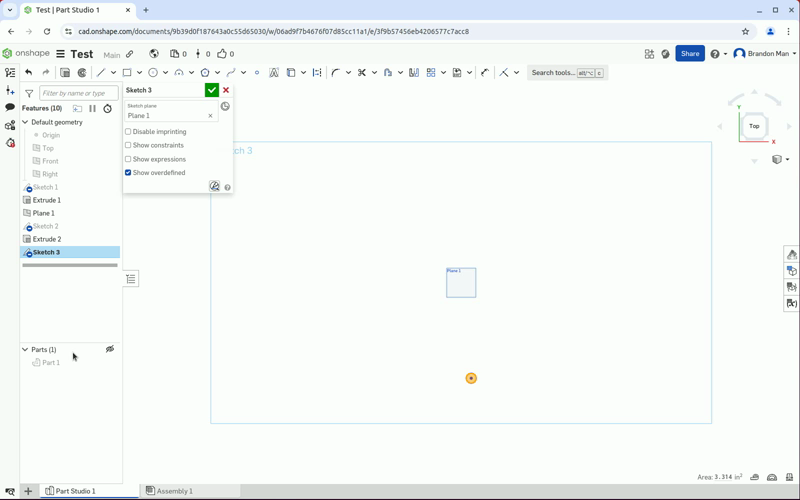
key(shift+e)
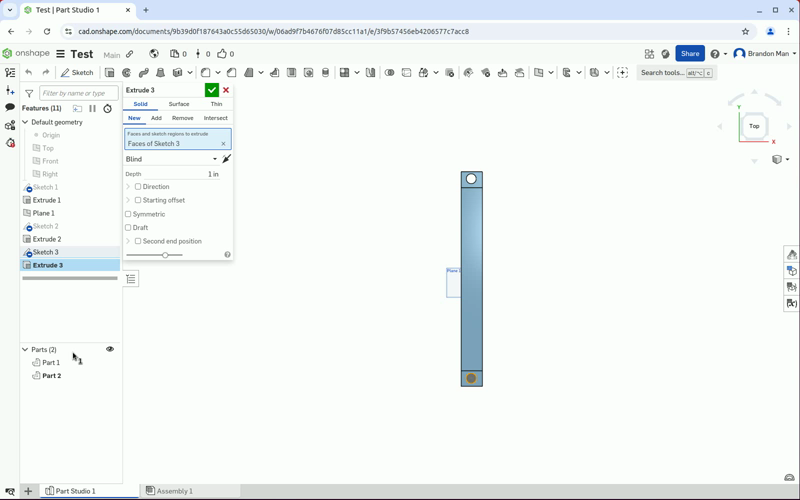
mouse_move(143, 106)
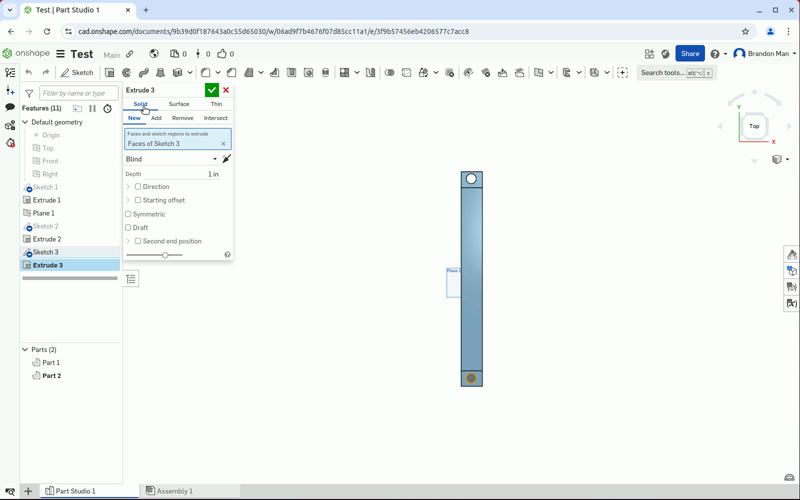
click(143, 106)
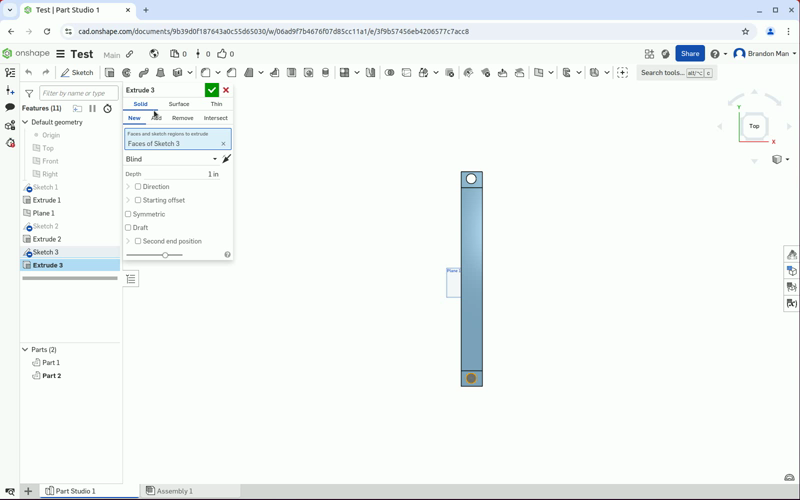
mouse_move(186, 120)
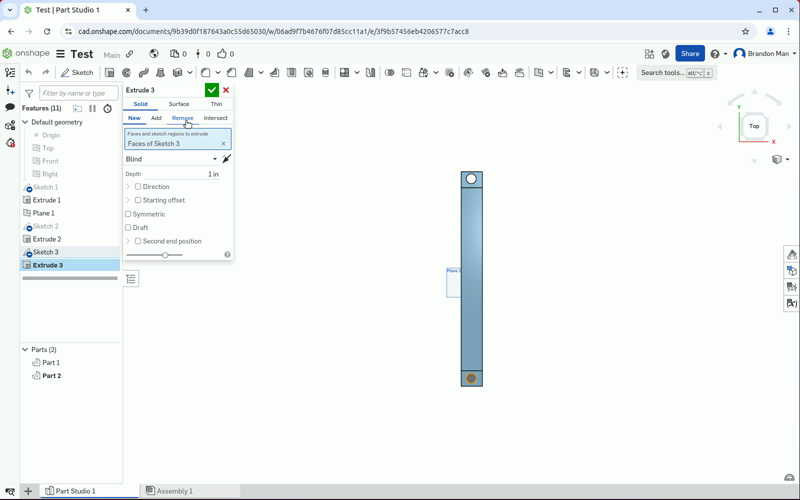
click(186, 120)
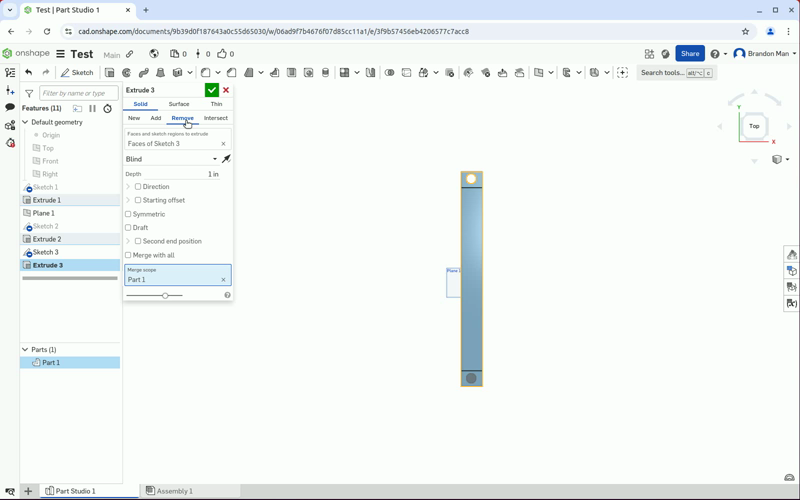
key(tab, 4)
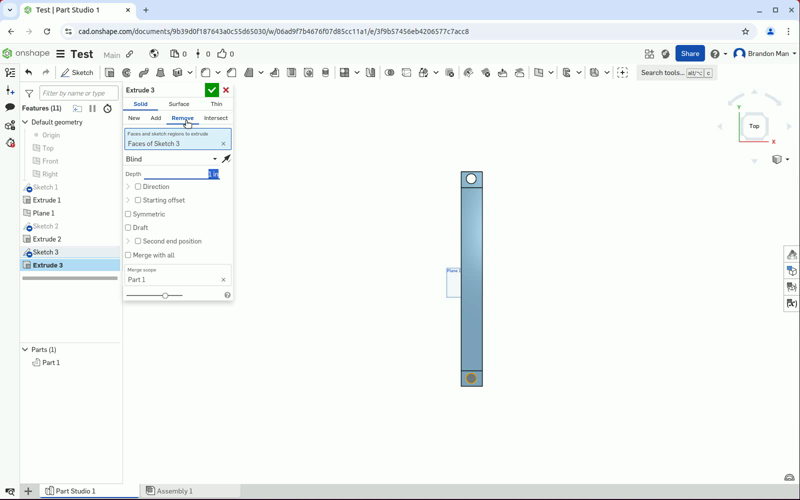
text(10.832)
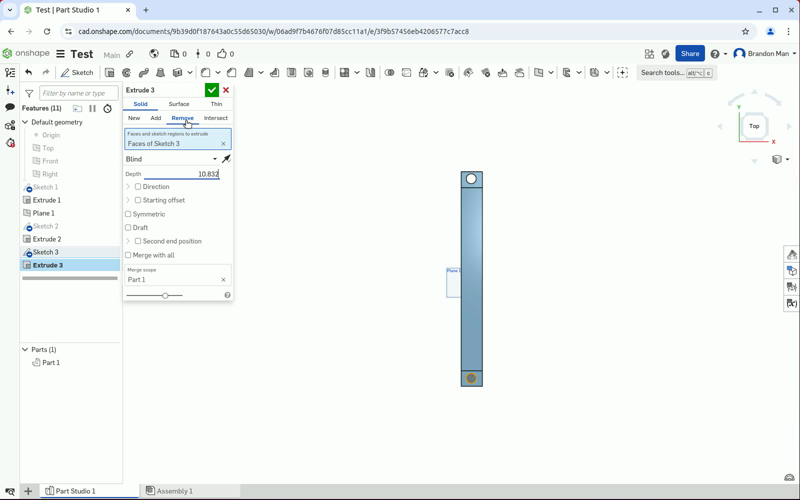
key(tab, 6)
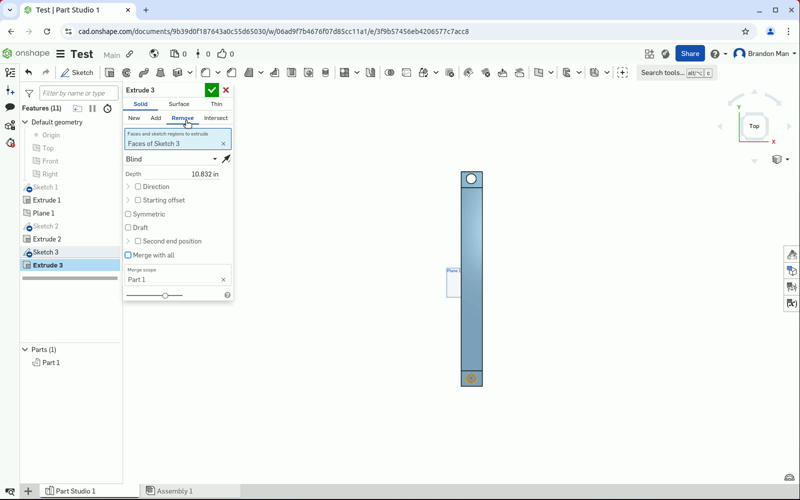
key(space)
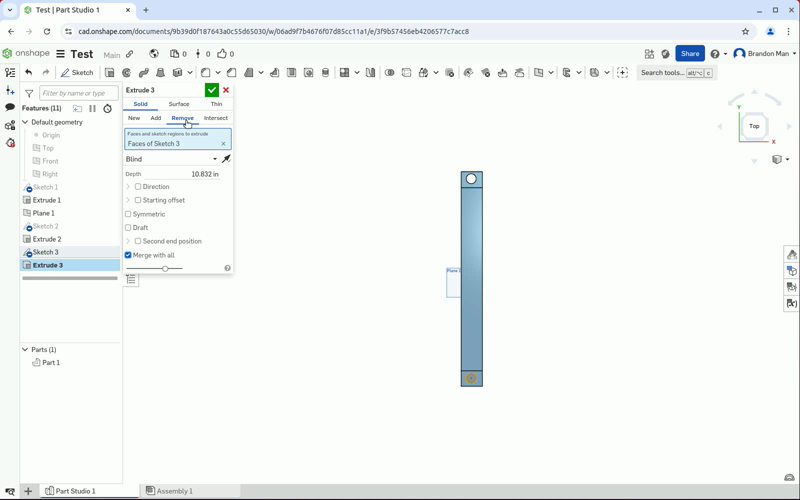
key(enter)
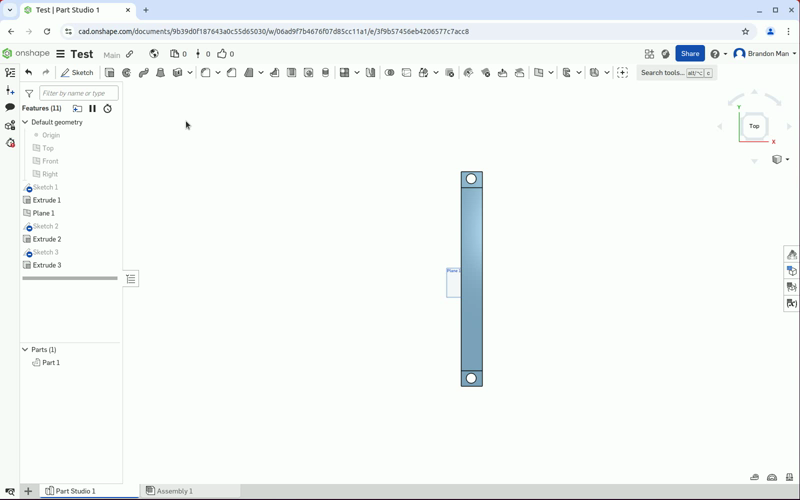
key(shift+h)
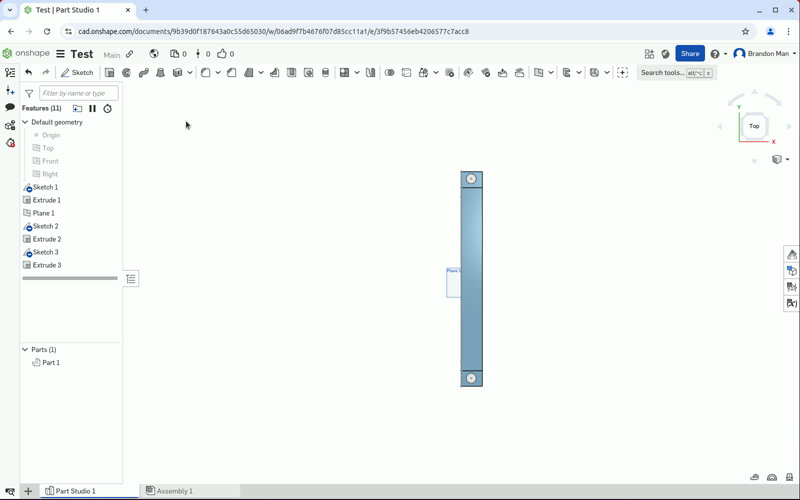
key(shift+h)
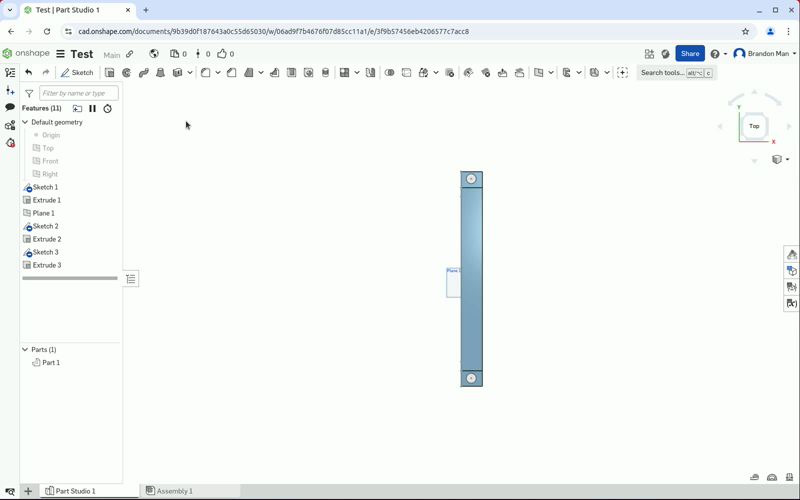
key(shift+7)
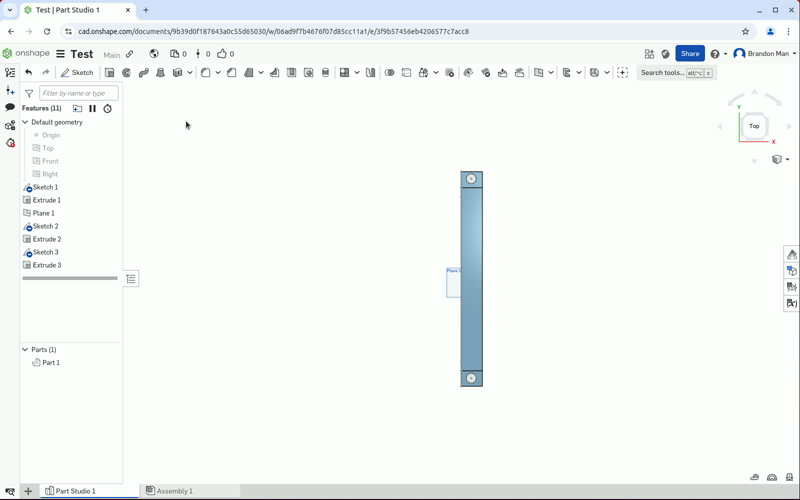
key(up, 3)
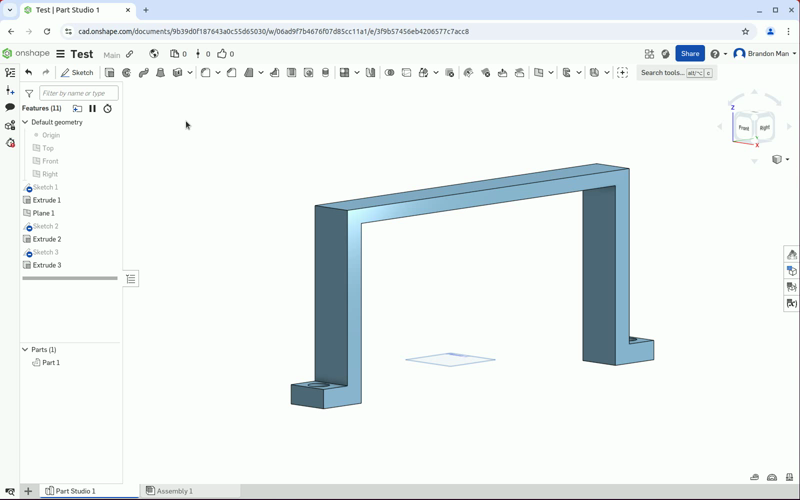
key(left, 3)
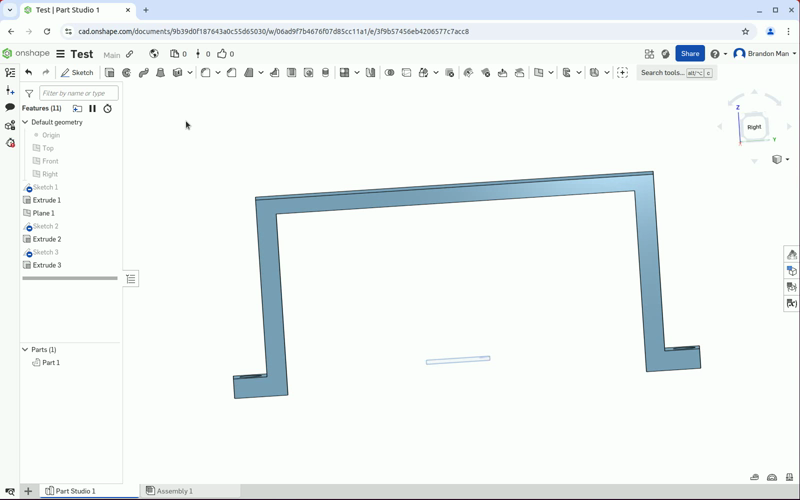
key(right, 3)
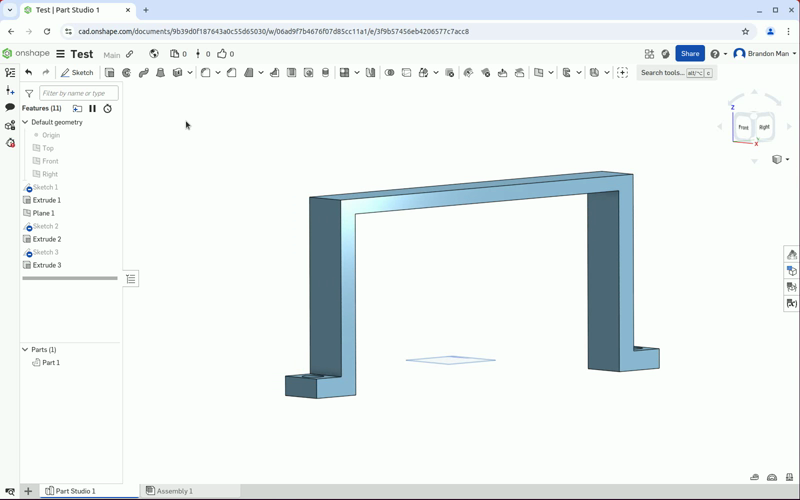
key(down, 3)
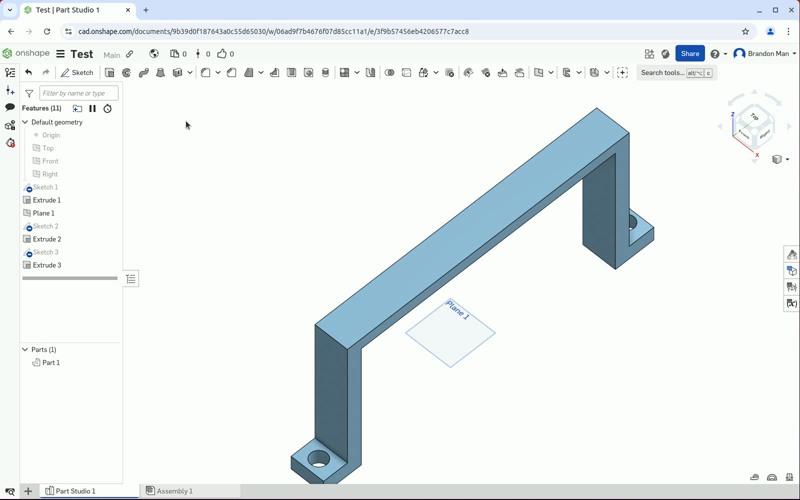
mouse_move(73, 189)
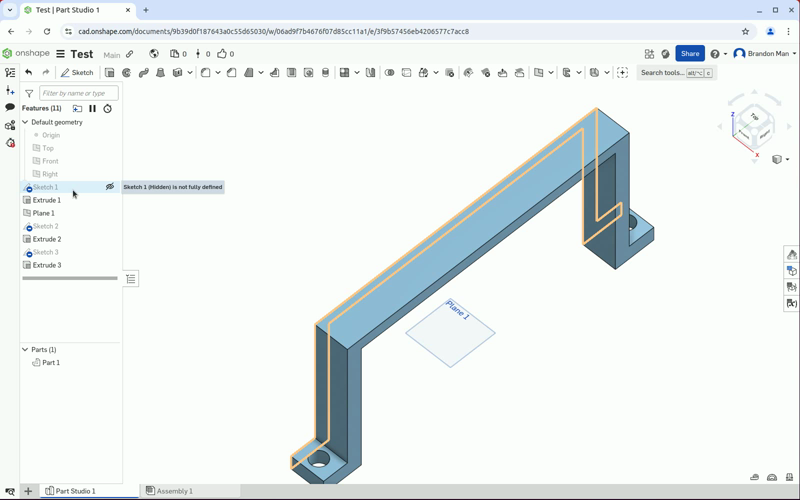
click(73, 189)